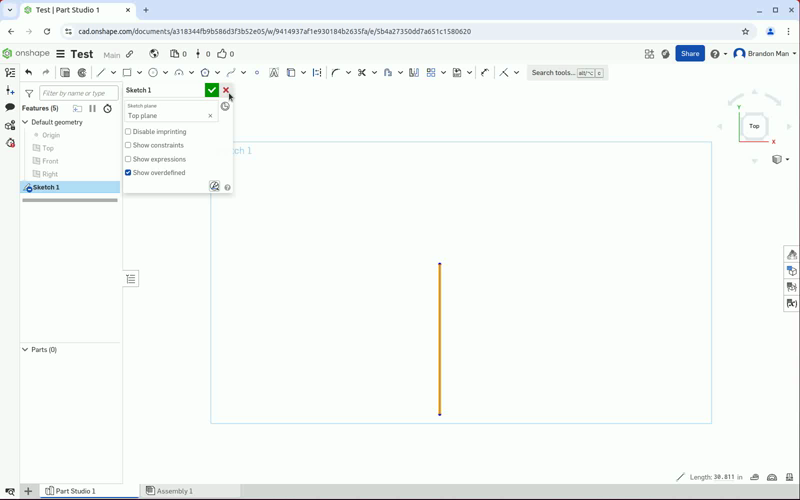
key(shift+h)
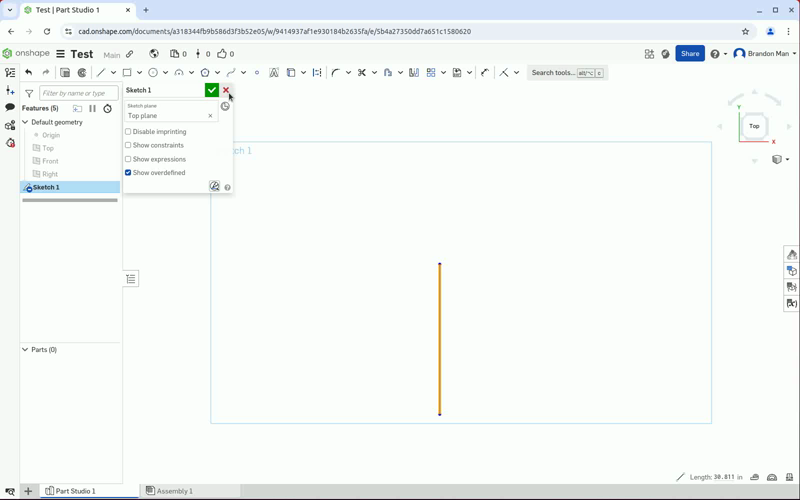
key(shift+s)
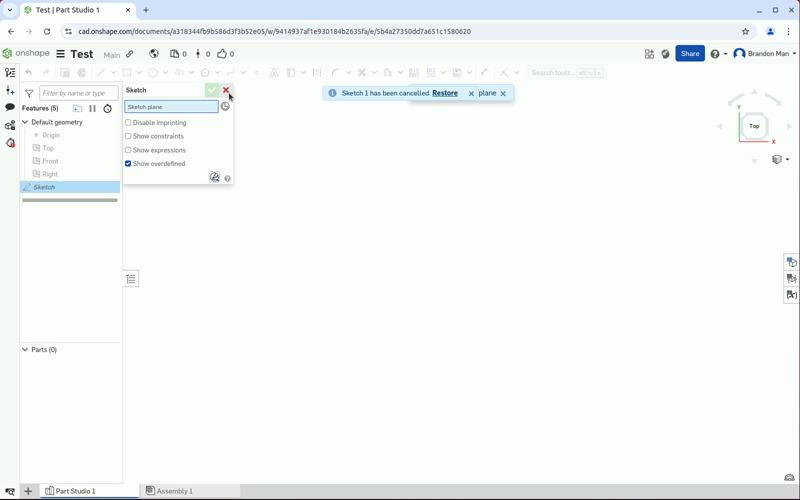
mouse_move(73, 150)
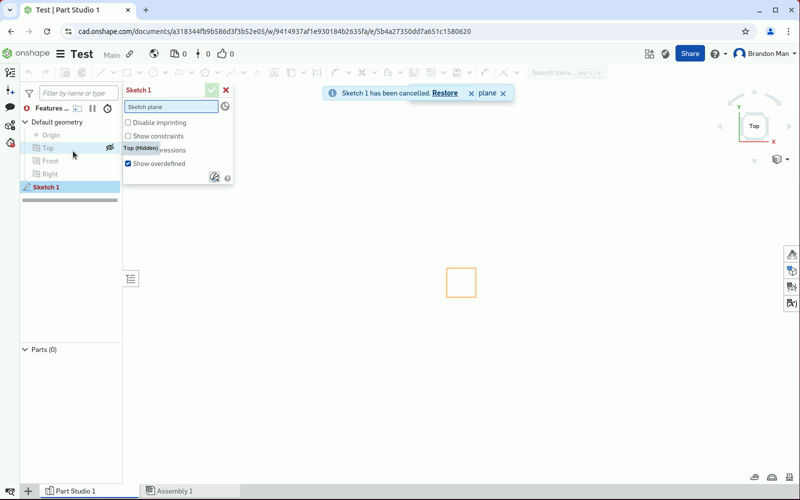
click(73, 150)
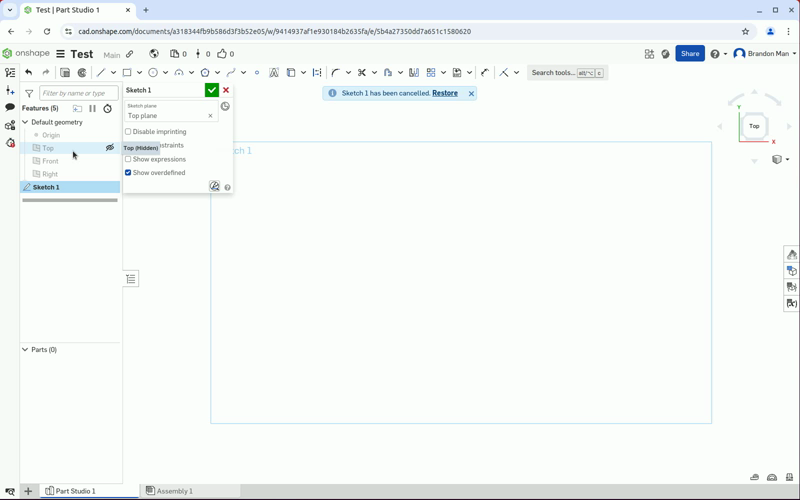
mouse_move(73, 352)
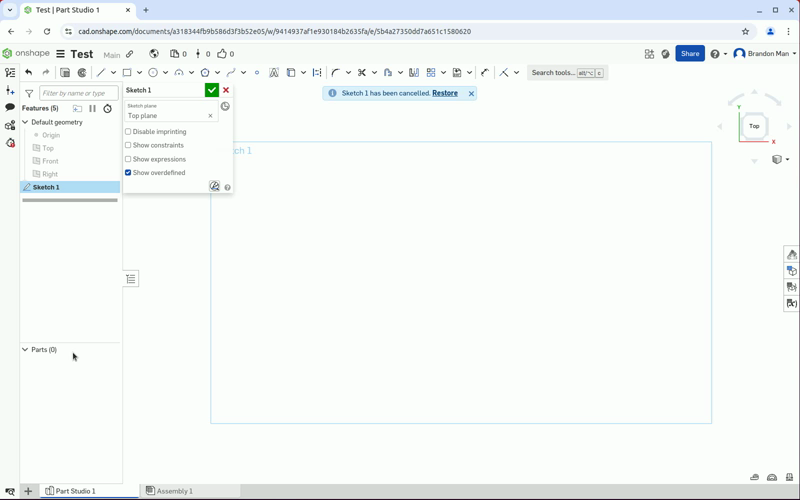
key(y)
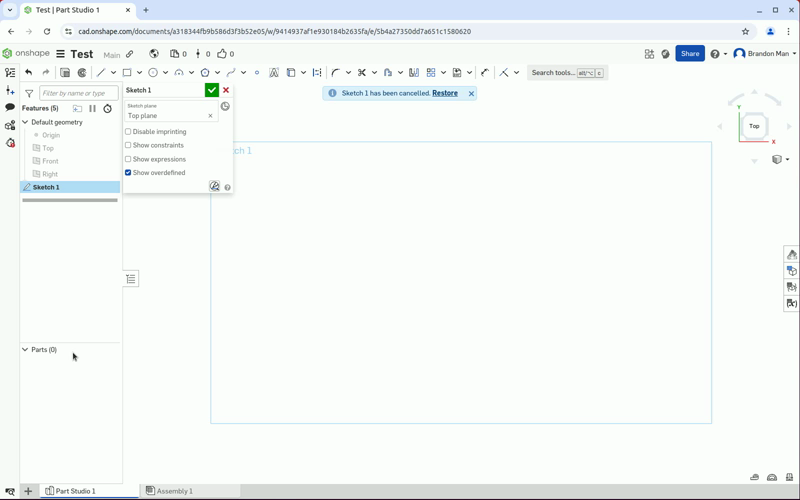
key(l)
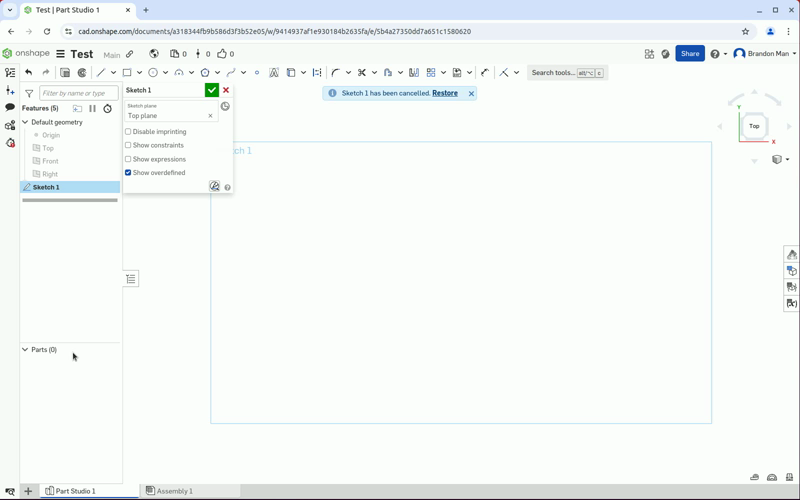
key_down(shift)
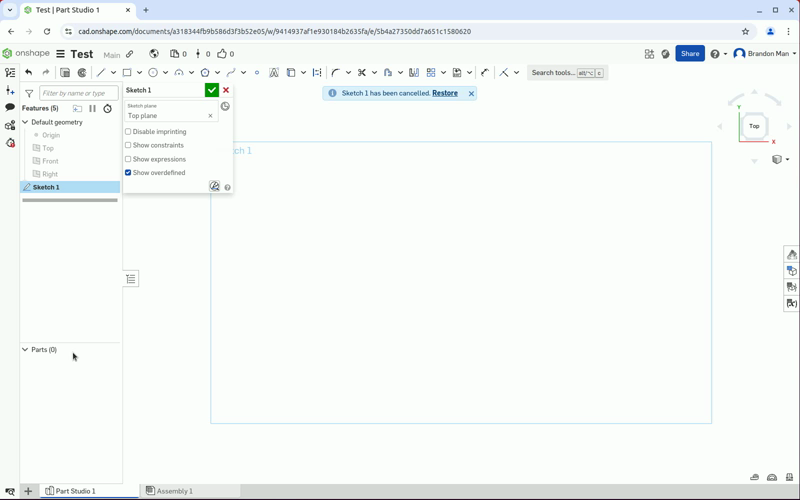
mouse_move(436, 232)
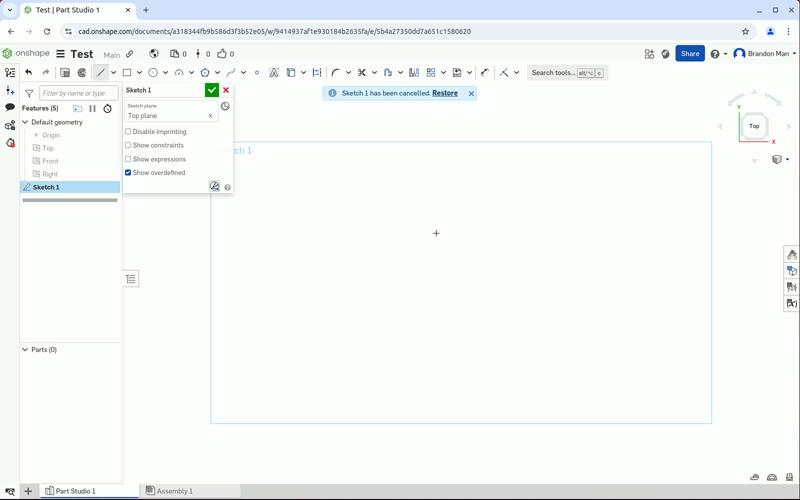
click(436, 232)
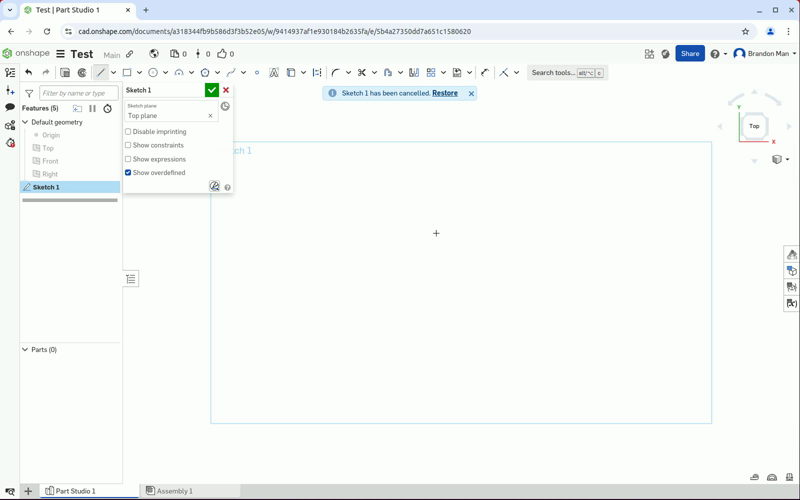
key_up(shift)
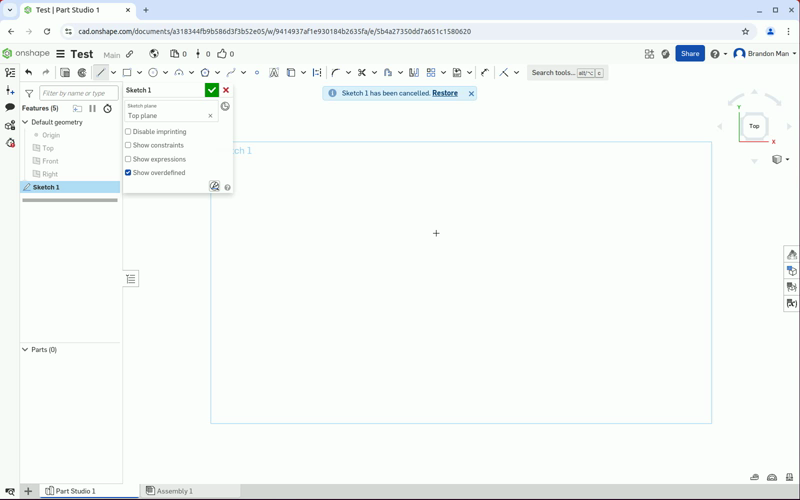
key_down(shift)
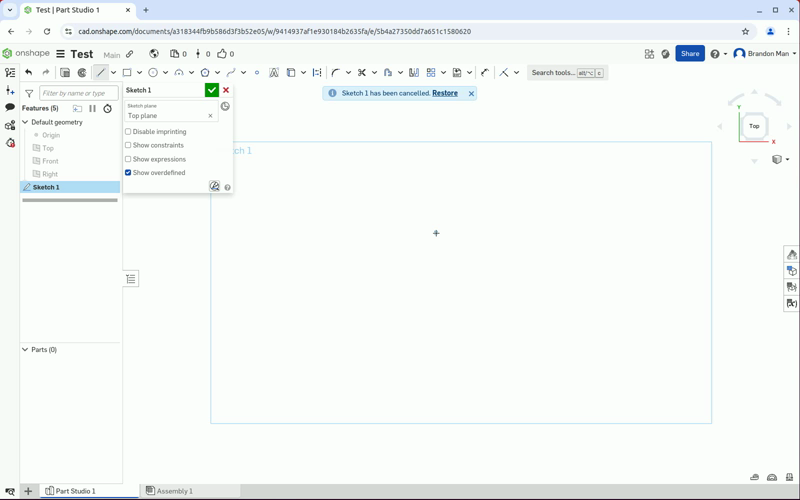
mouse_move(466, 232)
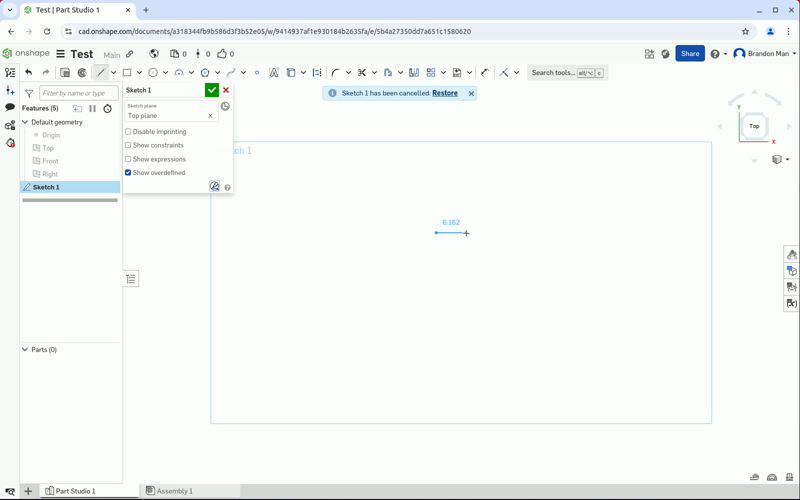
mouse_move(461, 232)
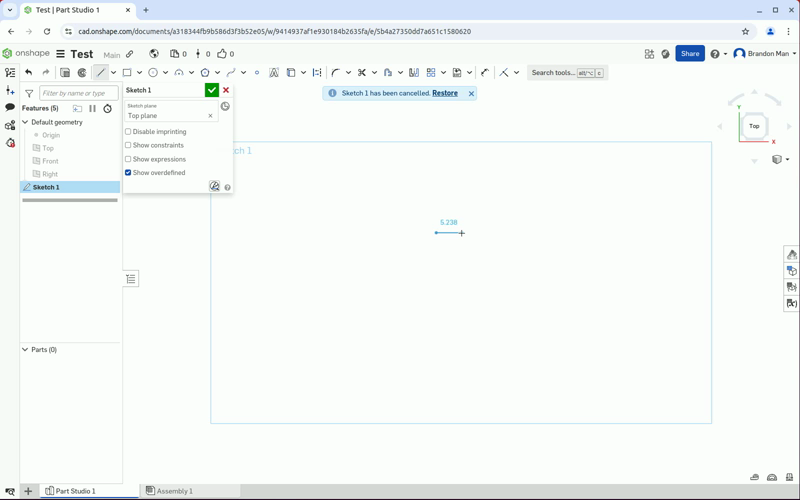
click(461, 232)
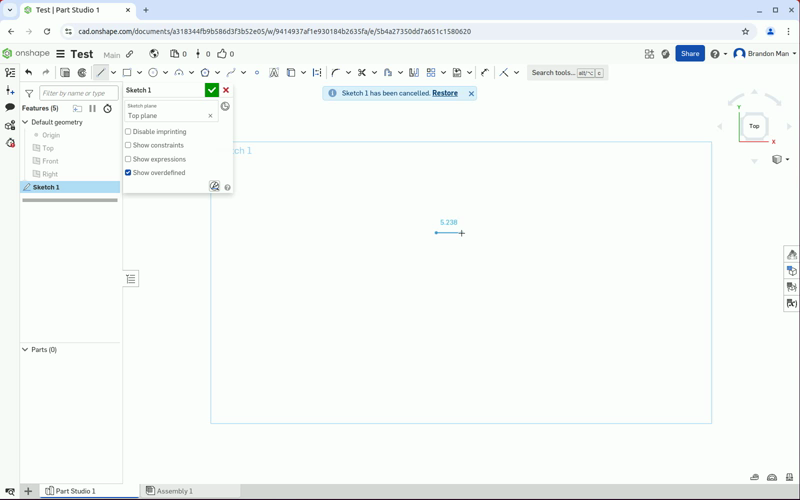
key_up(shift)
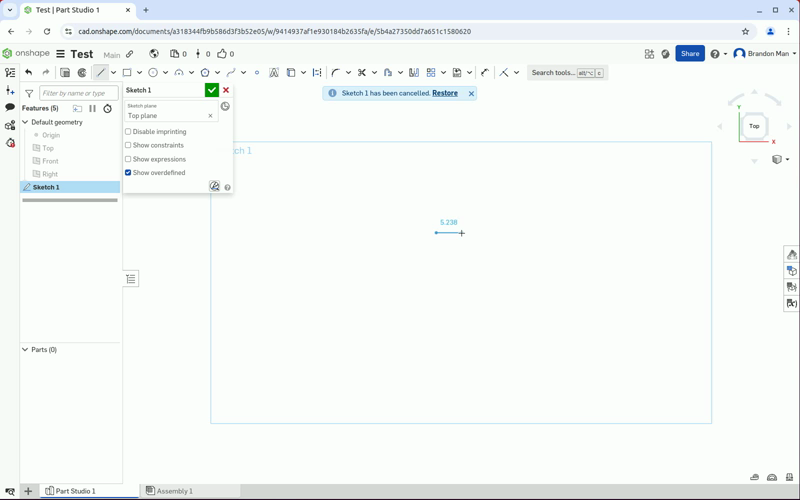
key_down(shift)
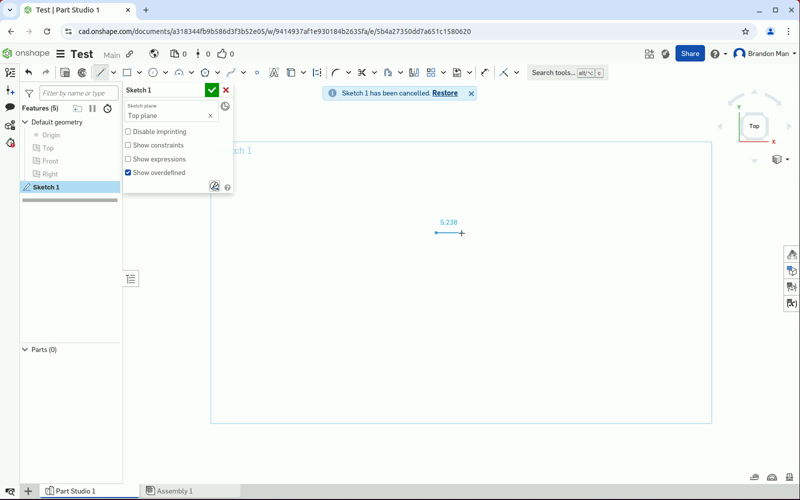
mouse_move(491, 232)
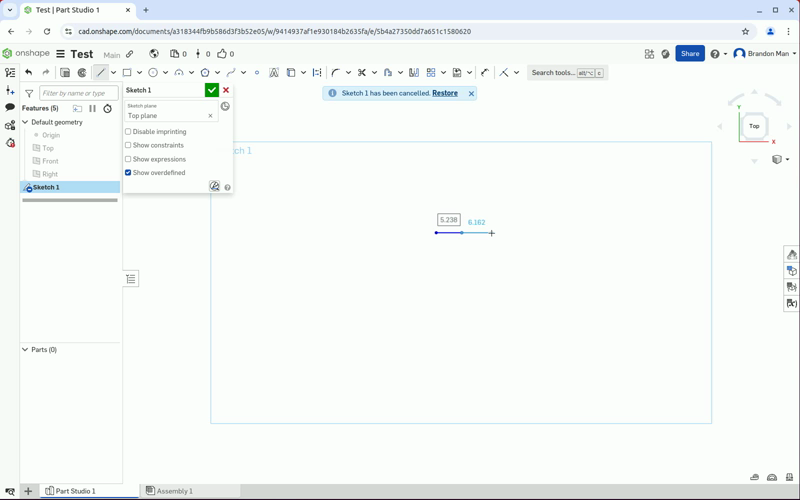
mouse_move(461, 282)
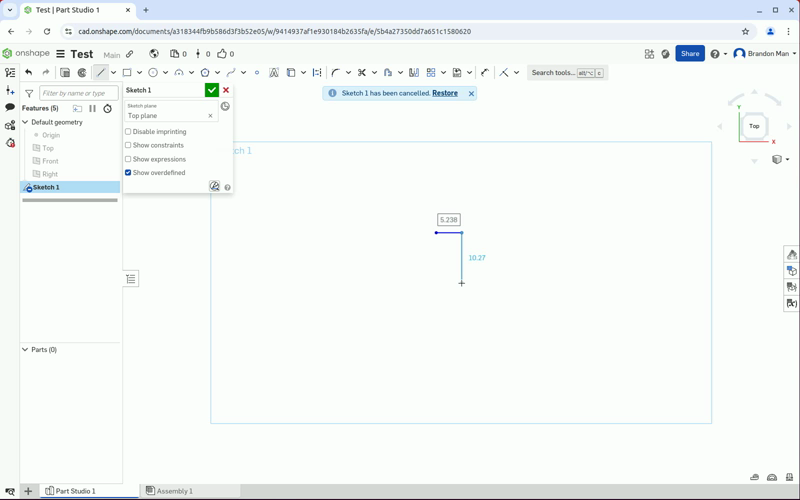
click(461, 282)
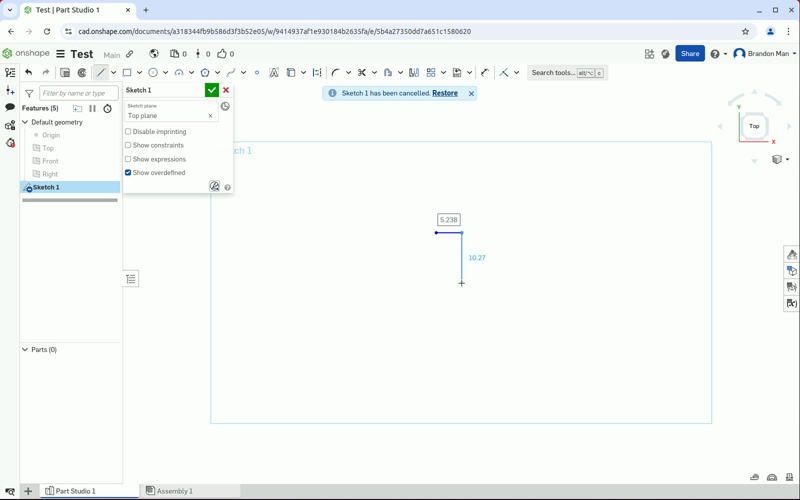
key_up(shift)
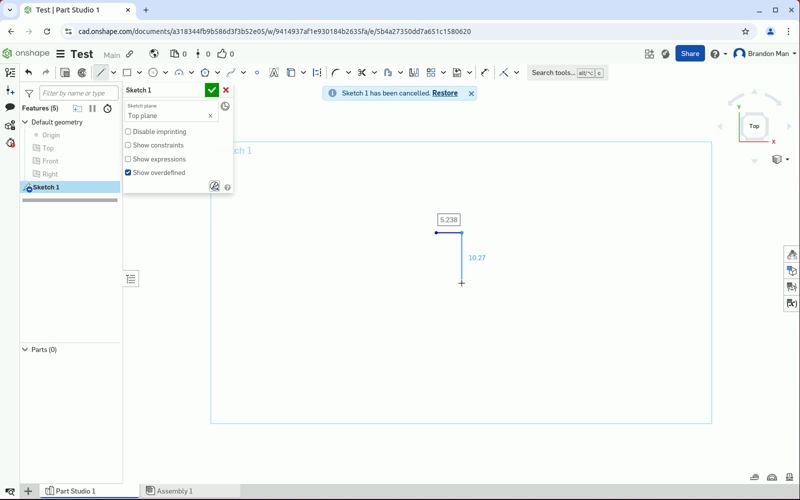
key_down(shift)
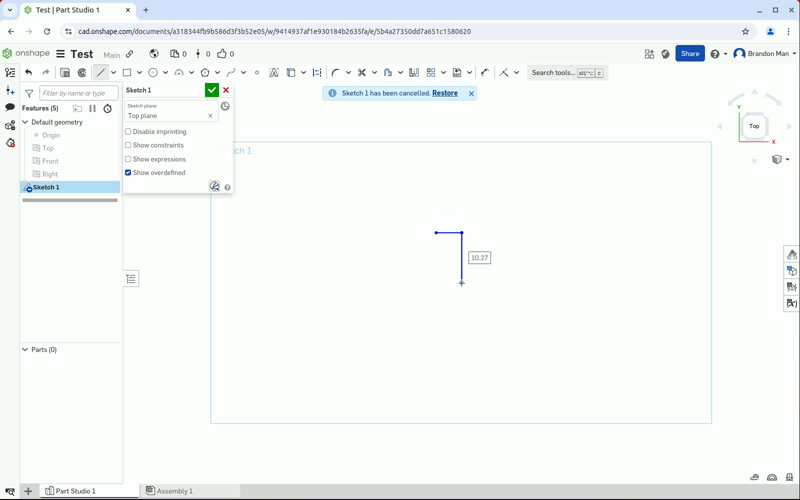
mouse_move(491, 282)
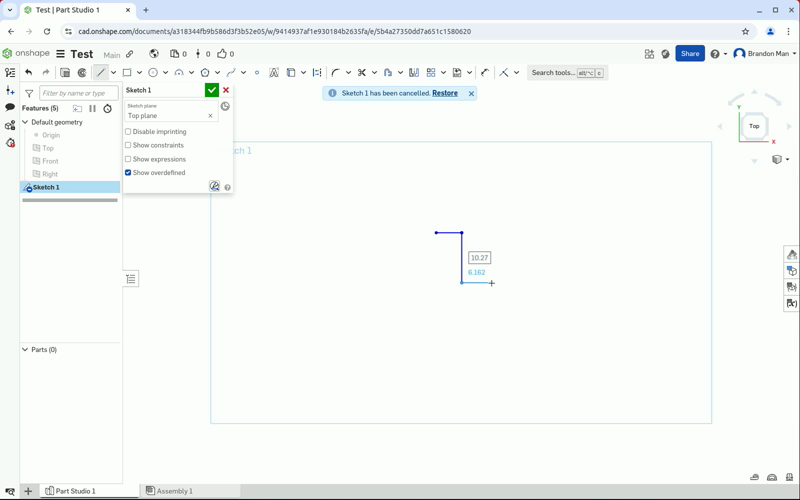
mouse_move(486, 282)
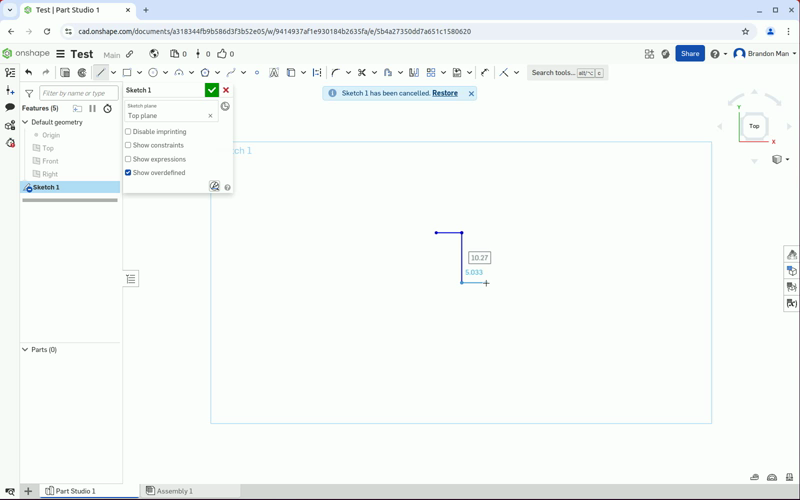
click(486, 282)
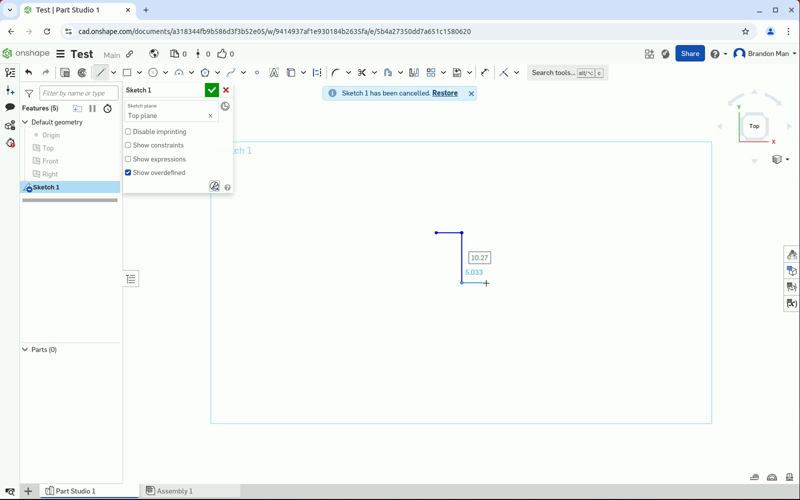
key_up(shift)
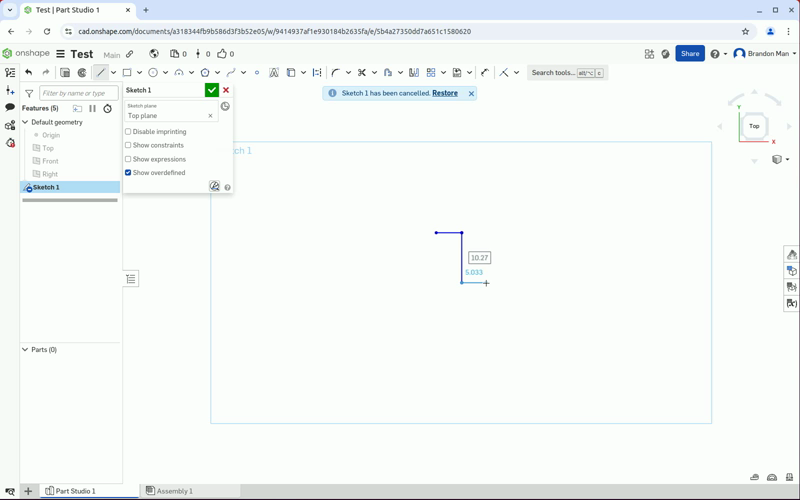
key_down(shift)
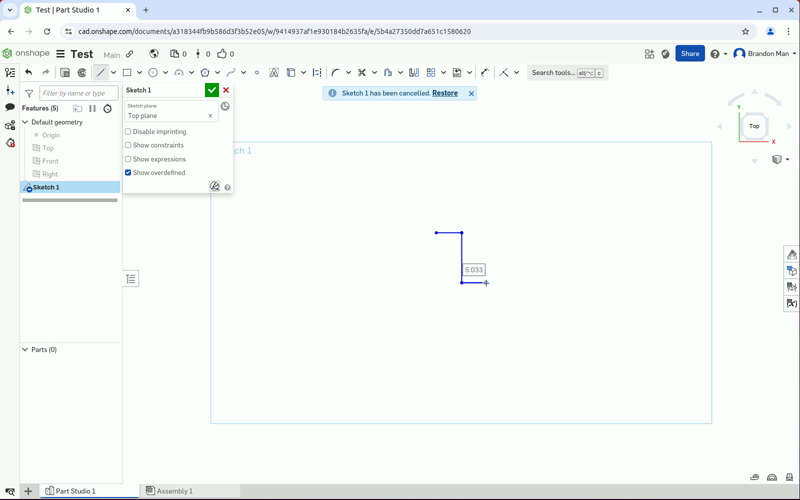
mouse_move(516, 282)
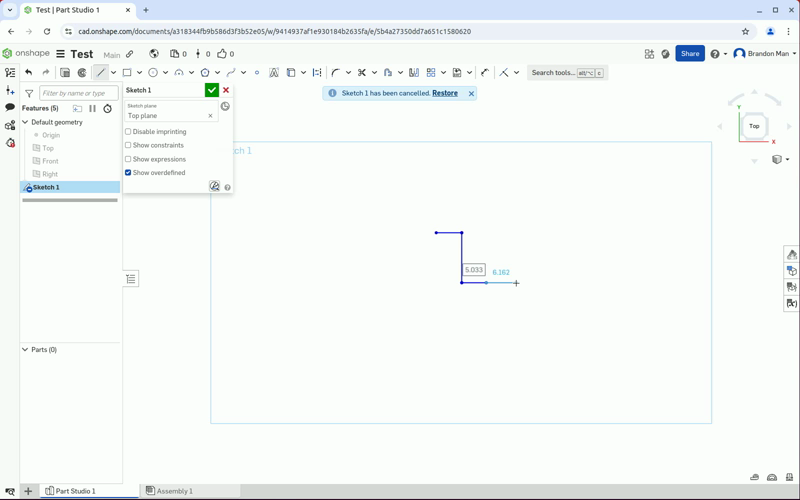
mouse_move(486, 232)
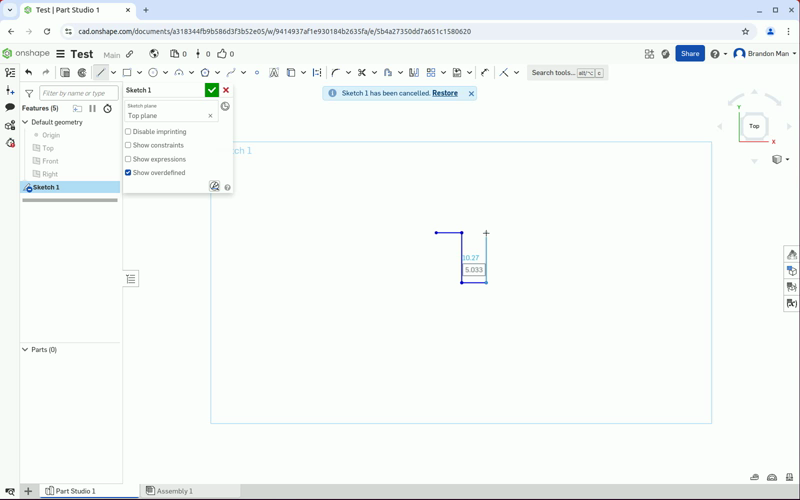
click(486, 232)
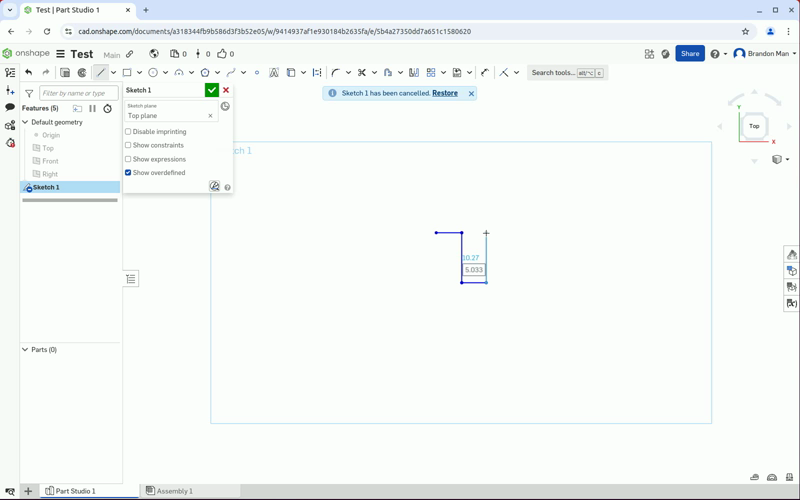
key_up(shift)
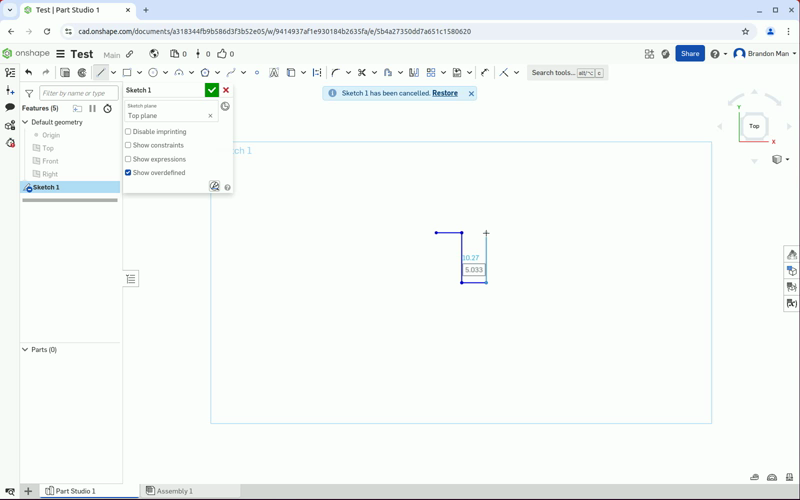
key_down(shift)
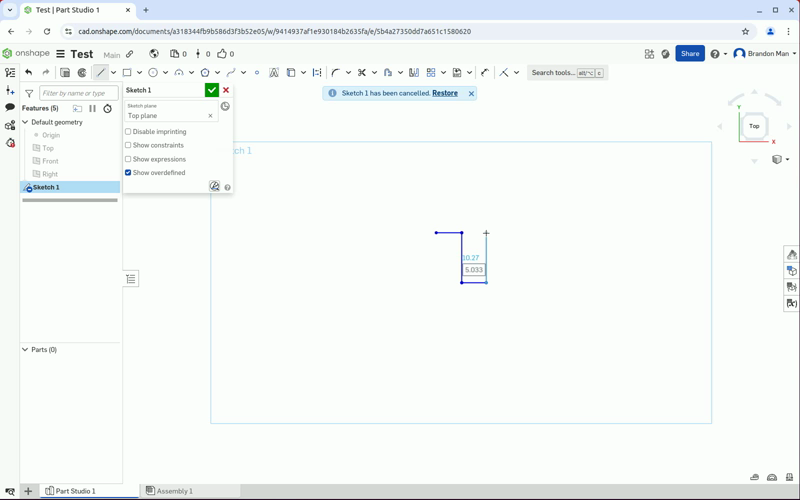
mouse_move(516, 232)
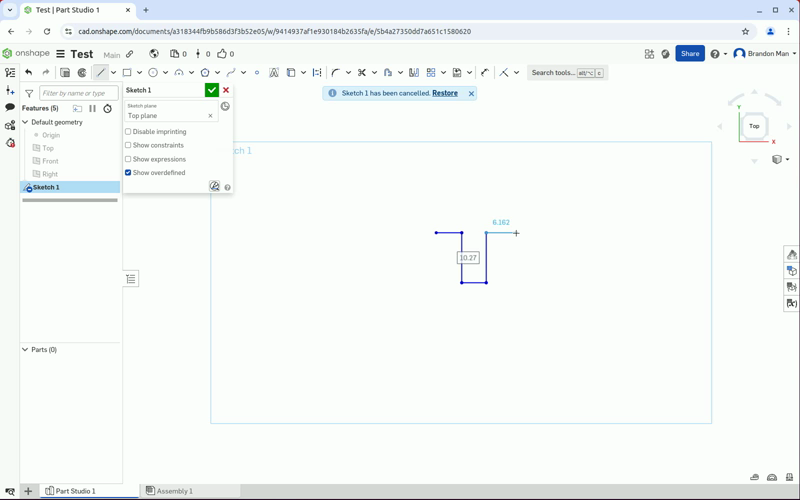
mouse_move(511, 232)
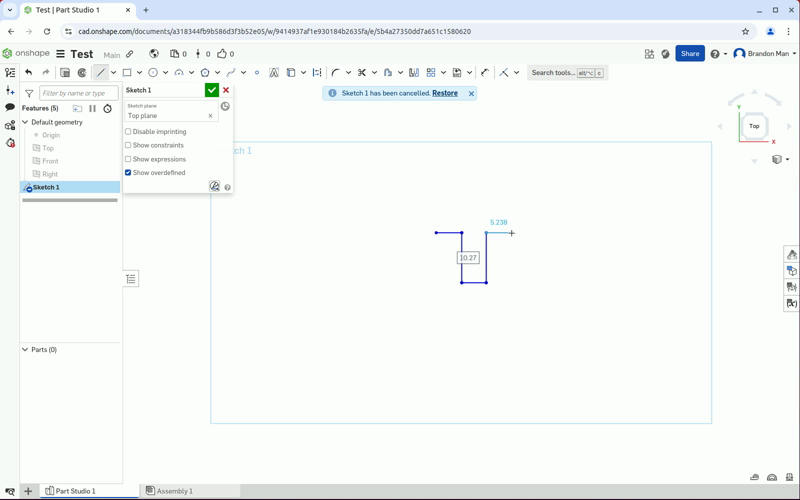
click(511, 232)
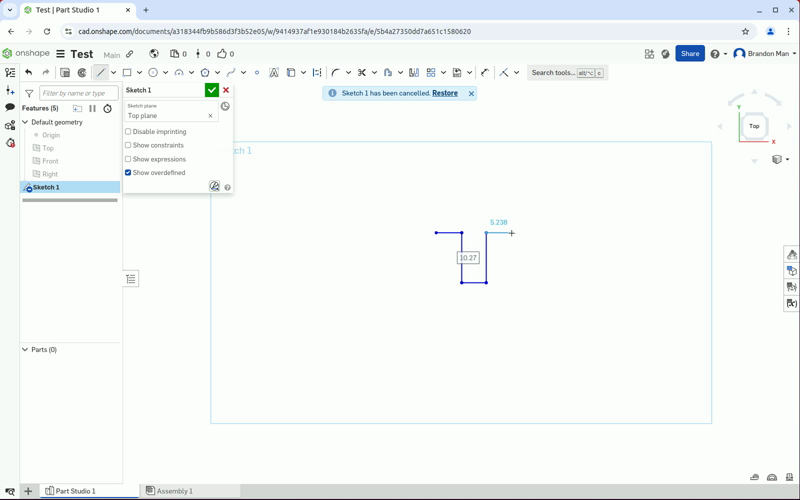
key_up(shift)
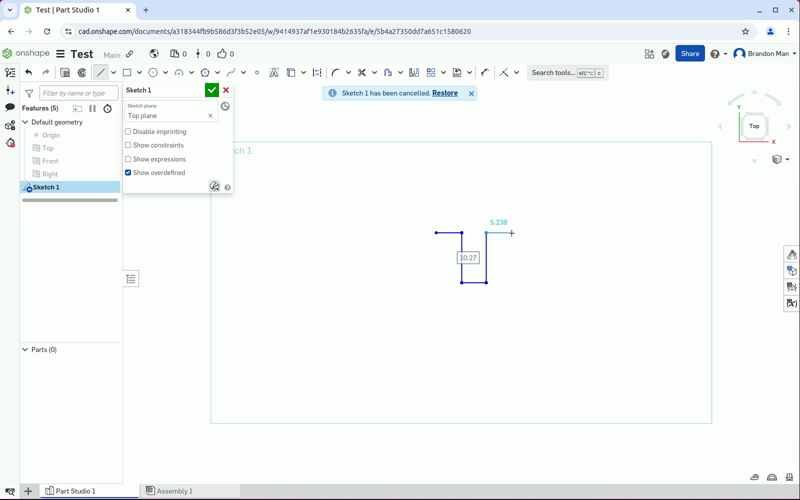
key_down(shift)
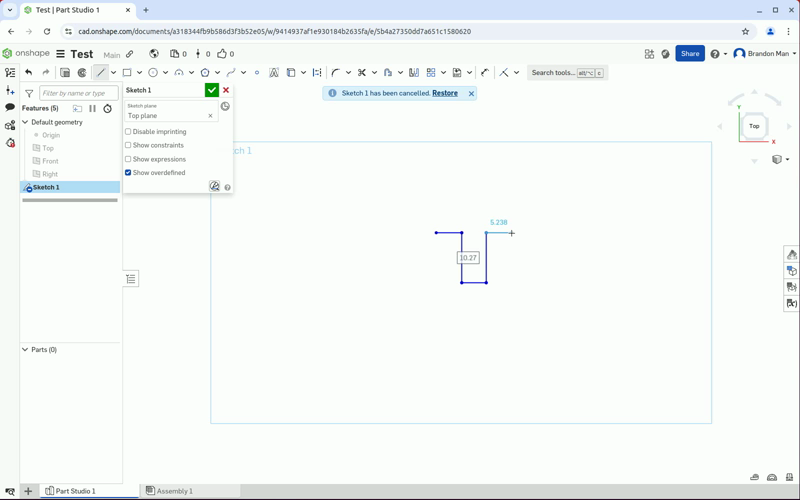
mouse_move(511, 169)
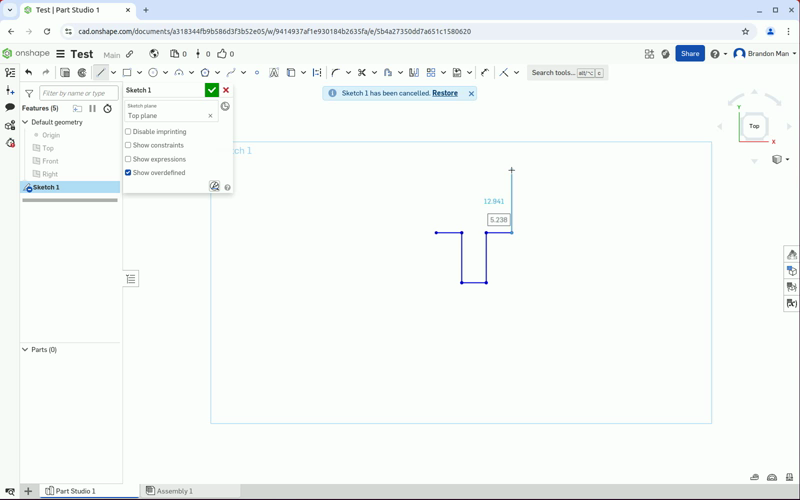
click(511, 169)
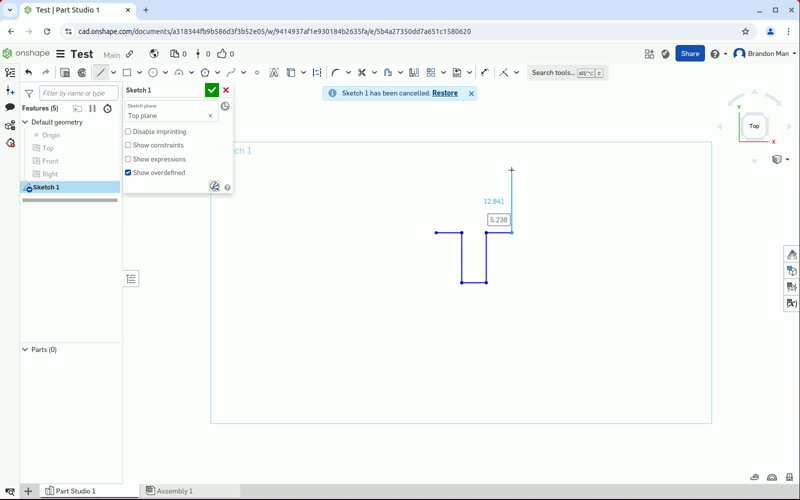
key_up(shift)
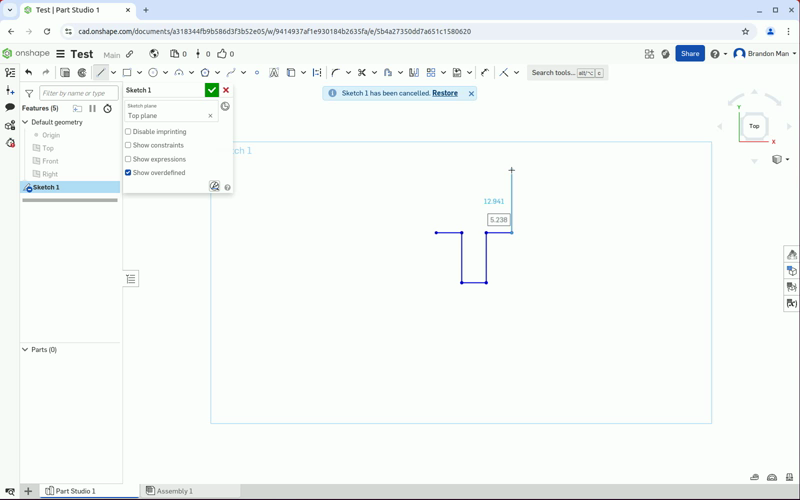
key_down(shift)
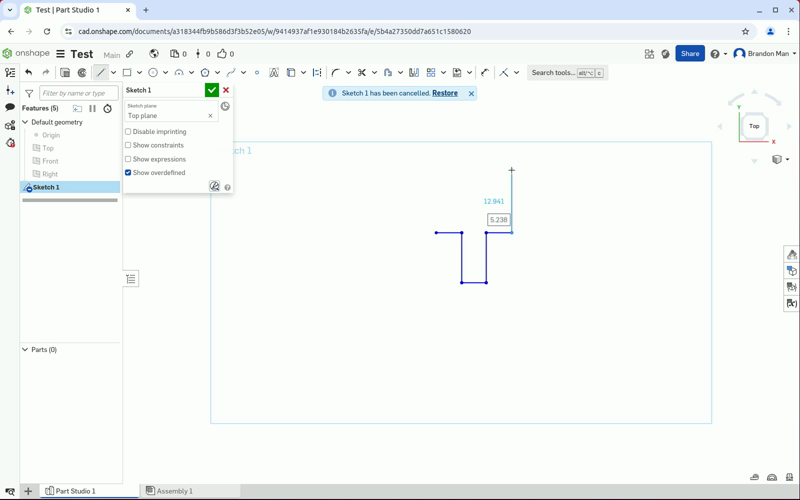
mouse_move(436, 169)
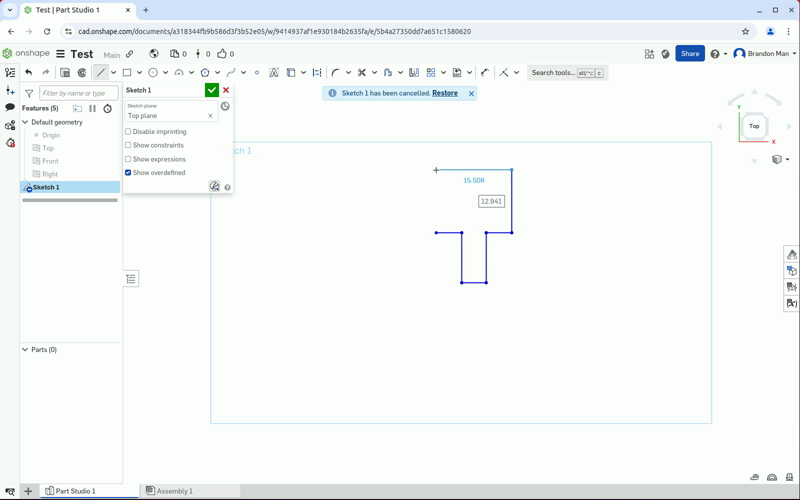
click(436, 169)
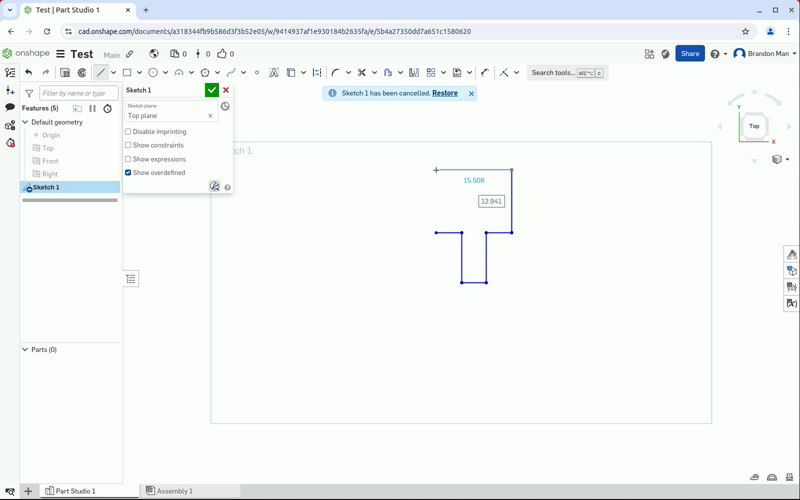
key_up(shift)
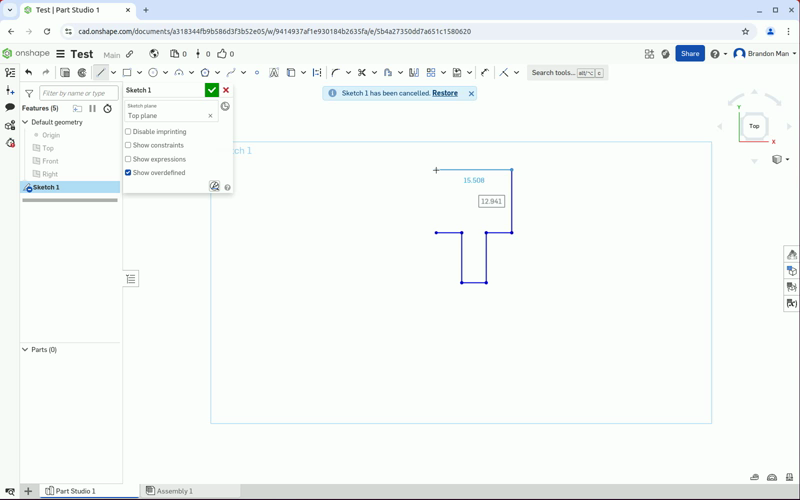
key_down(shift)
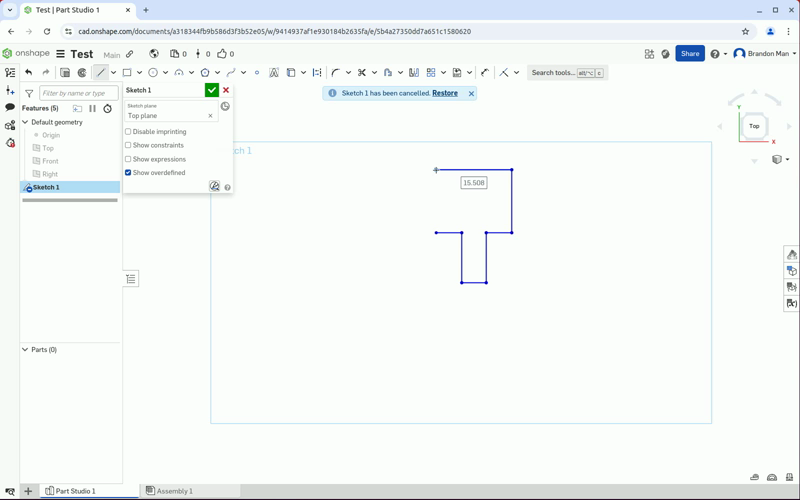
mouse_move(436, 232)
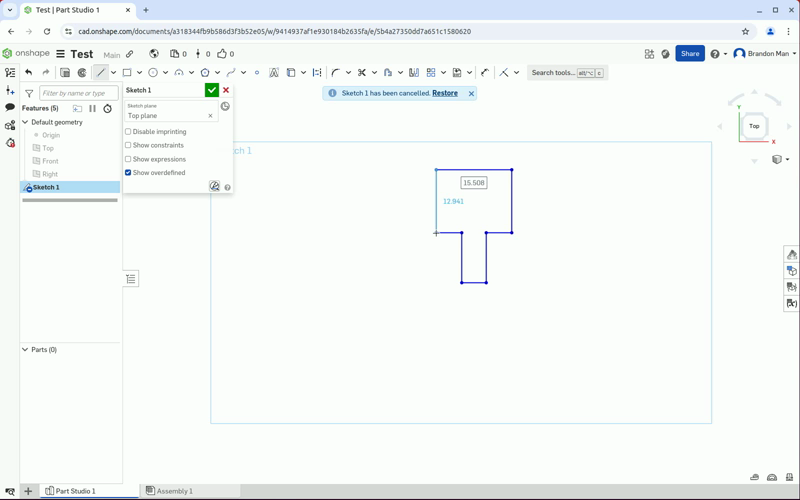
key_up(shift)
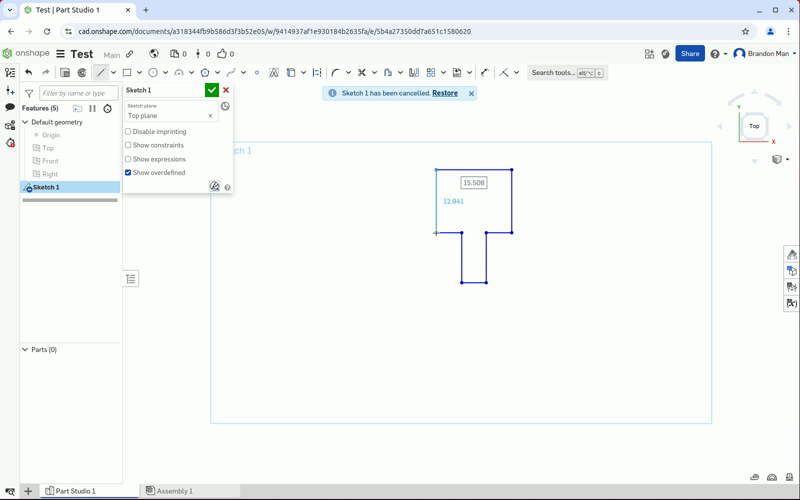
click(436, 232)
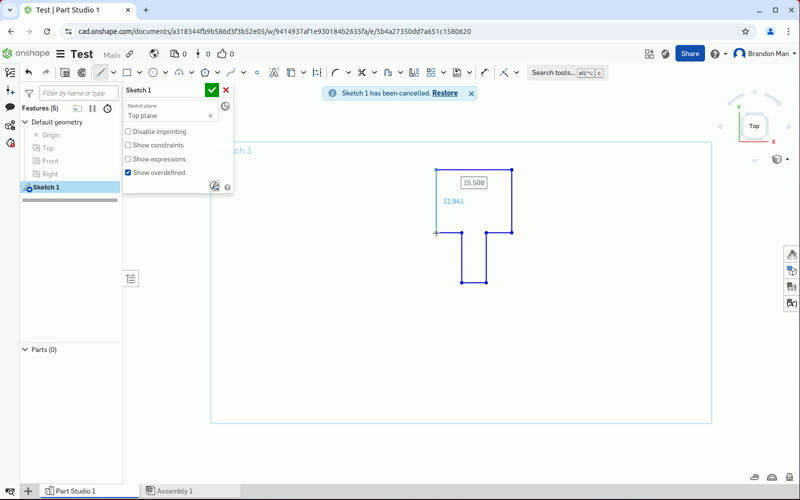
key(esc)
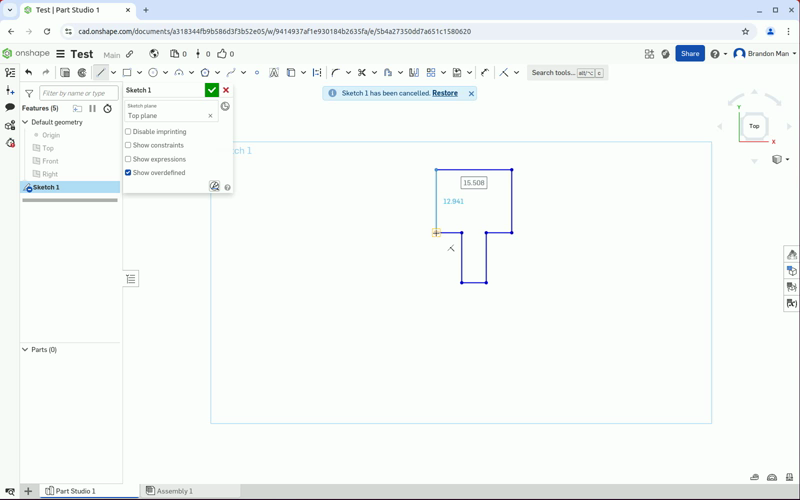
mouse_move(502, 224)
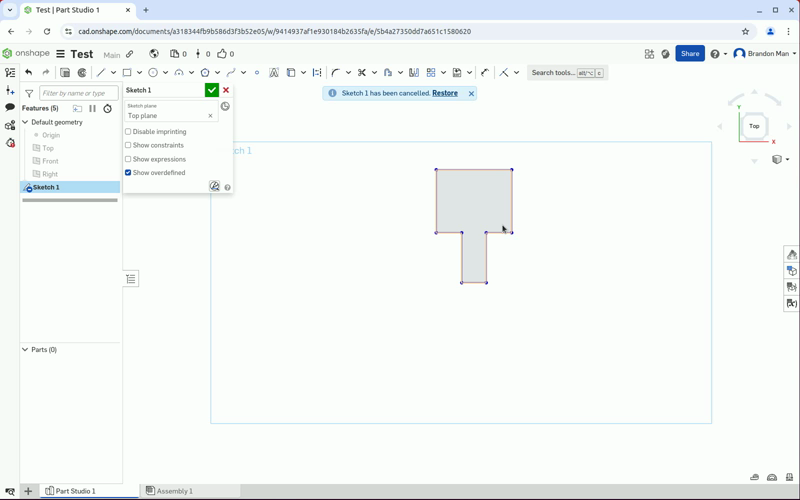
click(502, 224)
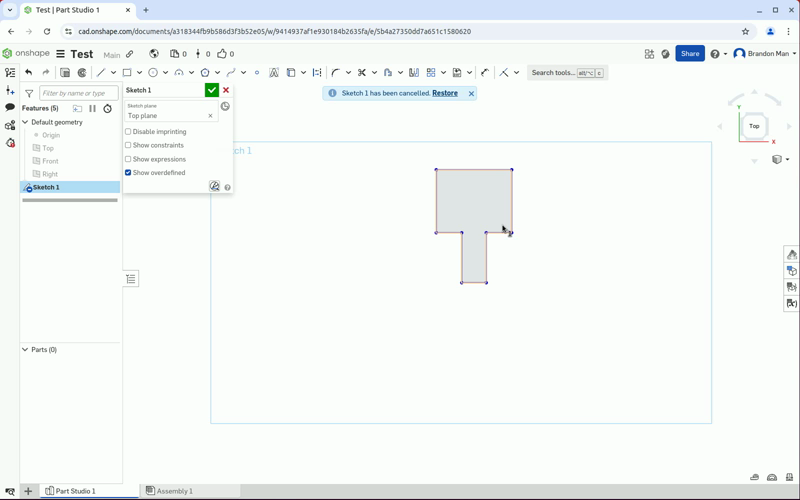
mouse_move(73, 352)
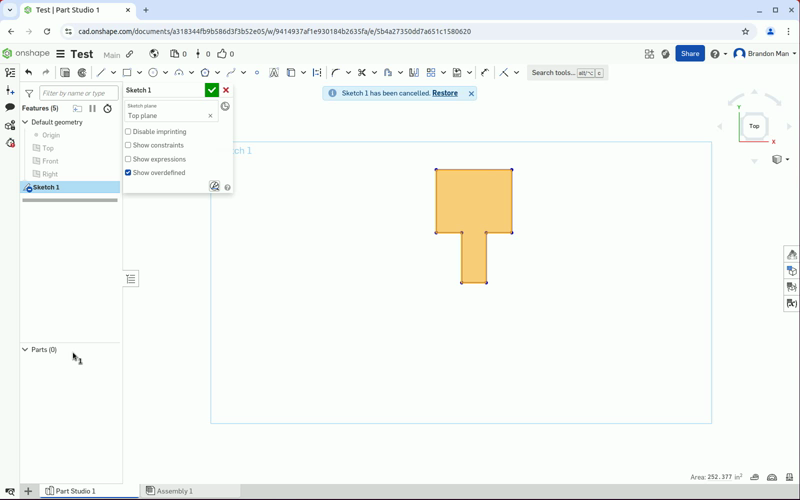
key(shift+y)
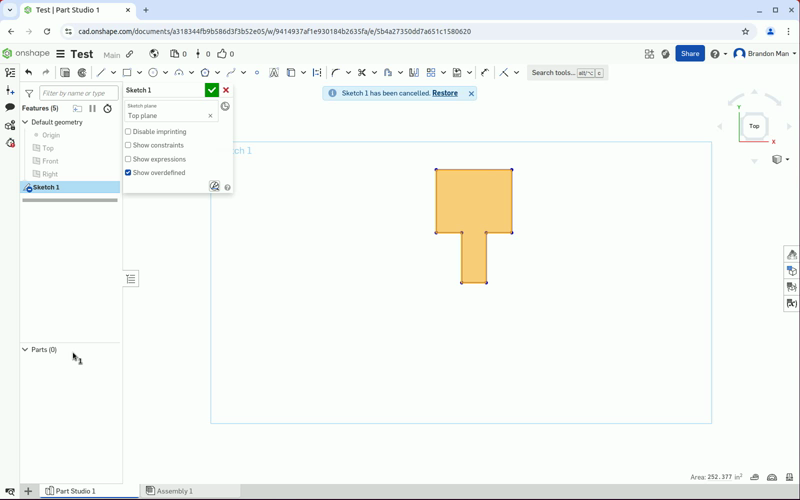
key(shift+e)
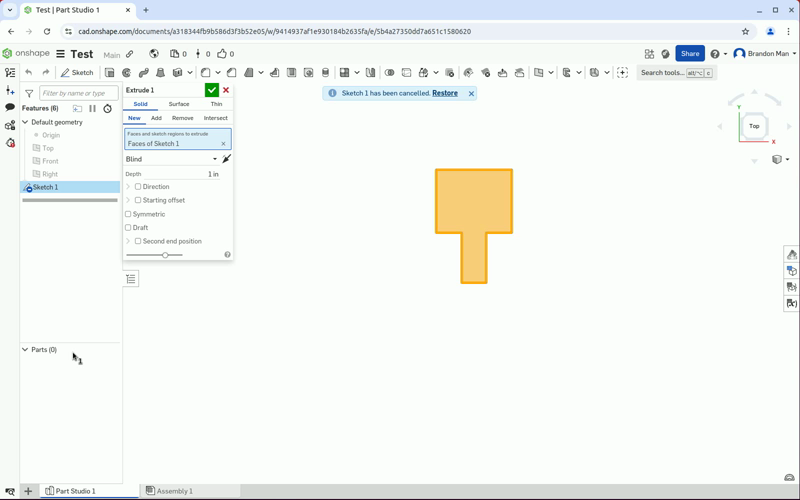
mouse_move(143, 106)
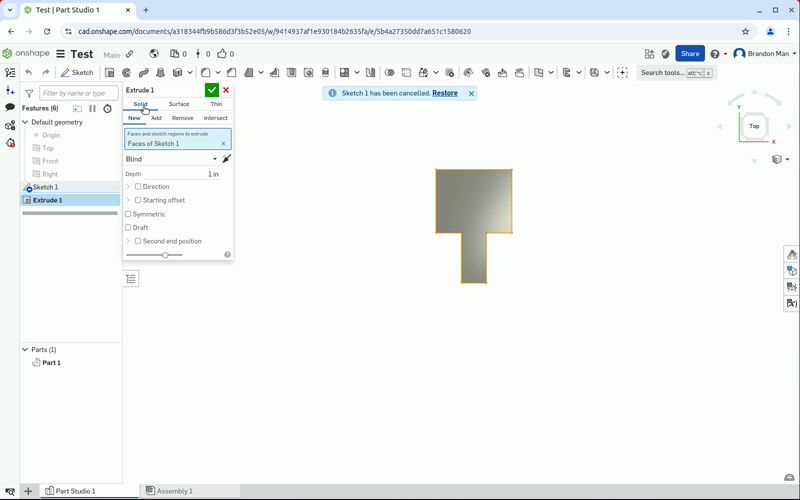
click(143, 106)
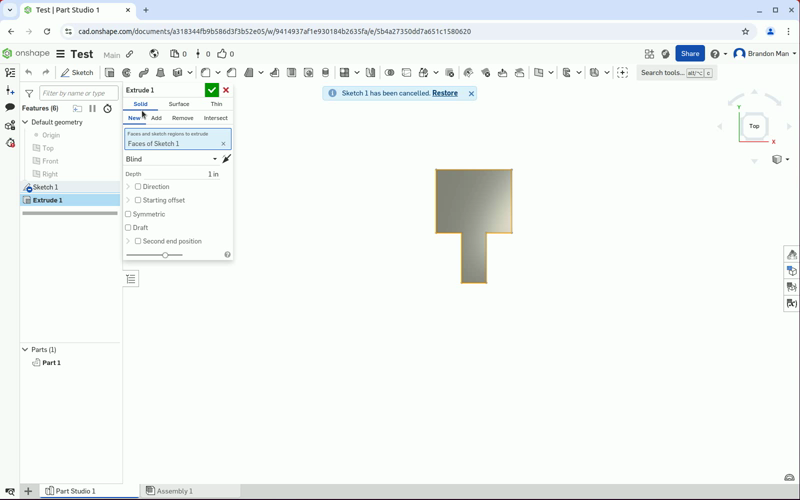
mouse_move(137, 120)
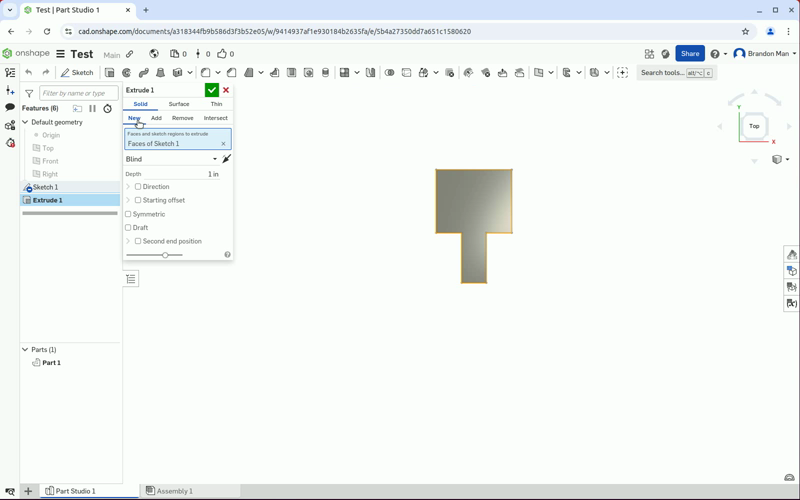
click(137, 120)
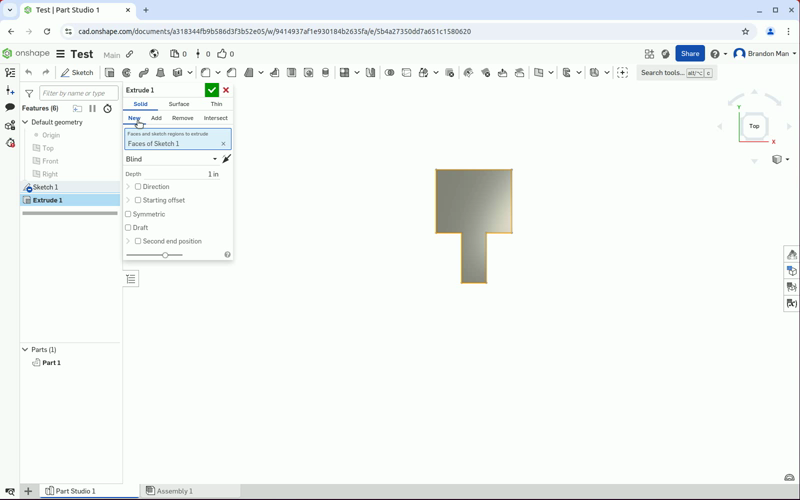
key(tab, 4)
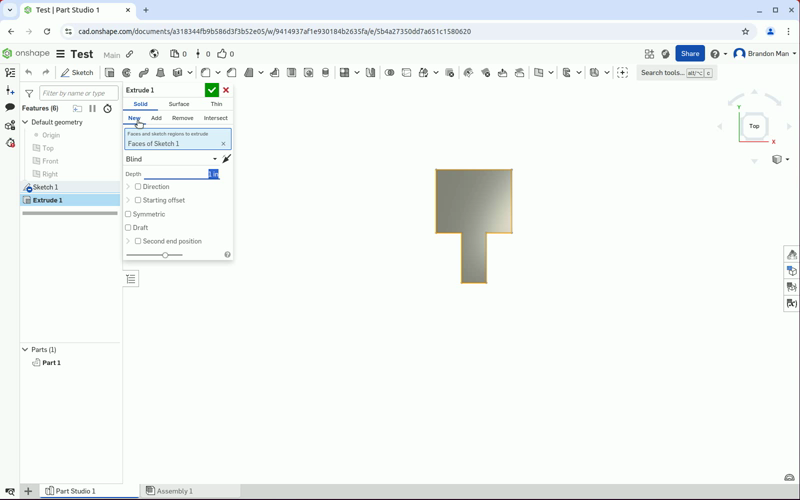
text(12.758)
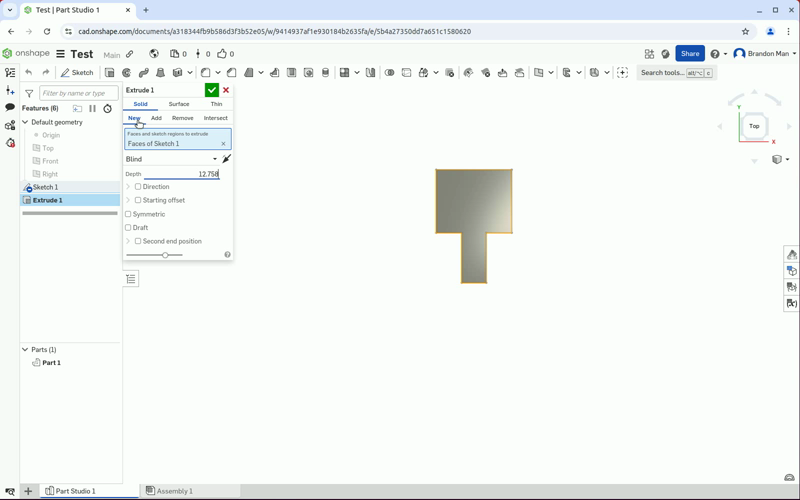
key(enter)
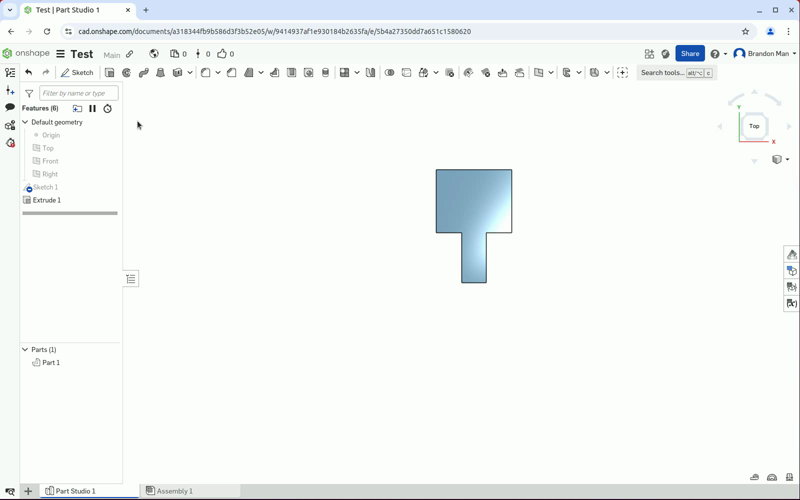
key(shift+h)
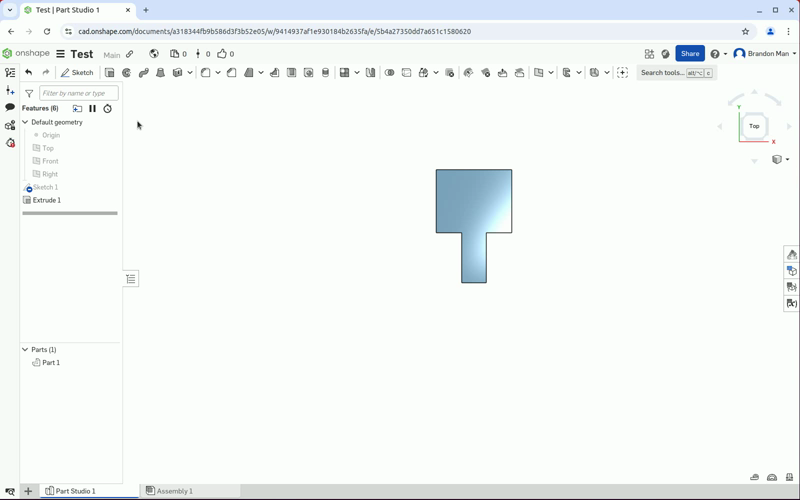
key(shift+h)
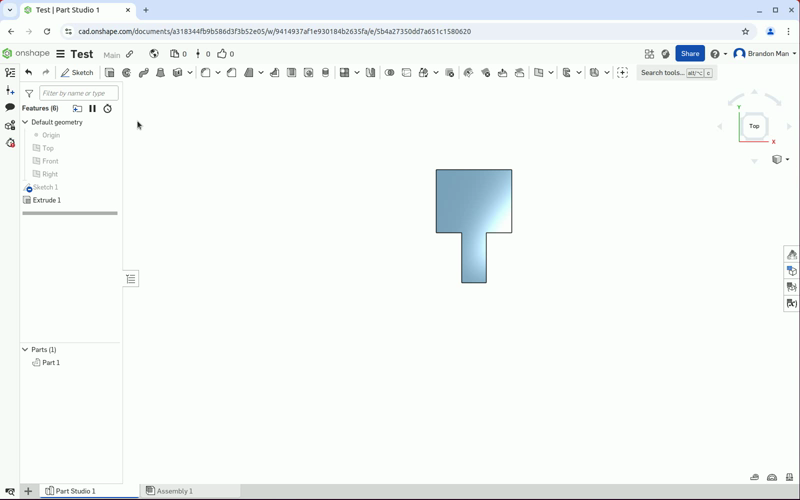
mouse_move(73, 189)
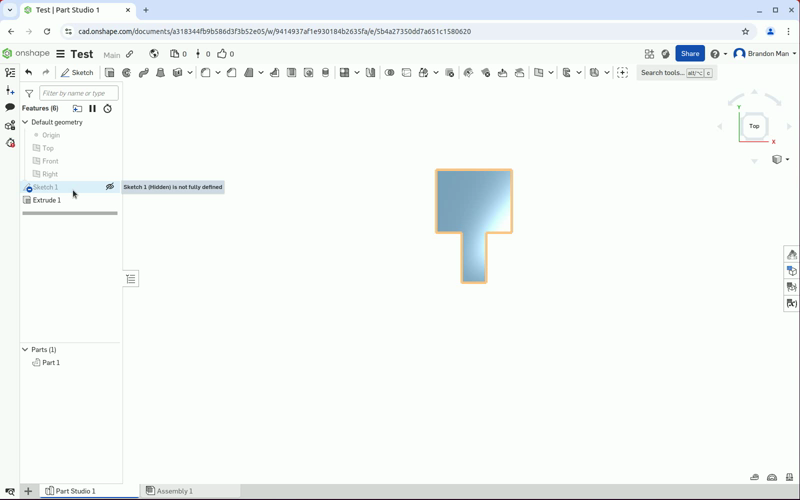
click(73, 189)
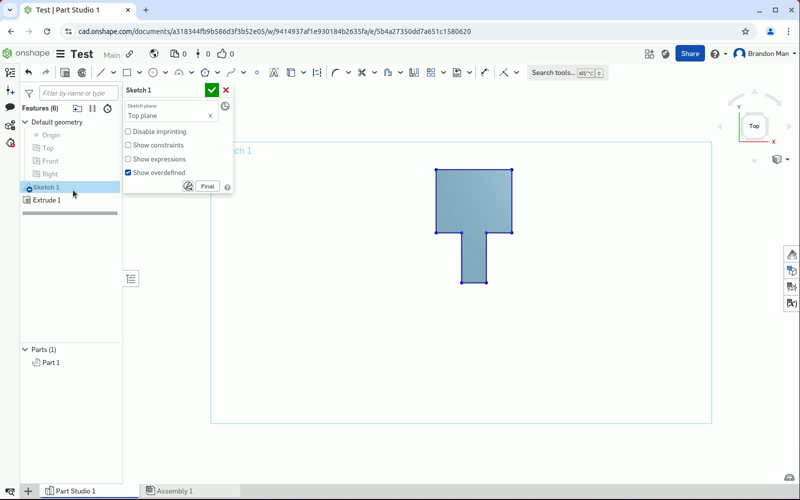
mouse_move(229, 92)
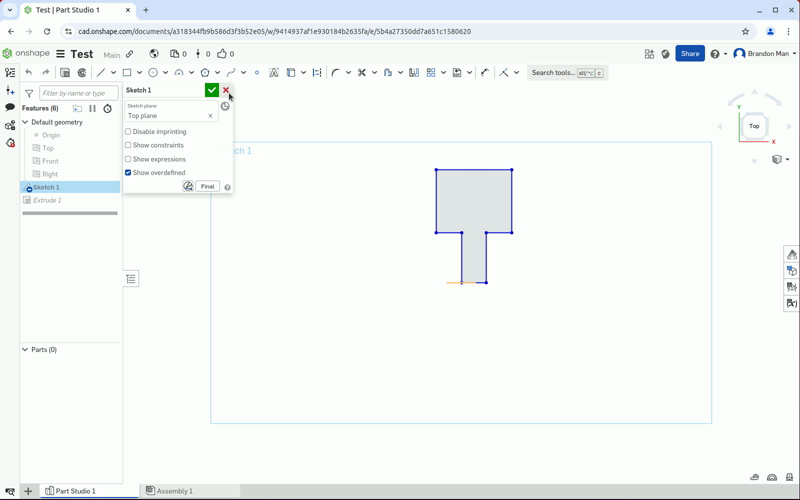
click(229, 92)
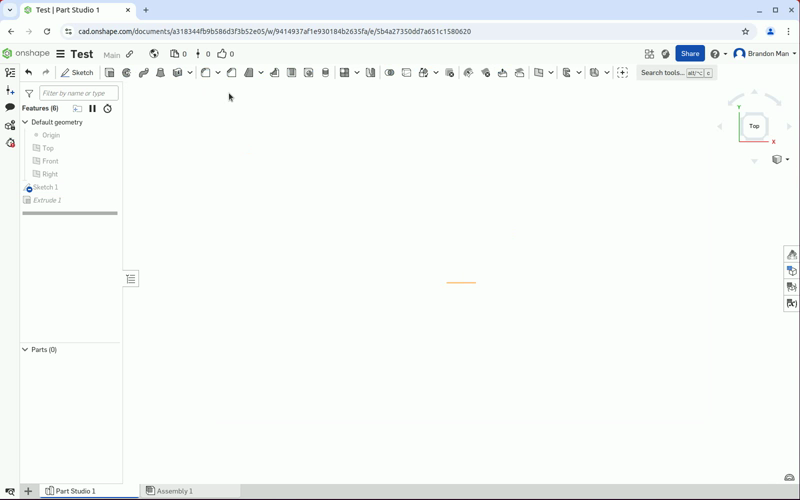
mouse_move(73, 352)
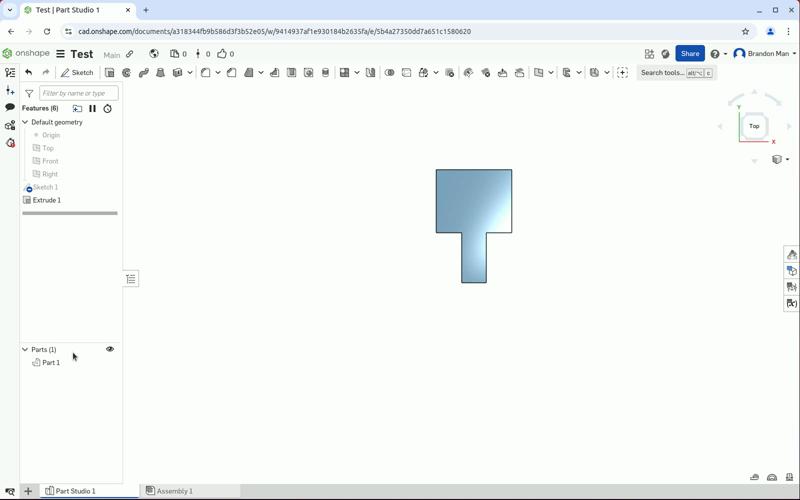
key(y)
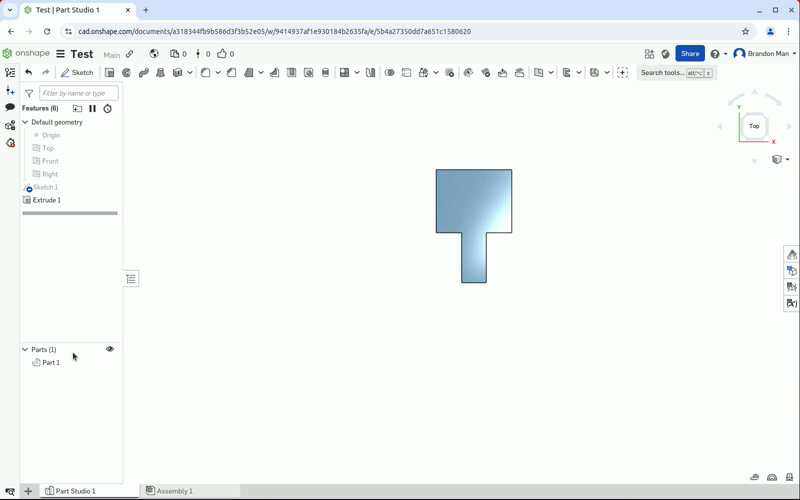
key(shift+p)
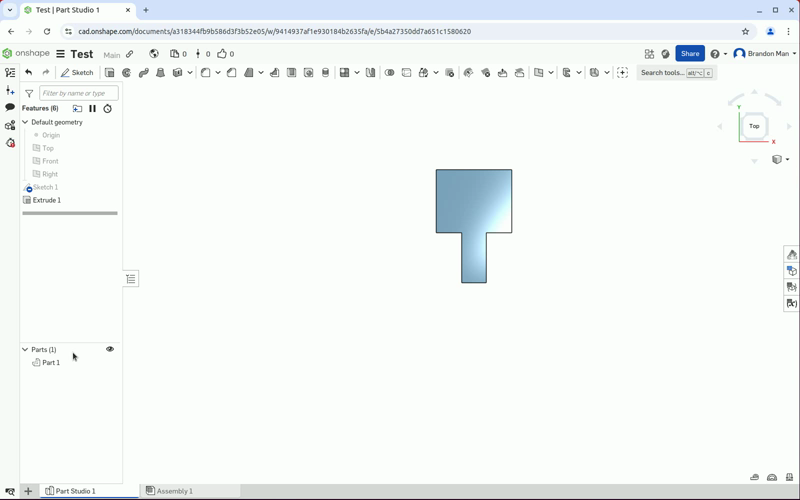
key(space)
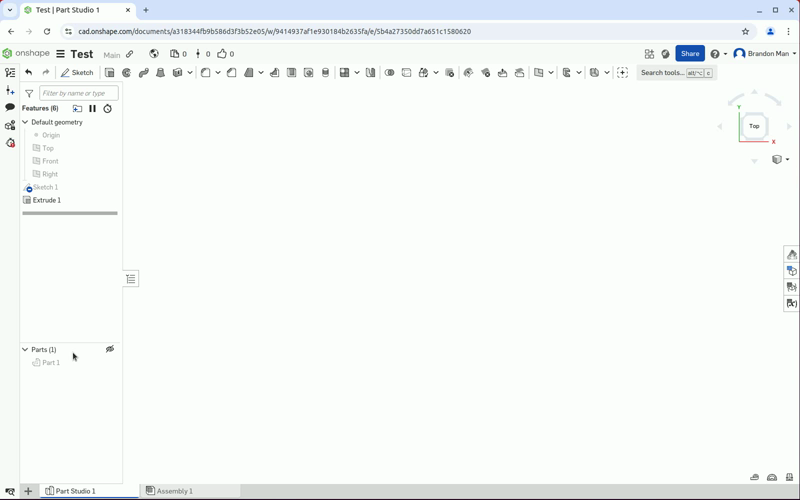
key_down(shift)
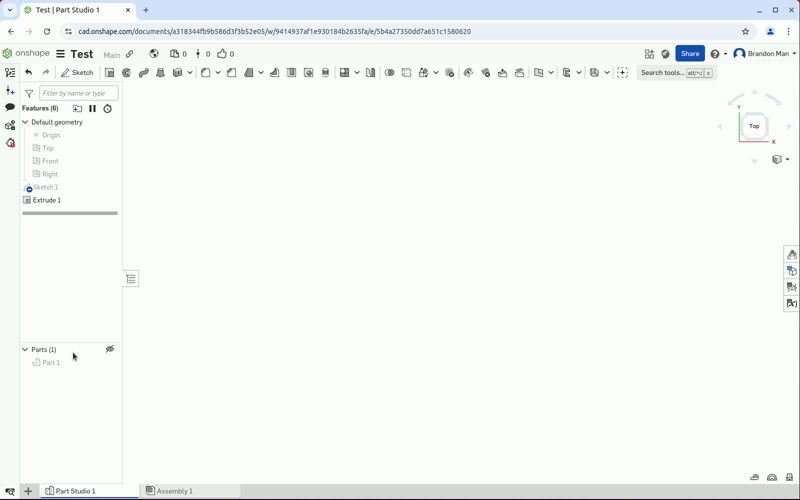
key(up)
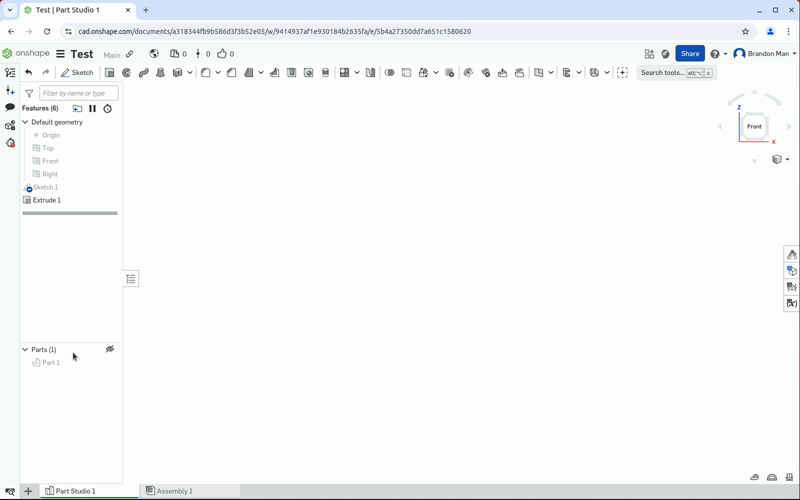
key_up(shift)
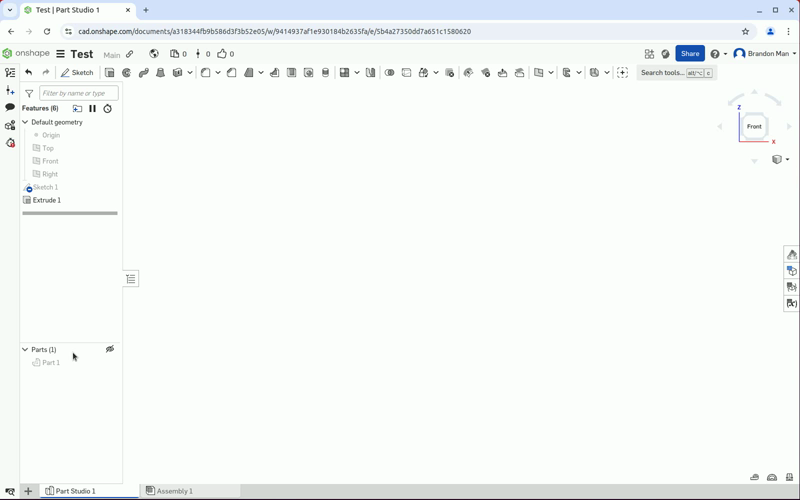
key(space)
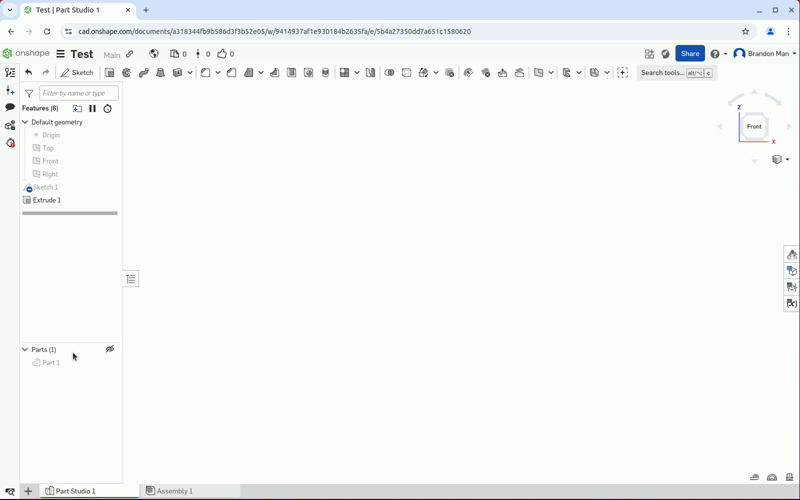
key_down(shift)
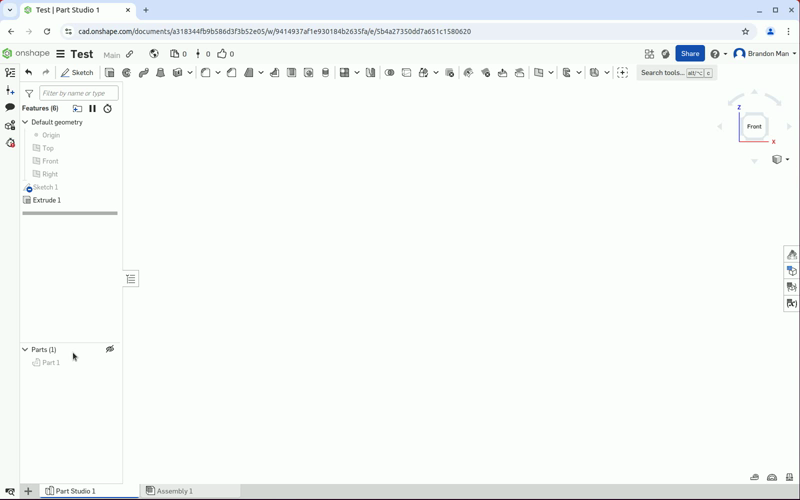
key(left)
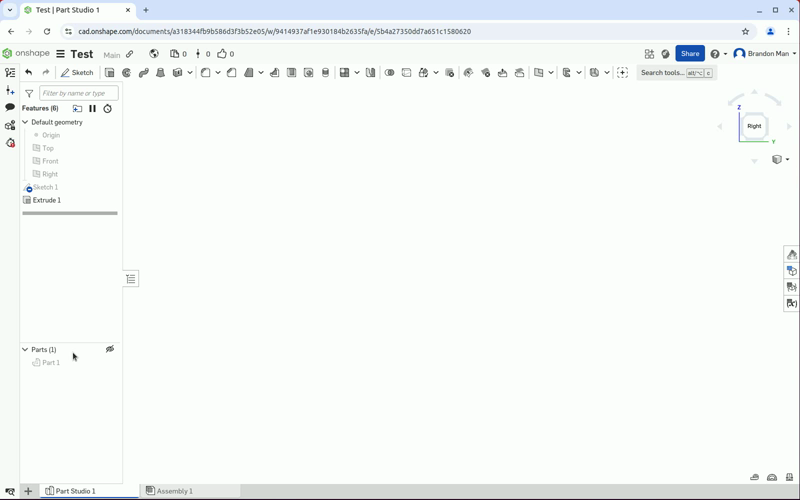
key_up(shift)
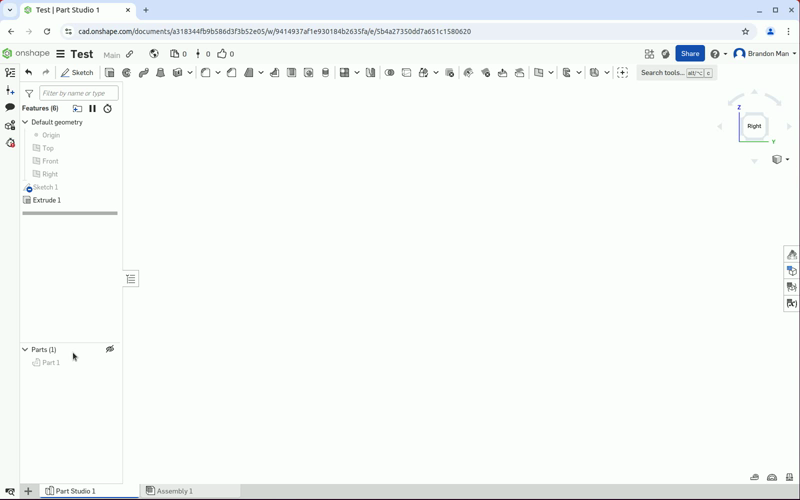
mouse_move(73, 352)
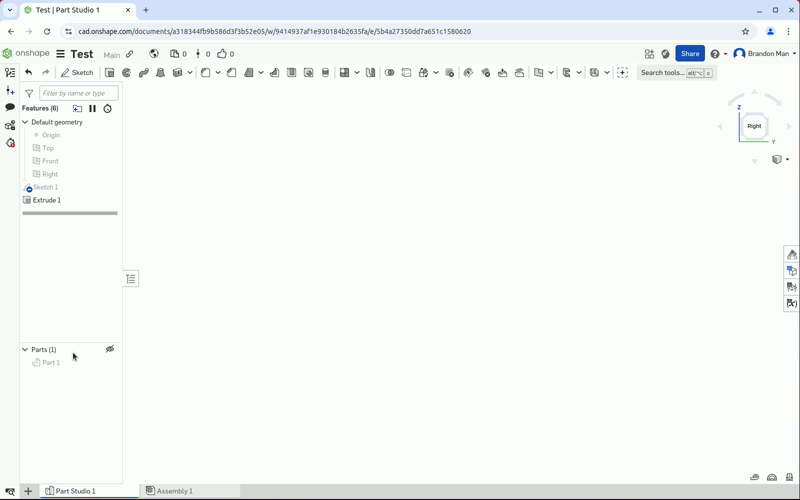
key(shift+y)
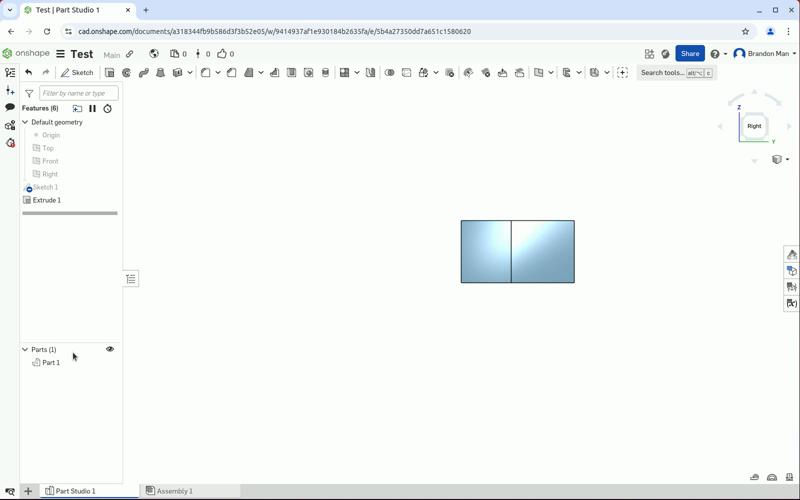
mouse_move(541, 75)
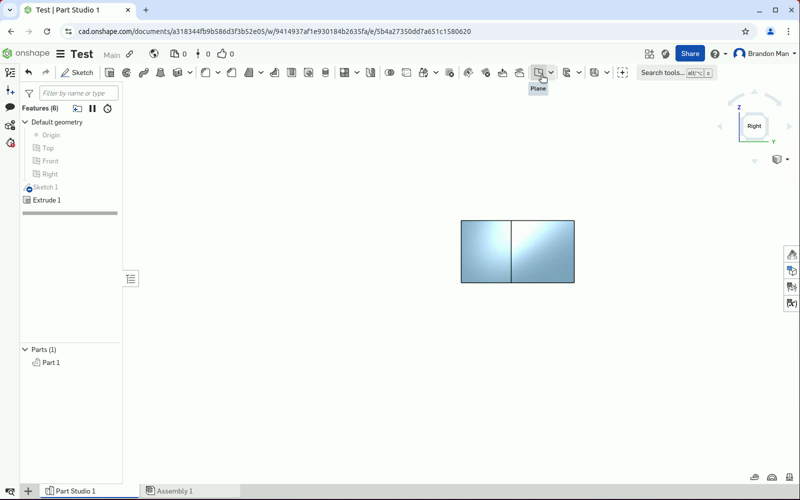
click(541, 75)
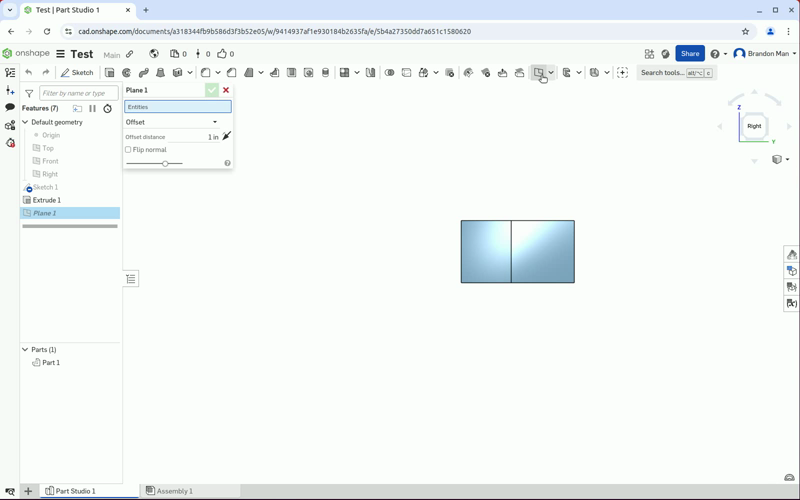
mouse_move(73, 176)
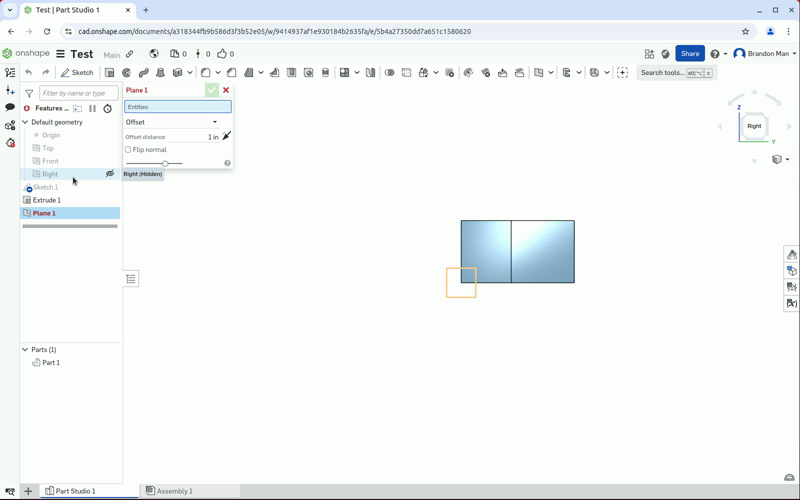
click(73, 176)
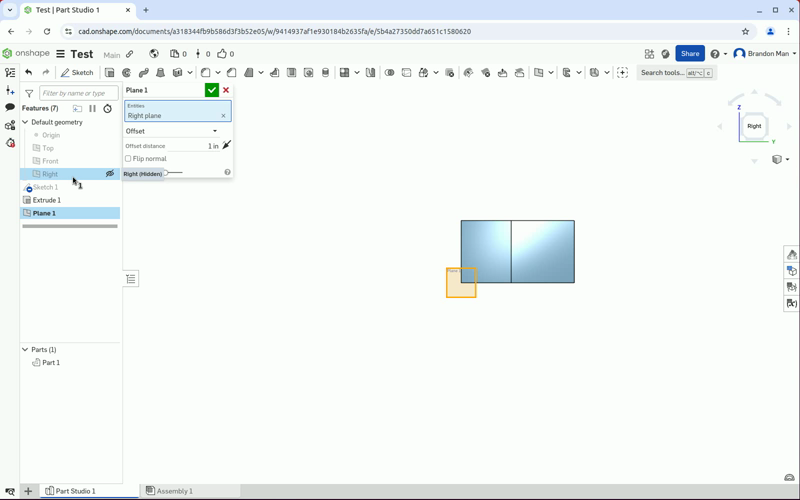
key(tab, 2)
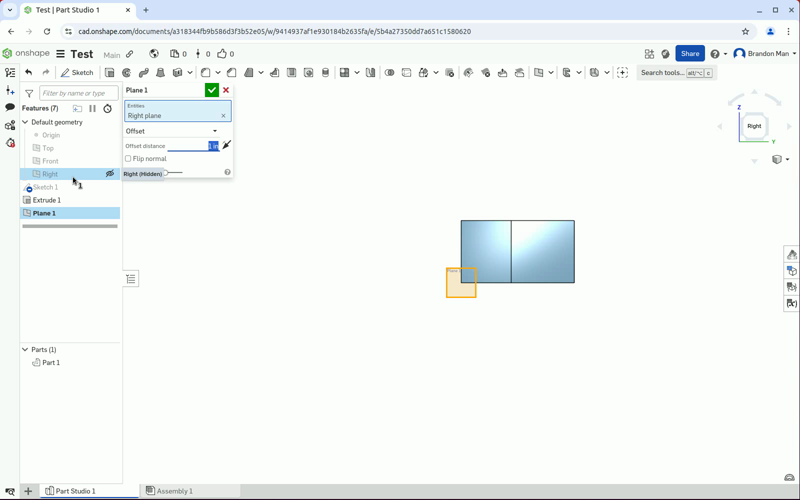
text(5.053)
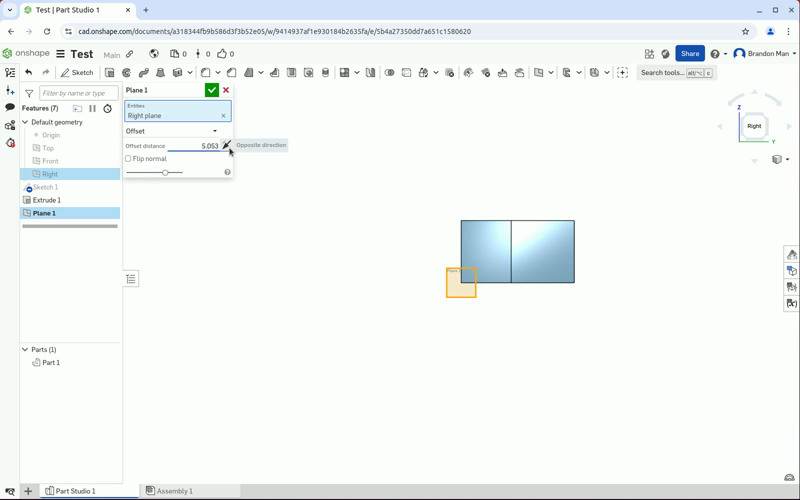
mouse_move(229, 147)
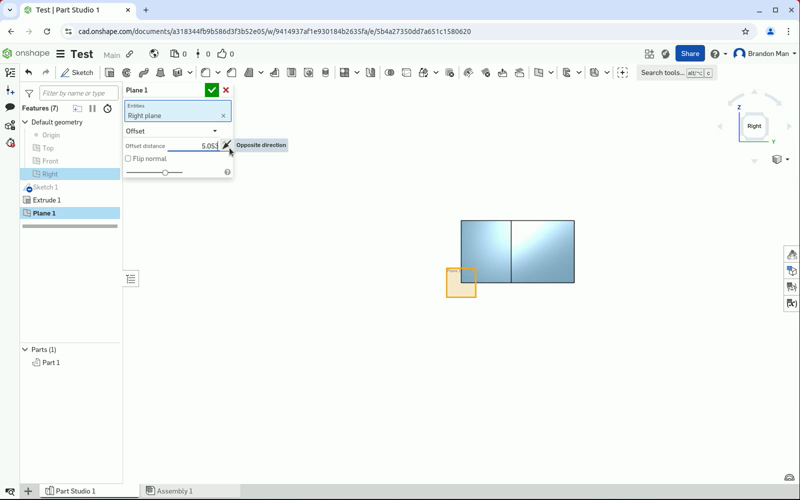
click(229, 147)
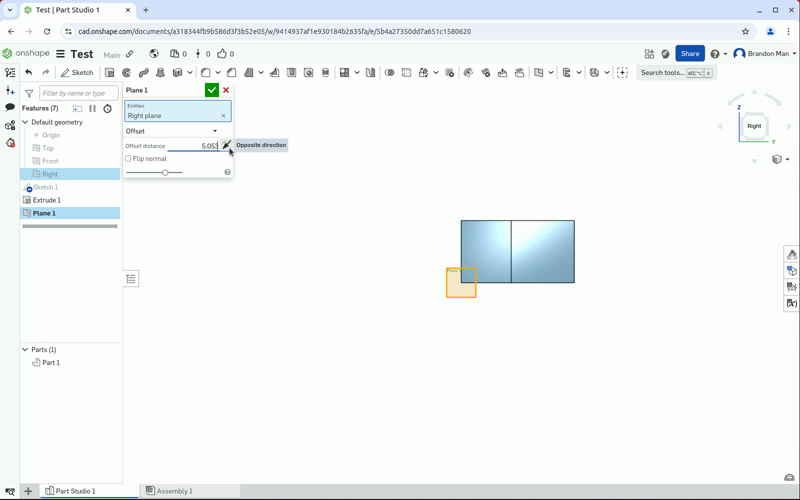
key(enter, 2)
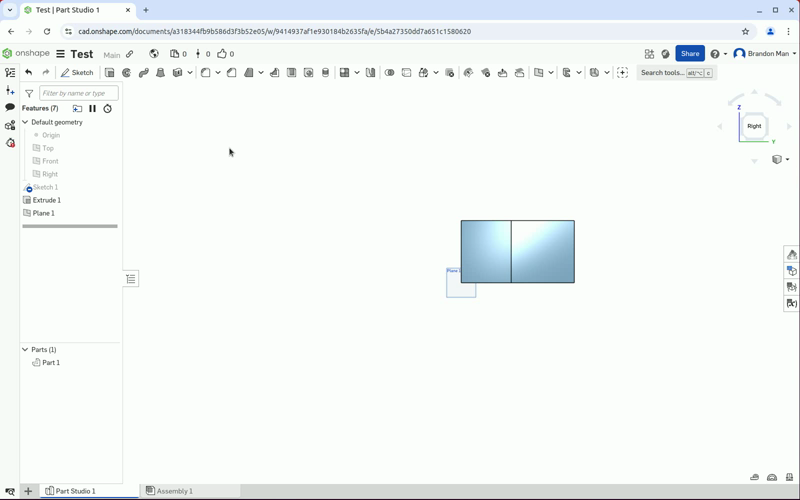
key(shift+s)
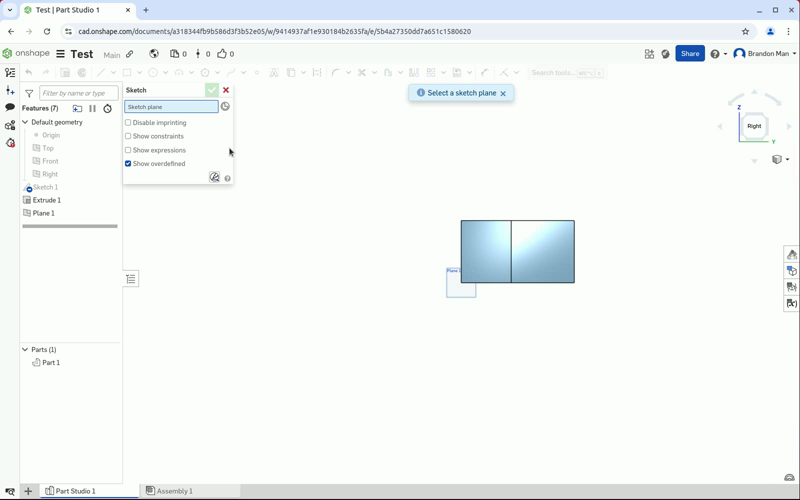
mouse_move(73, 215)
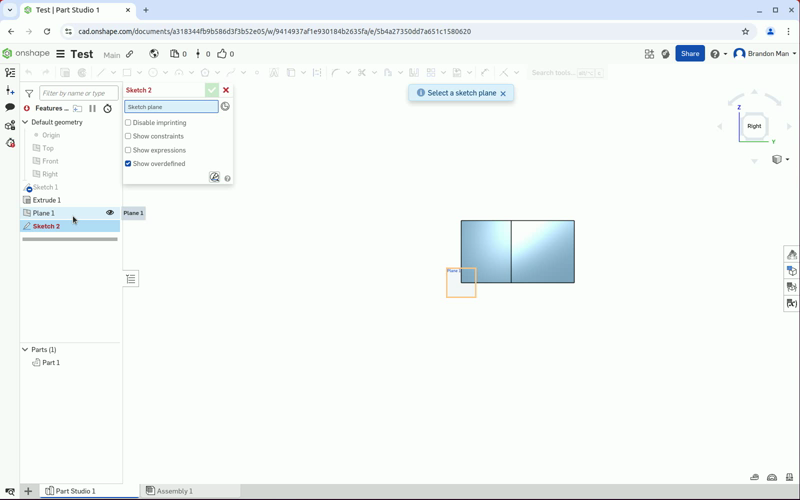
click(73, 215)
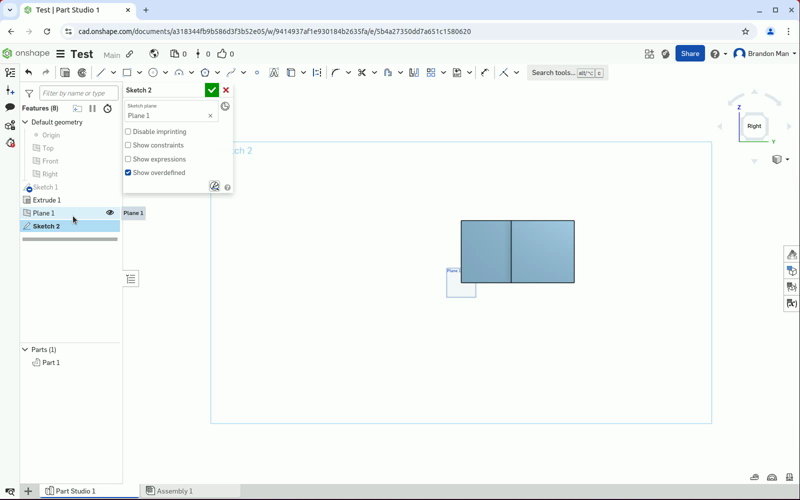
mouse_move(73, 352)
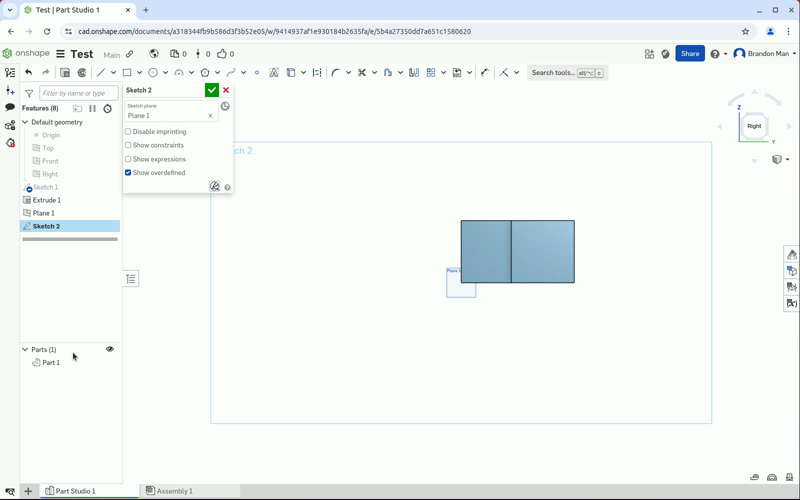
key(y)
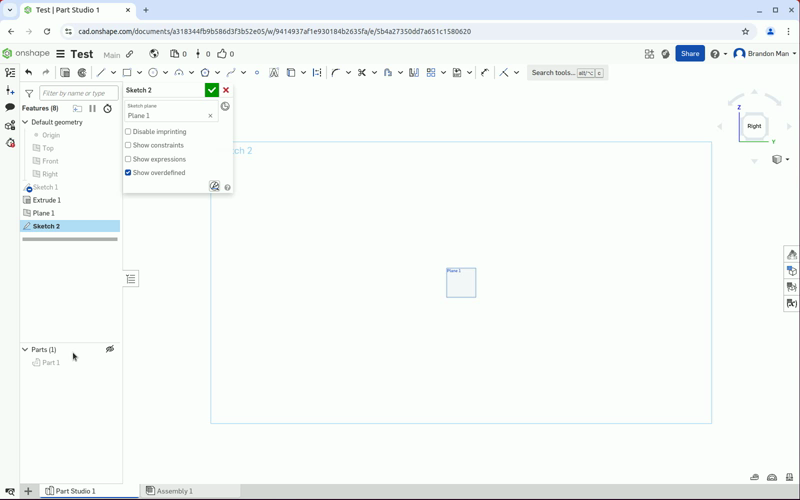
key(l)
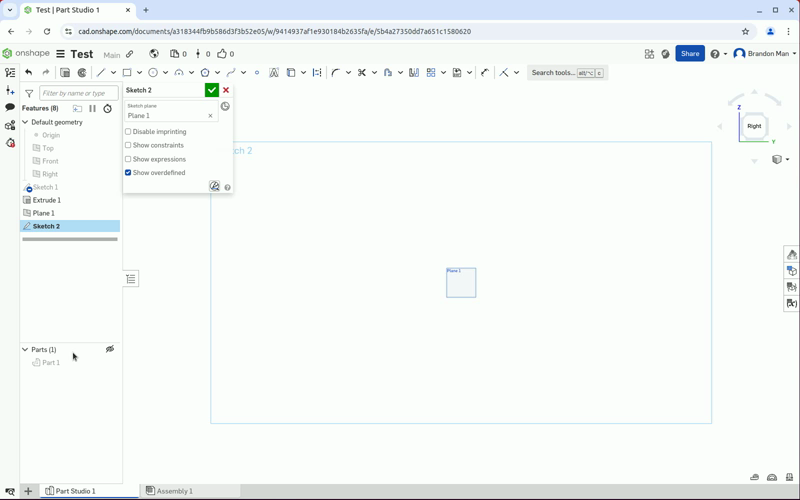
key_down(shift)
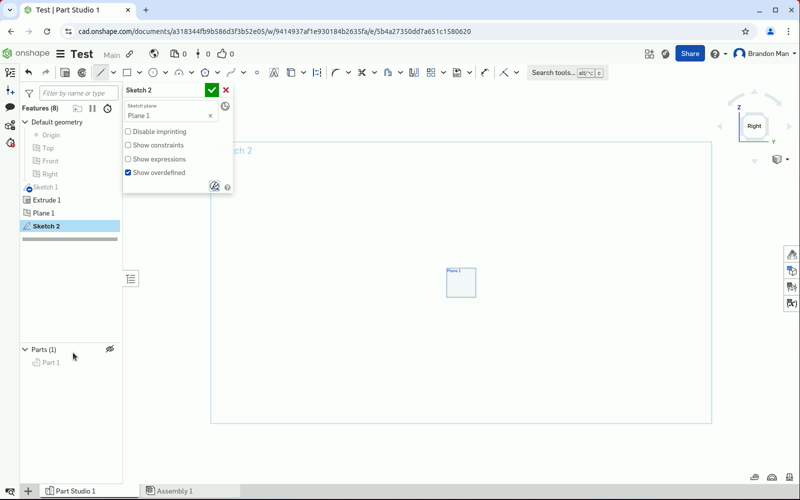
mouse_move(547, 220)
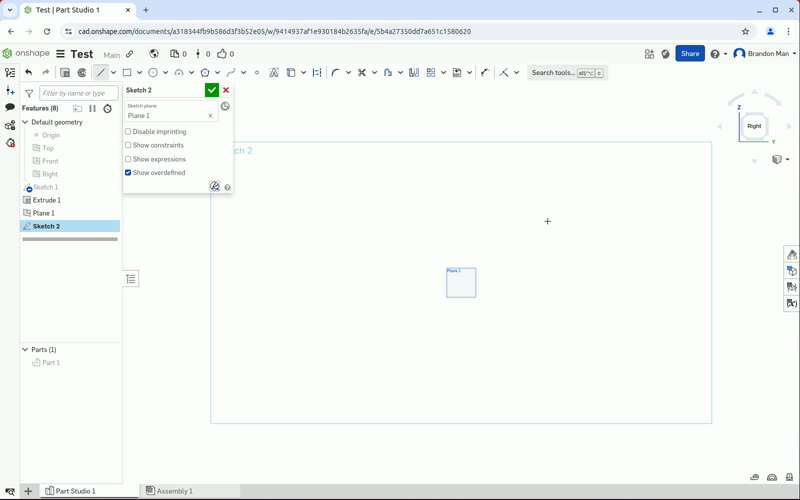
click(547, 220)
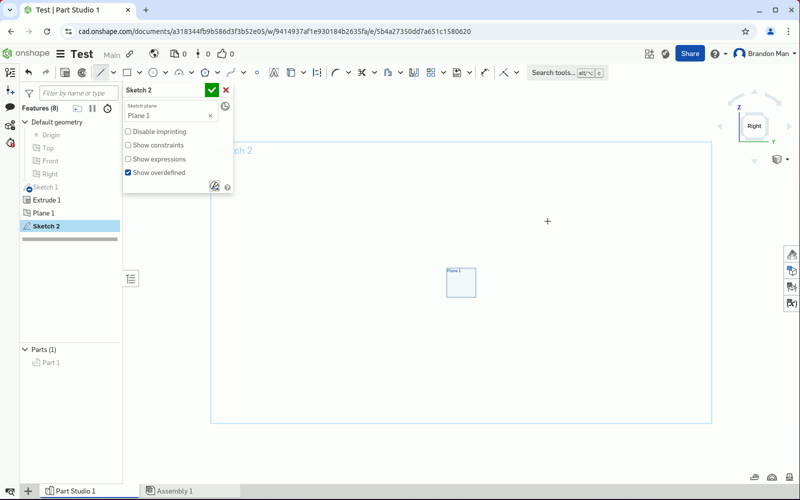
key_up(shift)
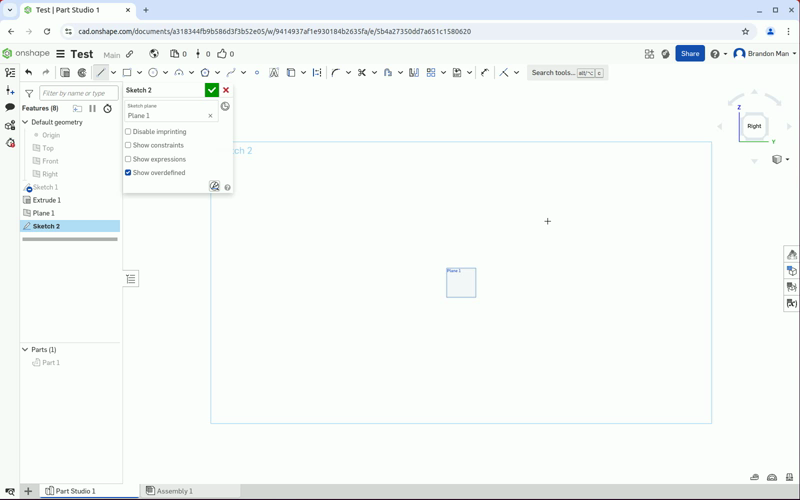
key_down(shift)
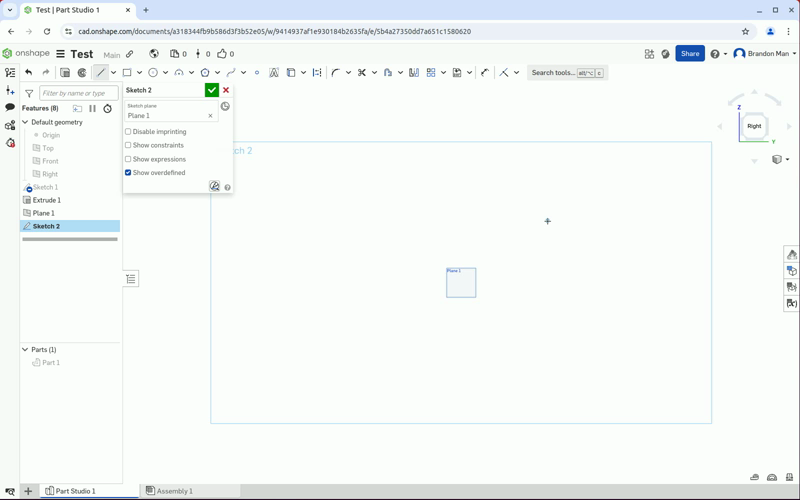
mouse_move(572, 283)
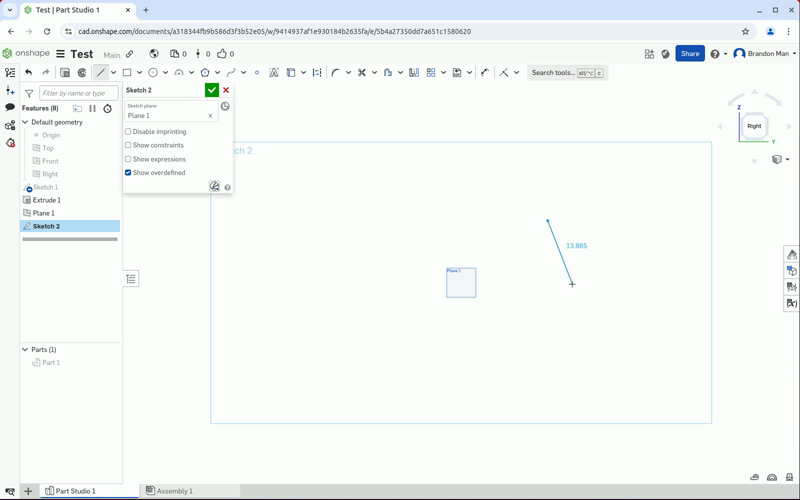
click(572, 283)
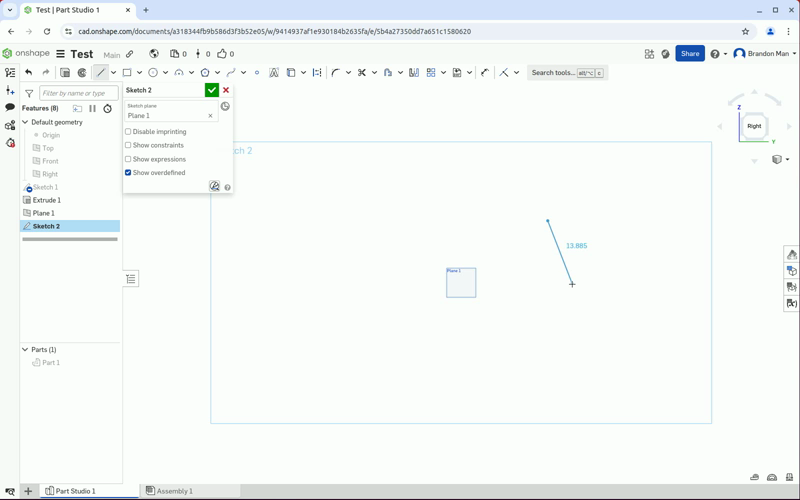
key_up(shift)
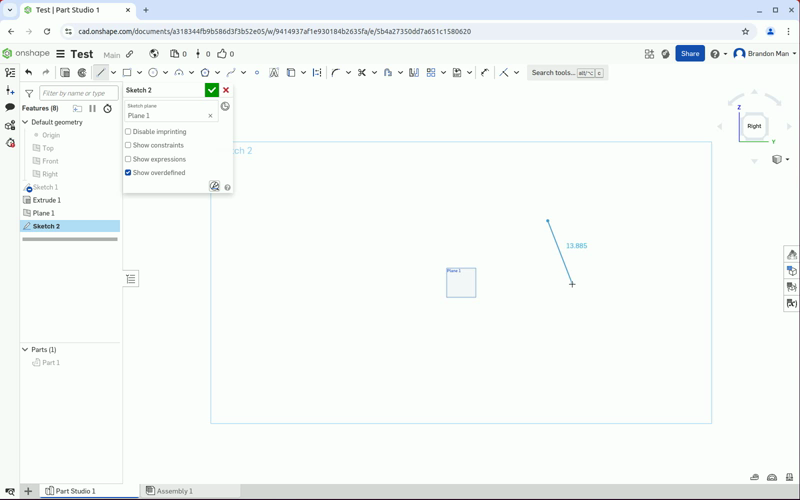
key_down(shift)
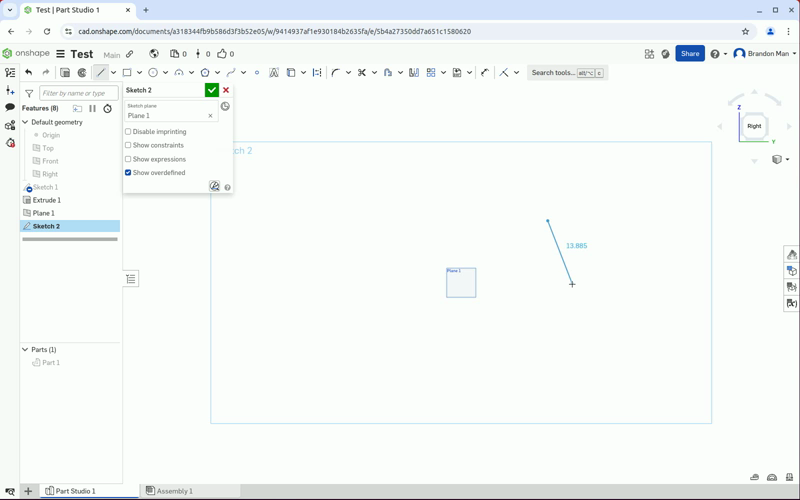
mouse_move(572, 220)
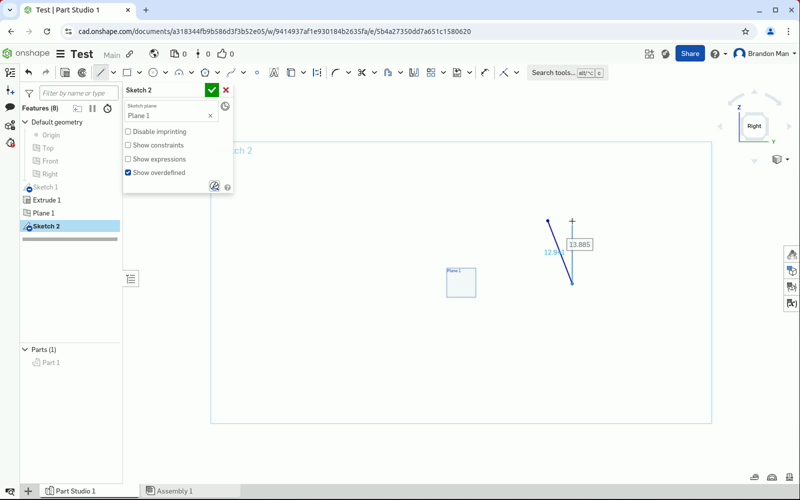
click(572, 220)
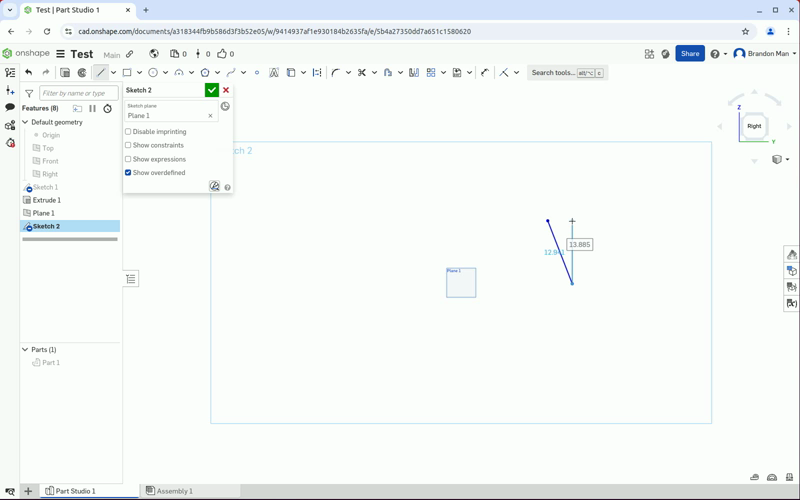
key_up(shift)
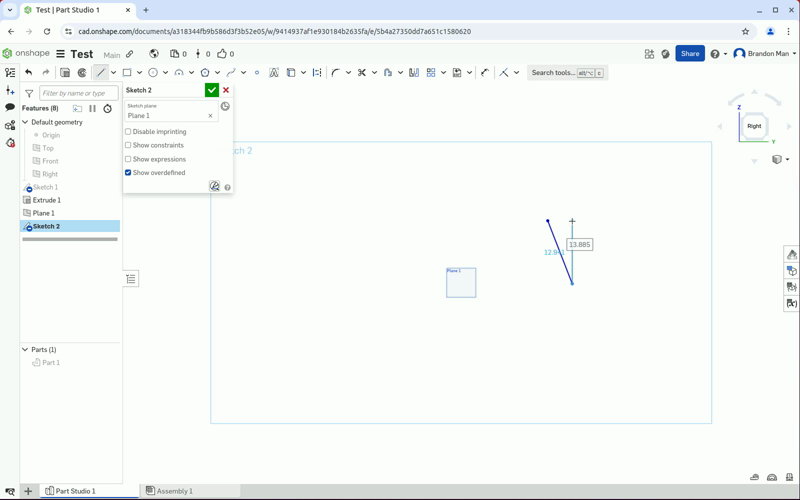
mouse_move(589, 220)
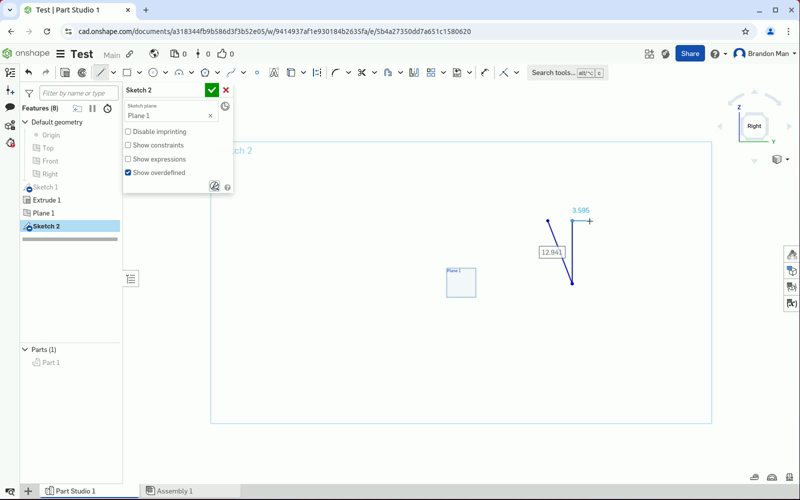
key_down(shift)
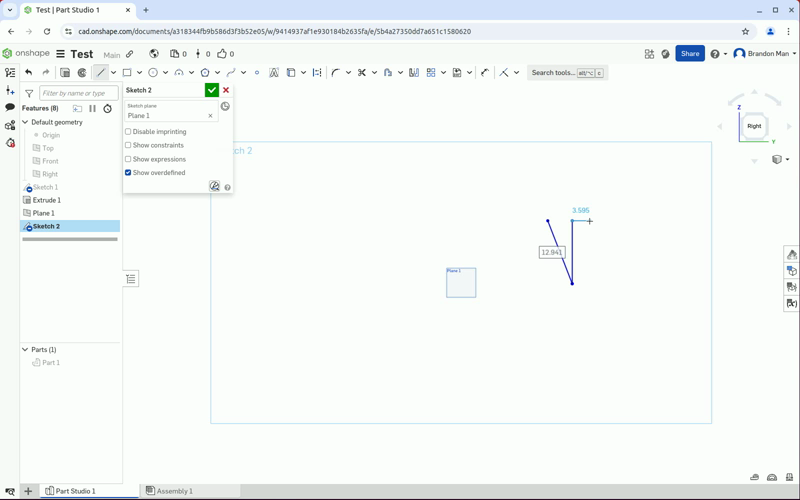
mouse_move(547, 220)
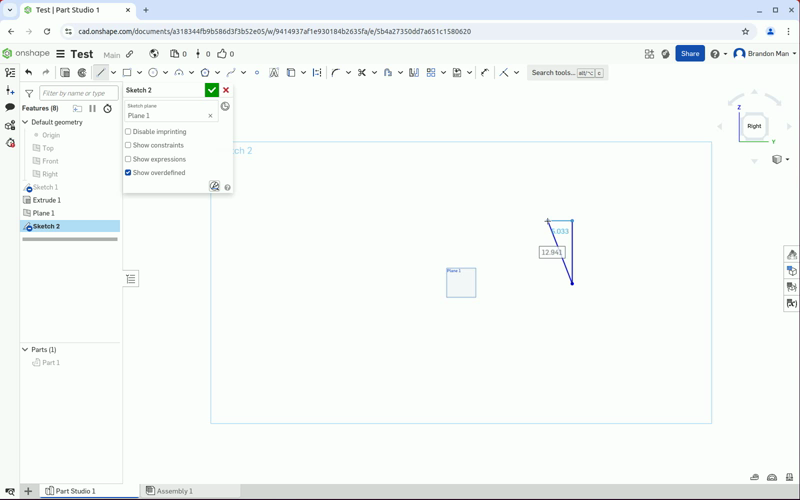
key_up(shift)
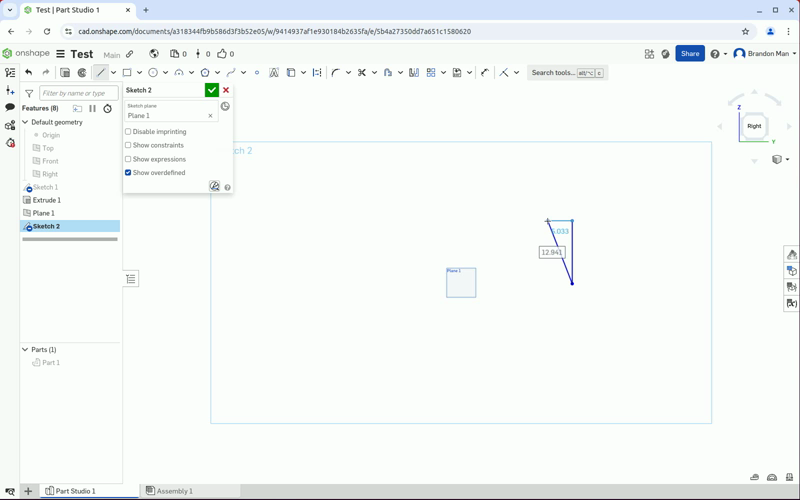
click(547, 220)
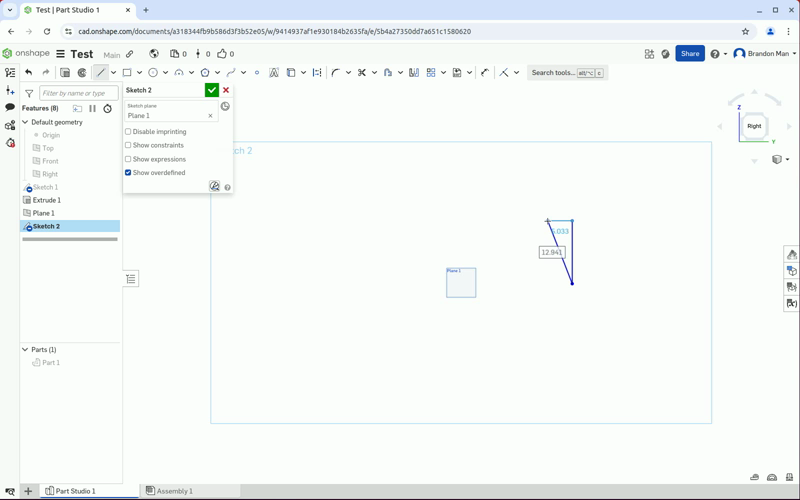
key(esc)
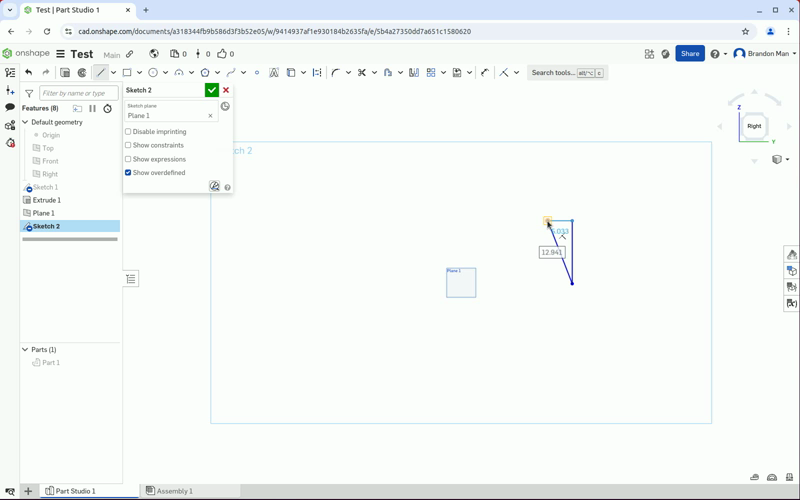
mouse_move(564, 259)
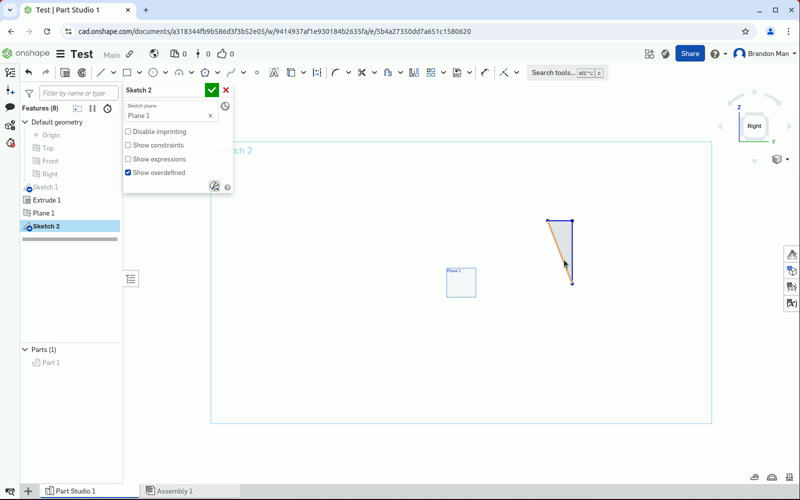
scroll(6)
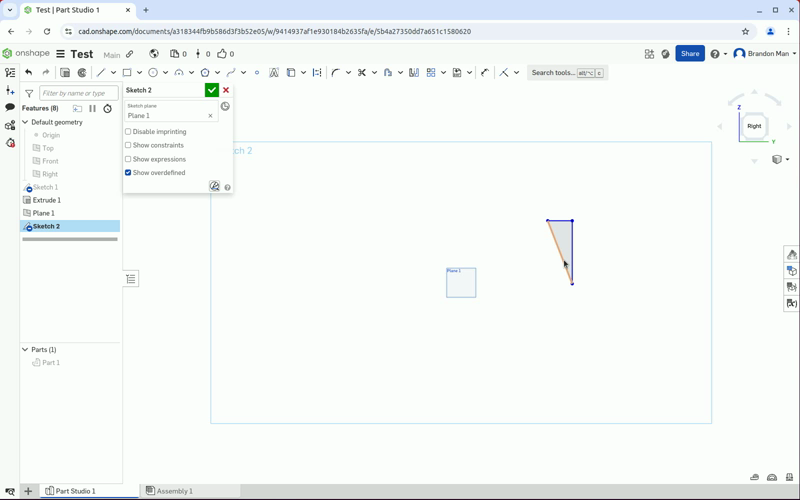
scroll(6)
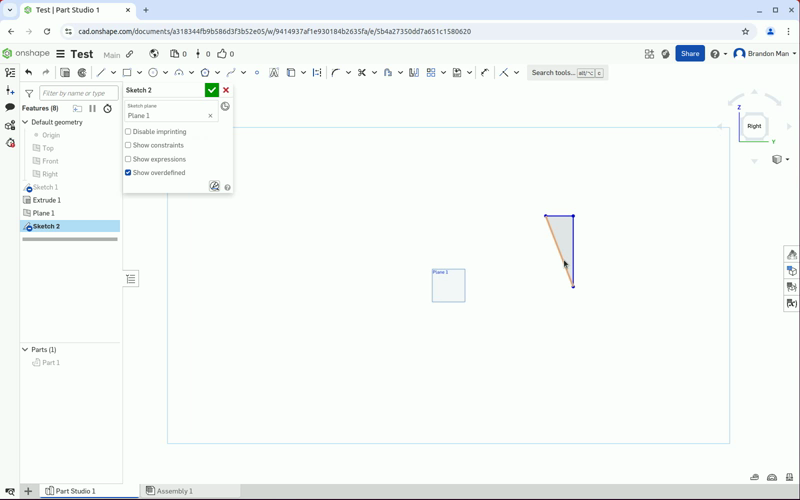
scroll(6)
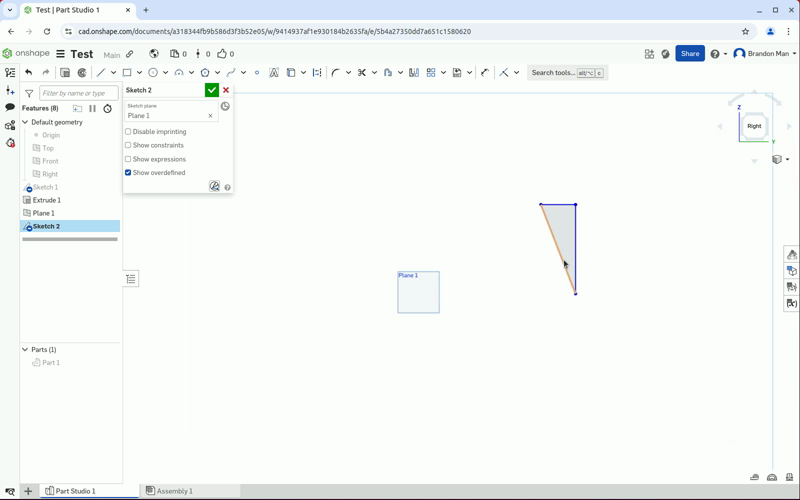
scroll(6)
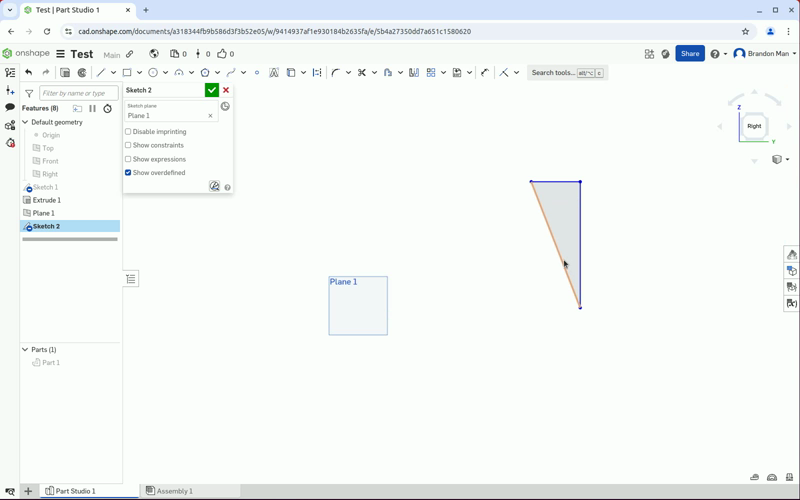
scroll(6)
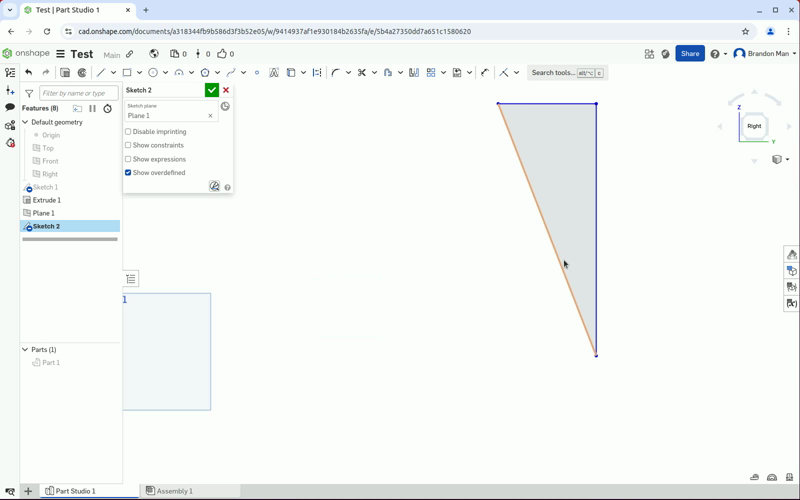
scroll(6)
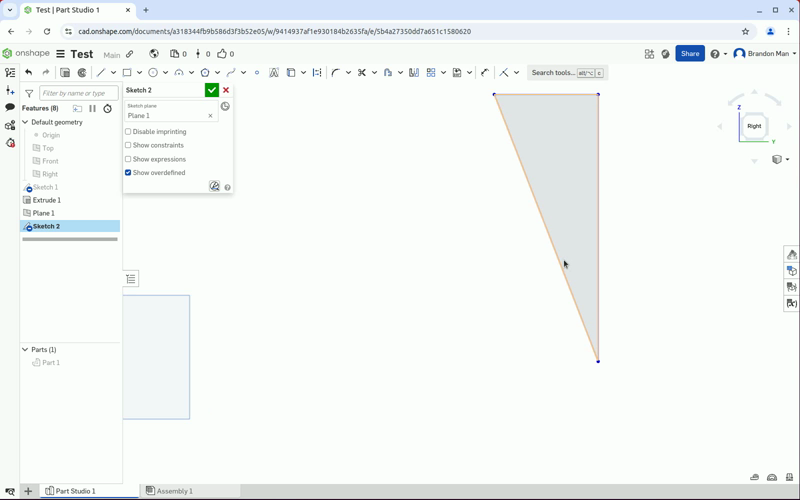
scroll(6)
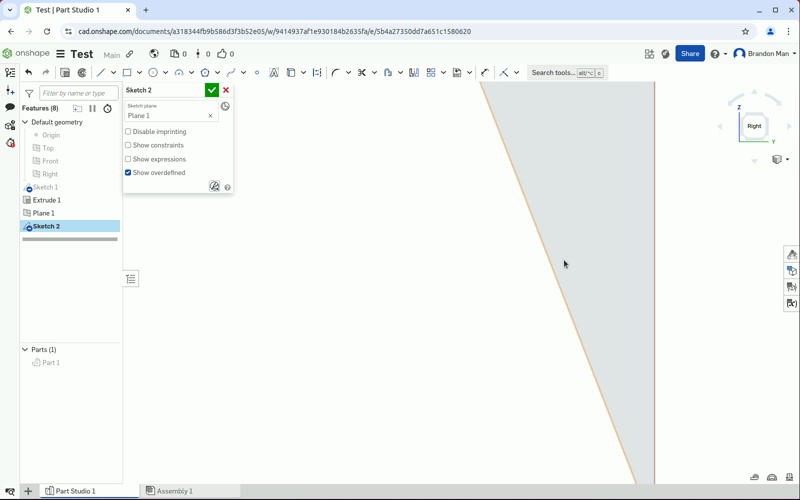
click(564, 259)
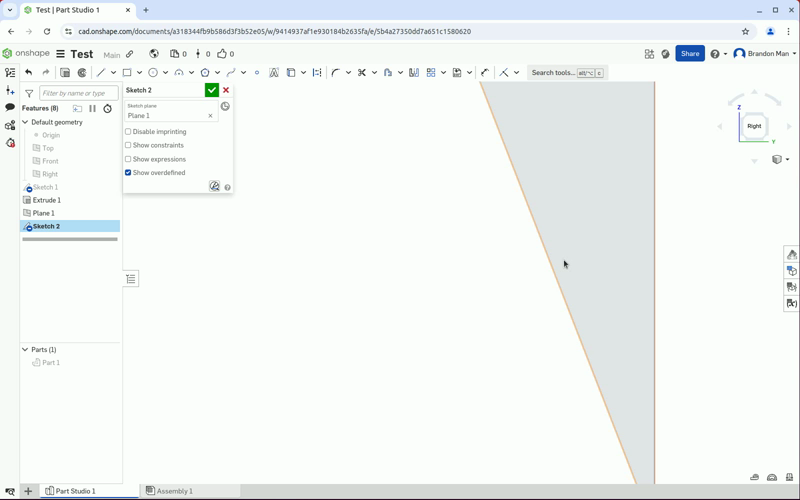
scroll(-6)
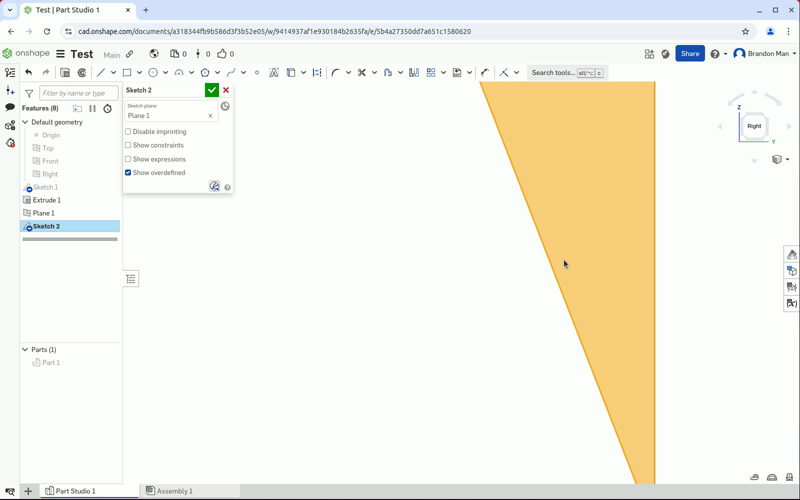
scroll(-6)
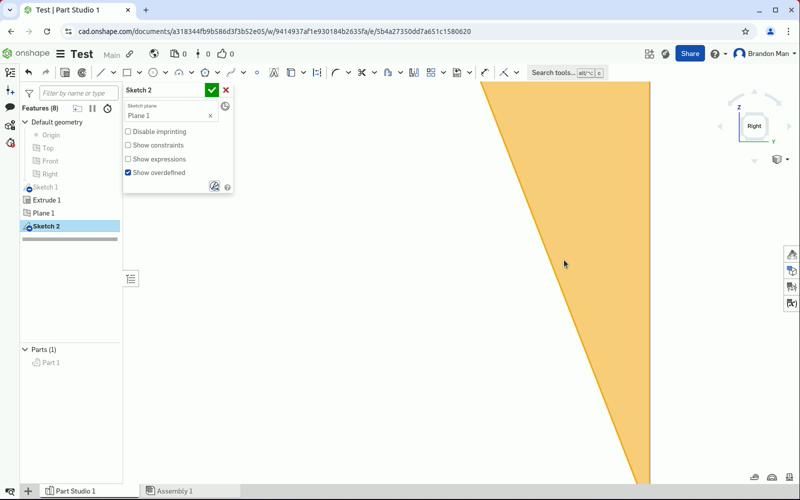
scroll(-6)
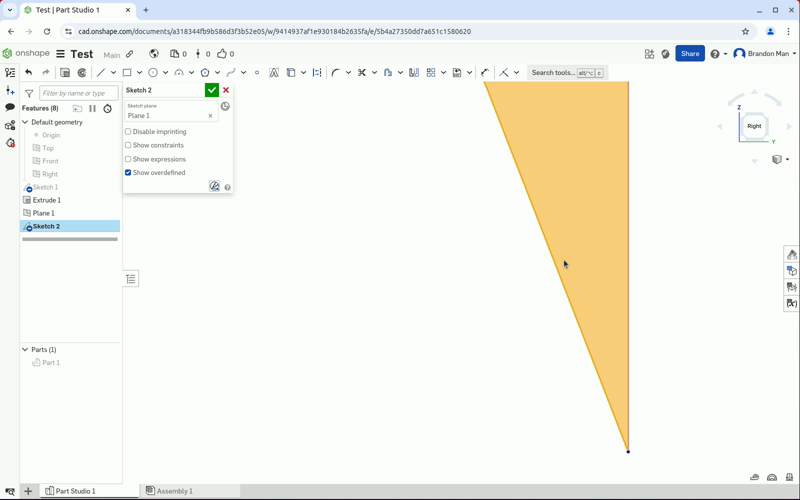
scroll(-6)
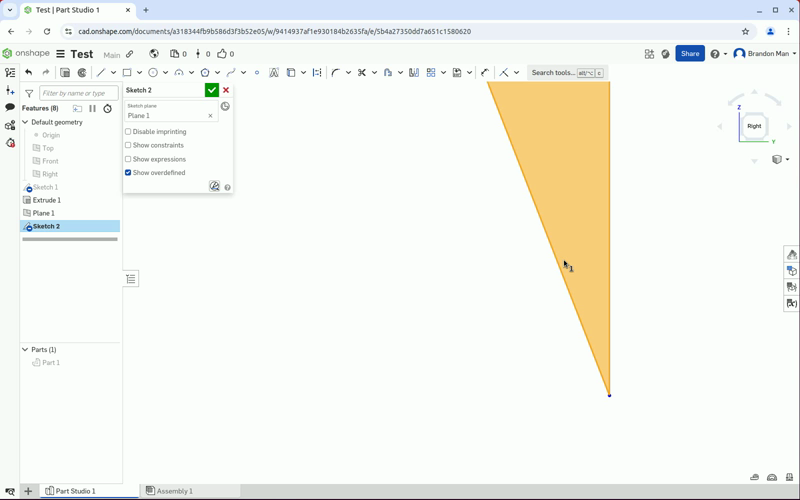
scroll(-6)
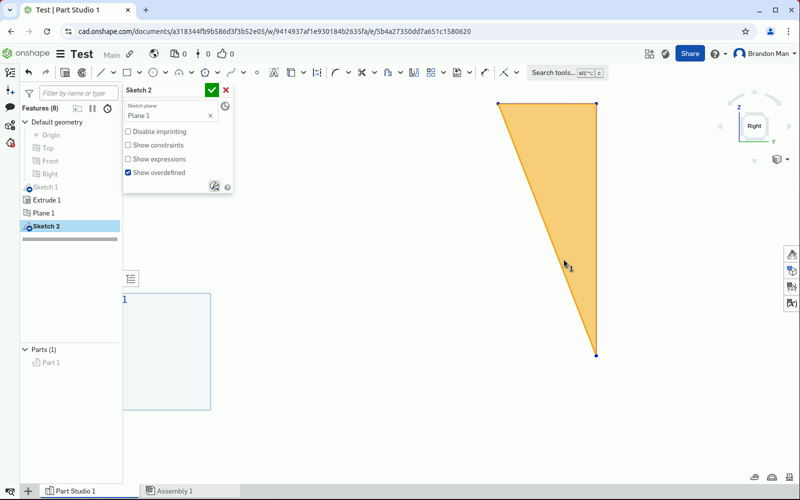
scroll(-6)
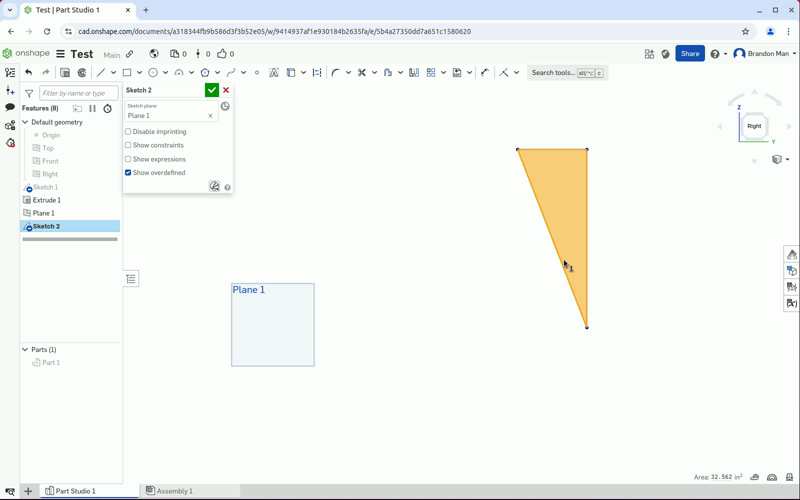
scroll(-6)
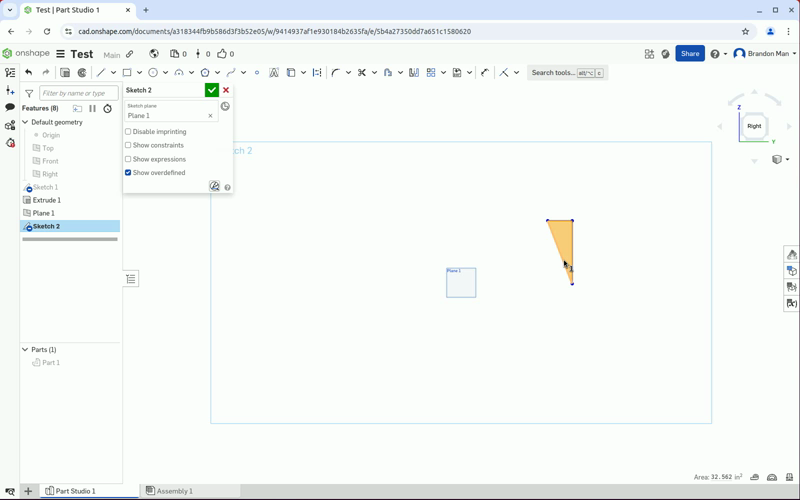
mouse_move(73, 352)
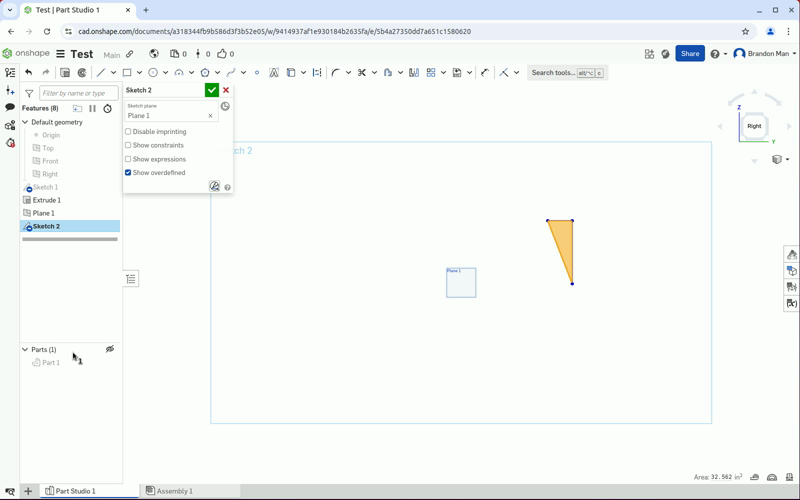
key(shift+y)
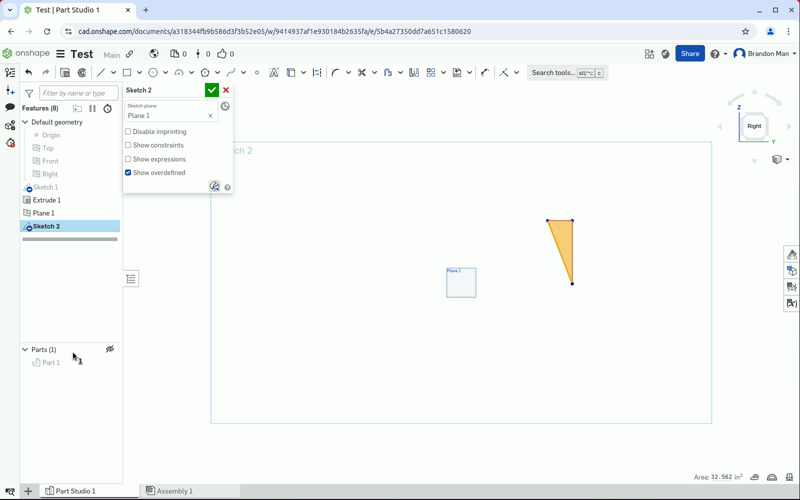
key(shift+e)
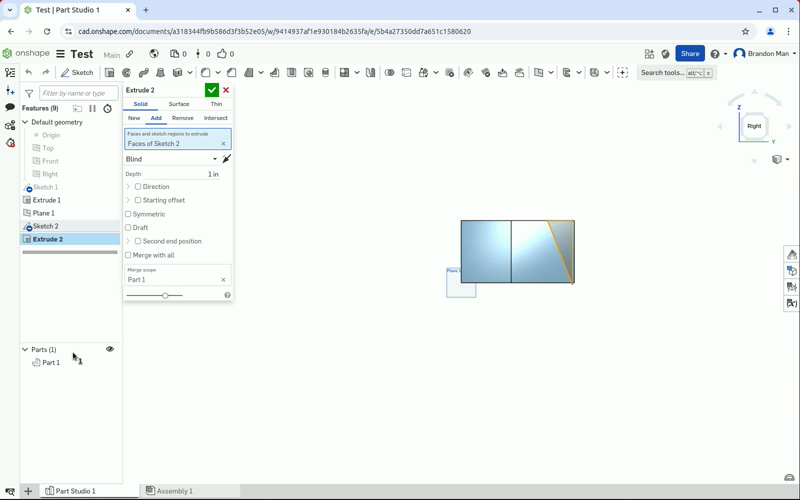
mouse_move(143, 106)
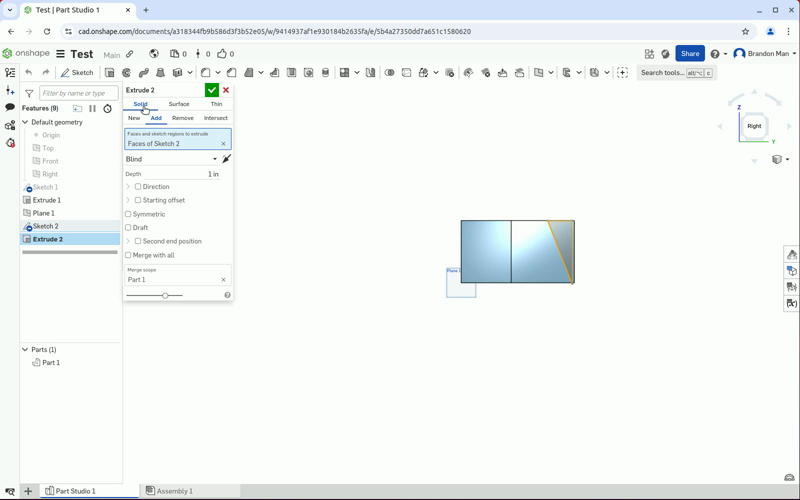
click(143, 106)
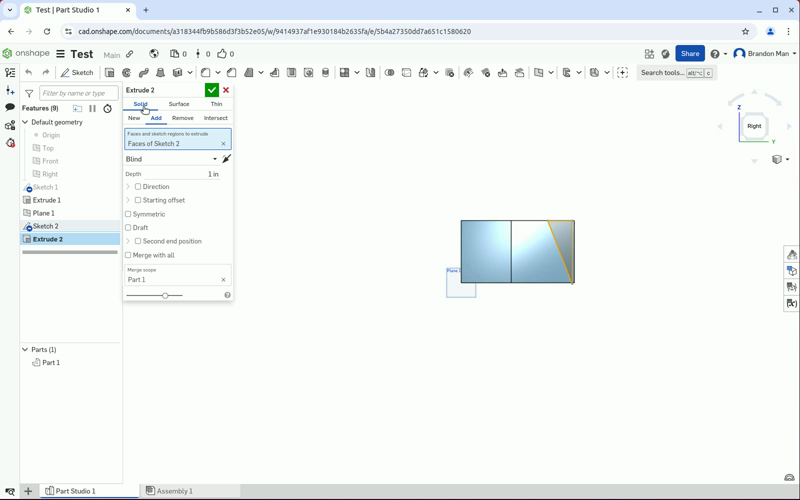
mouse_move(186, 120)
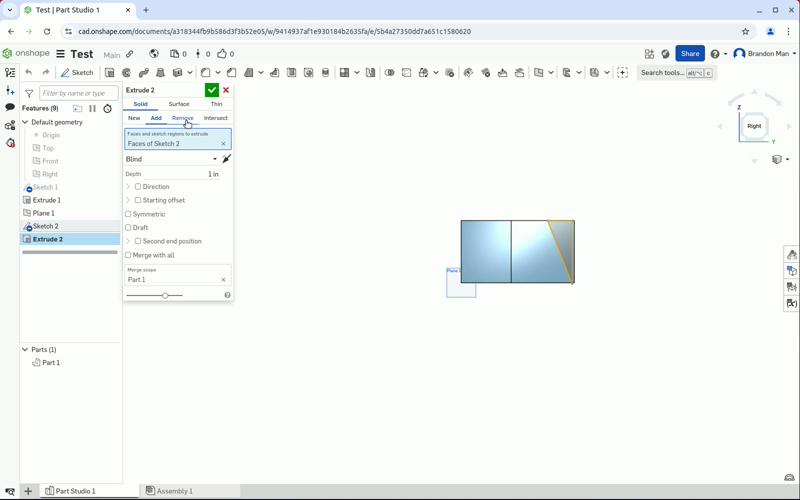
click(186, 120)
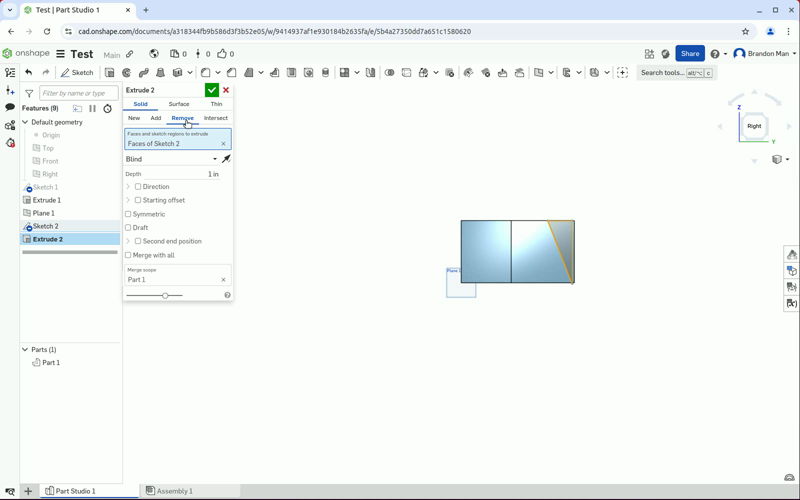
key(tab, 4)
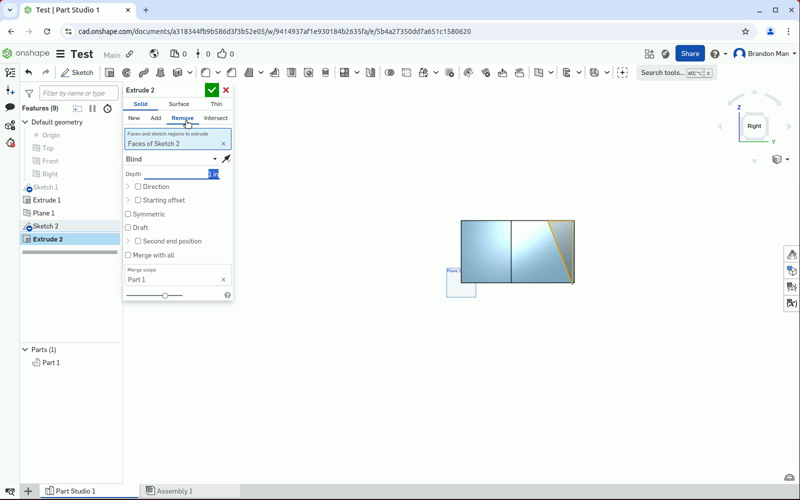
text(5.055)
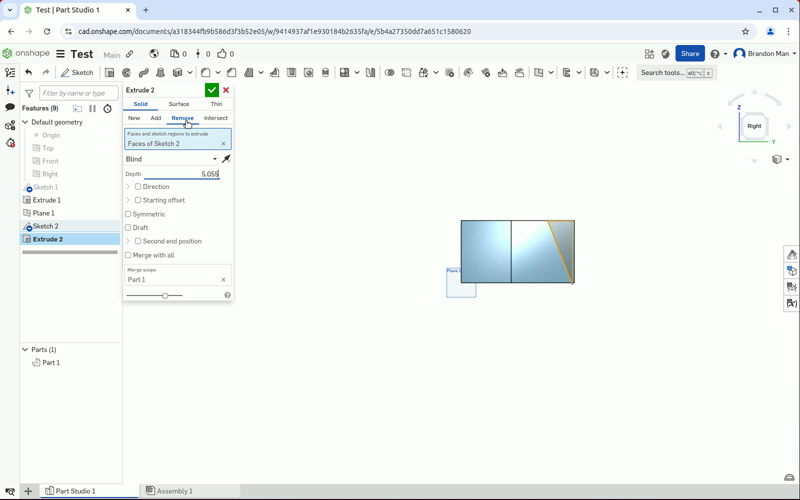
key(tab, 6)
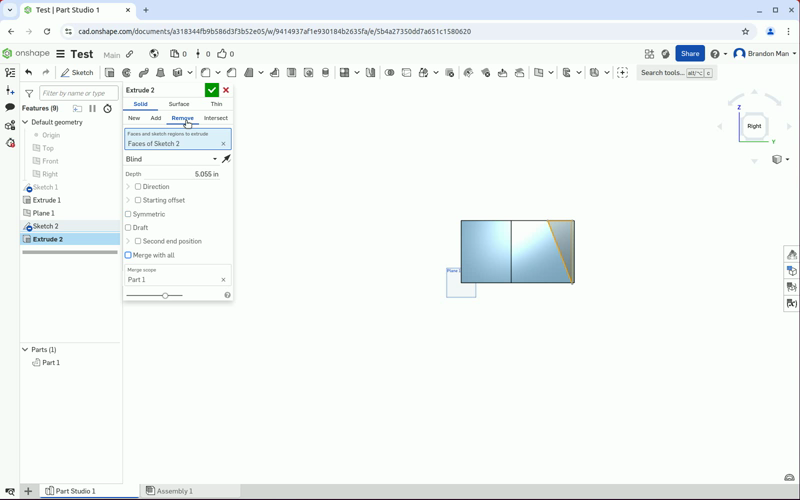
key(space)
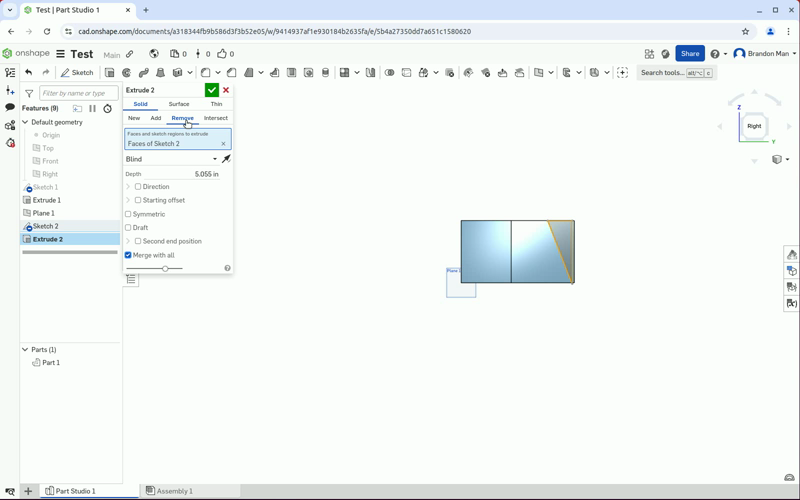
key(enter)
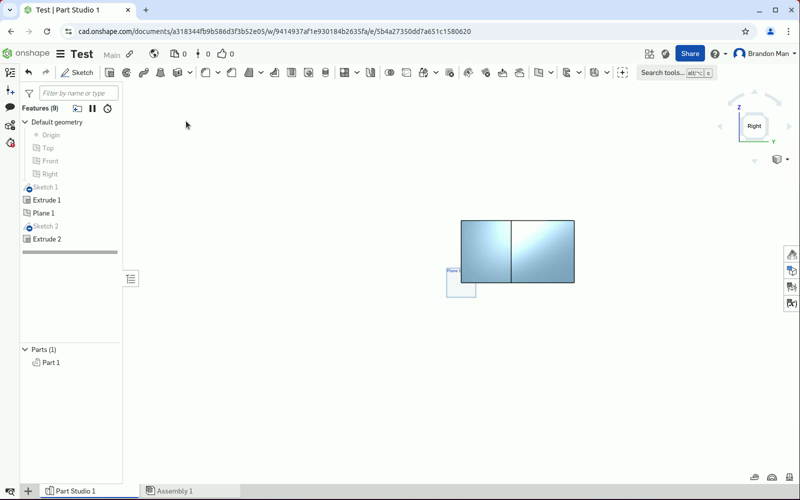
key(shift+h)
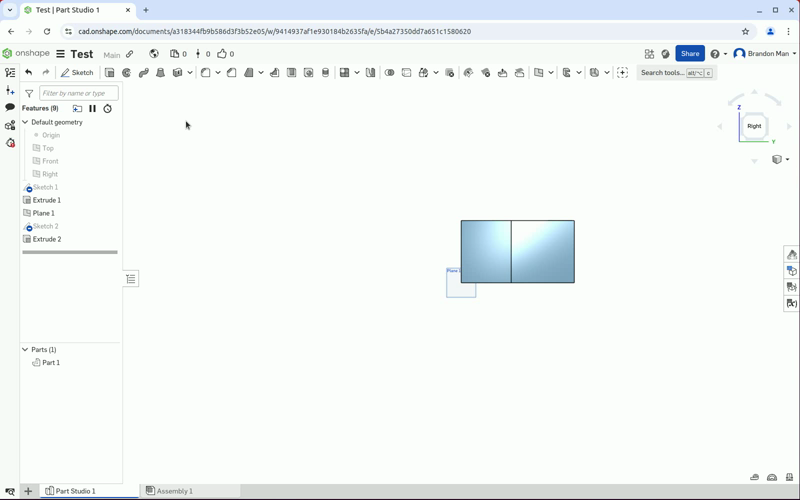
key(shift+h)
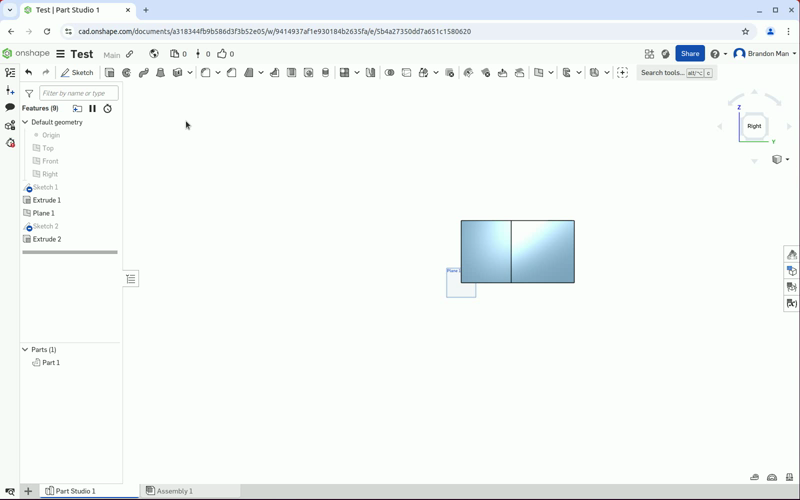
mouse_move(73, 189)
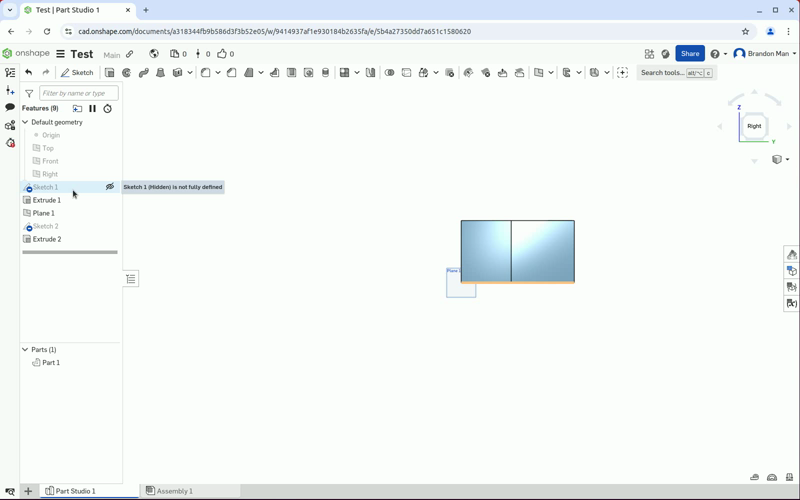
click(73, 189)
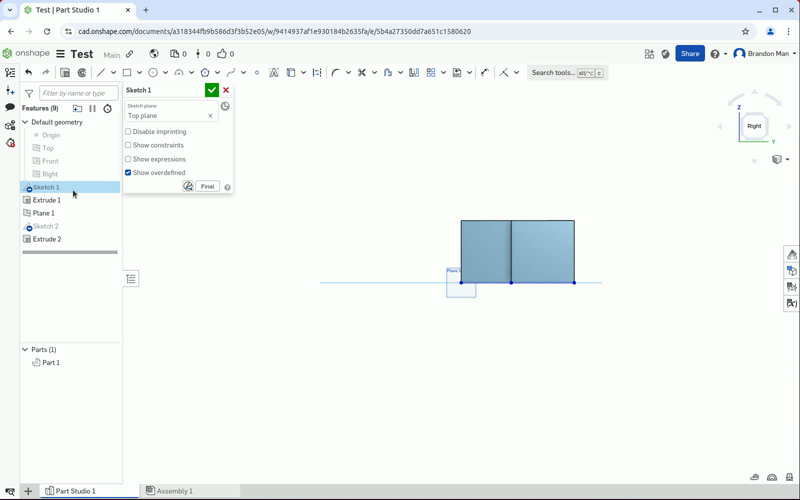
mouse_move(229, 92)
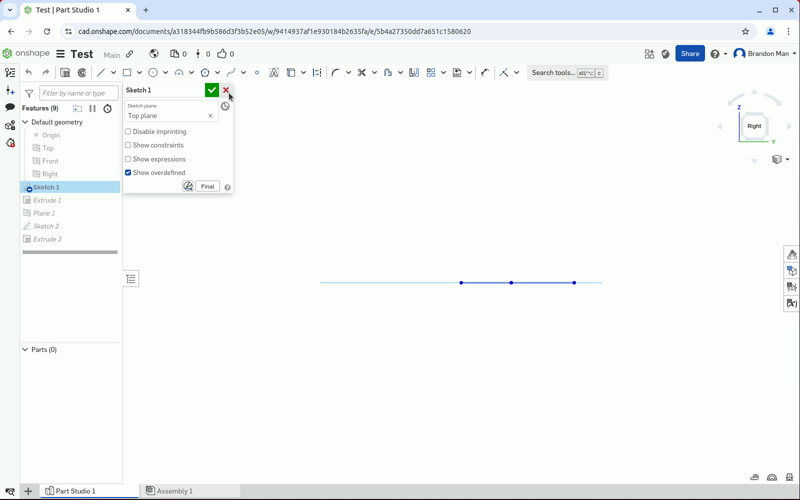
click(229, 92)
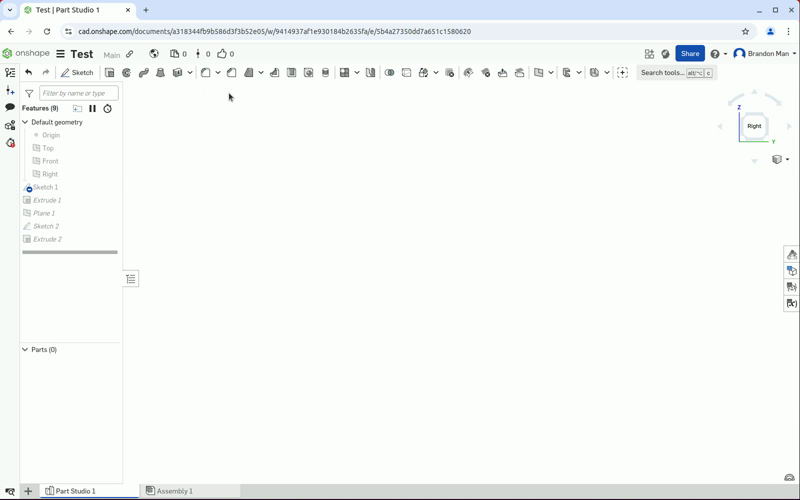
mouse_move(541, 75)
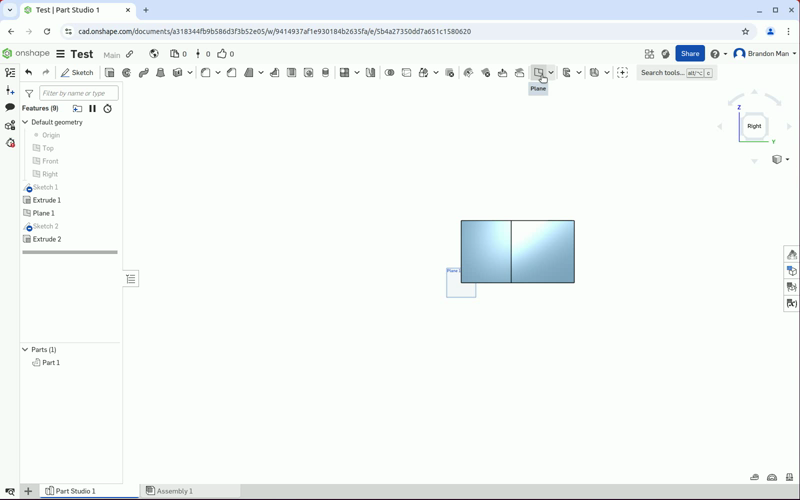
click(541, 75)
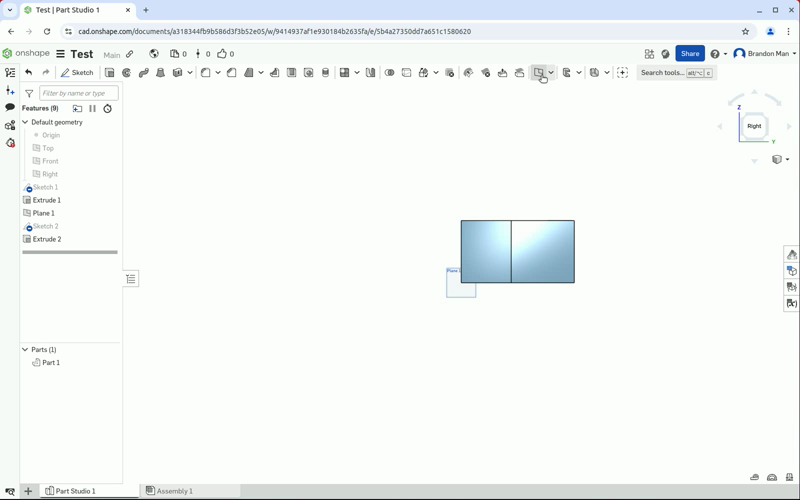
mouse_move(73, 176)
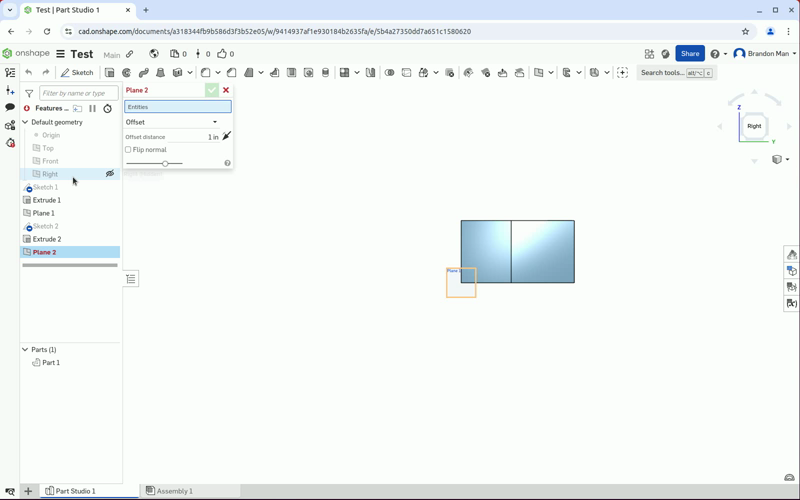
click(73, 176)
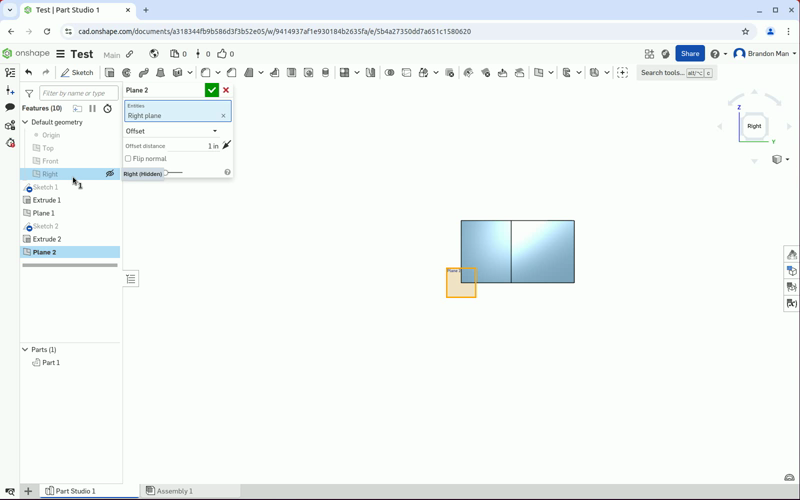
key(tab, 2)
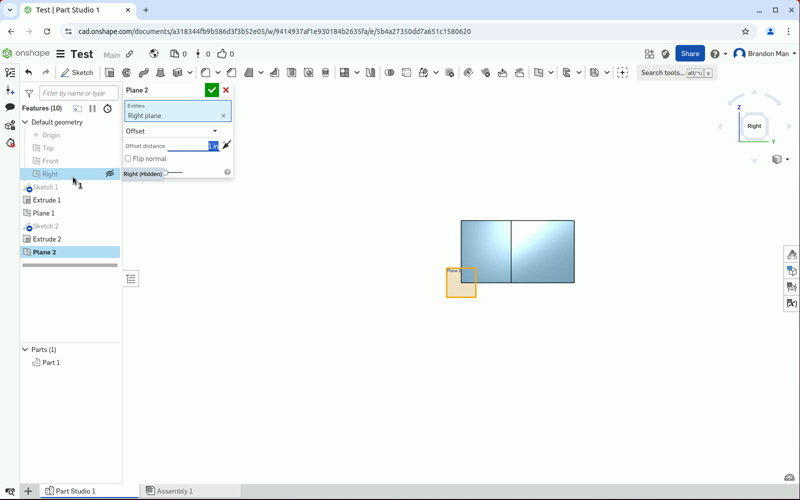
text(10.352)
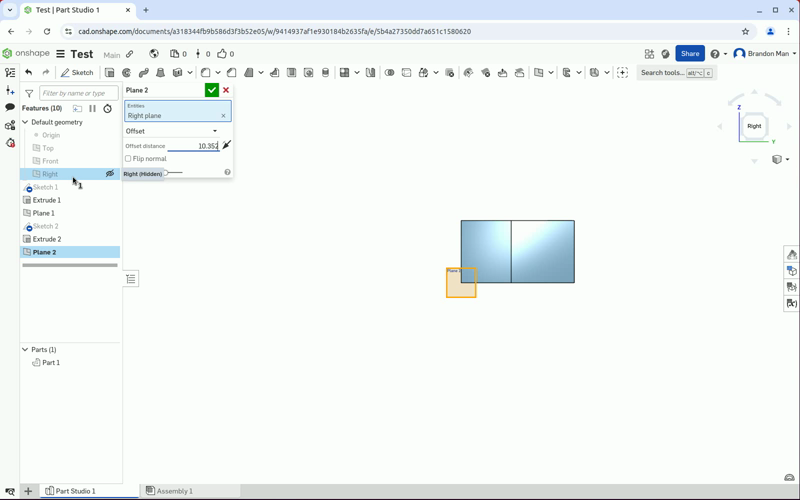
key(enter, 2)
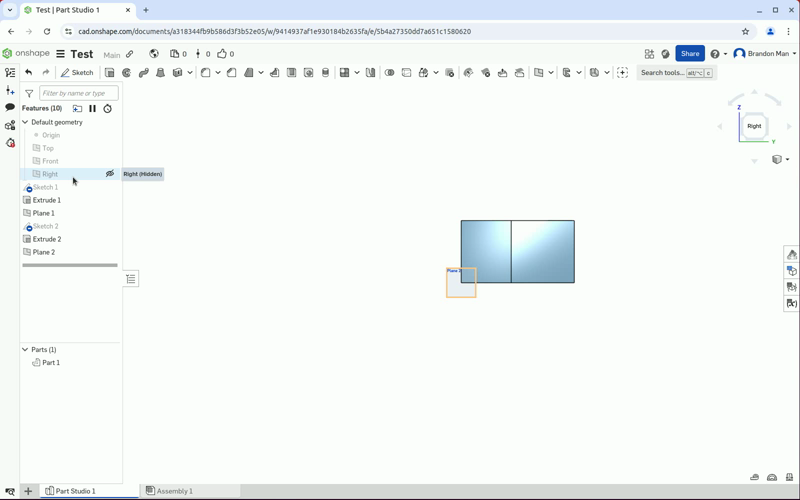
key(shift+s)
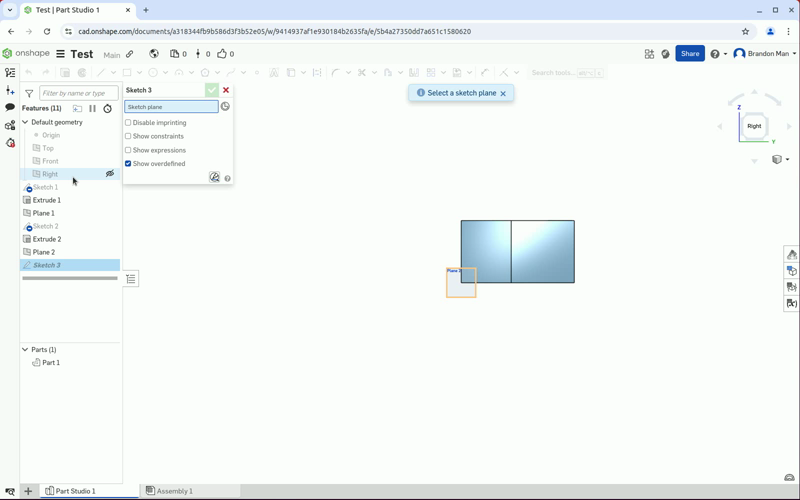
mouse_move(73, 254)
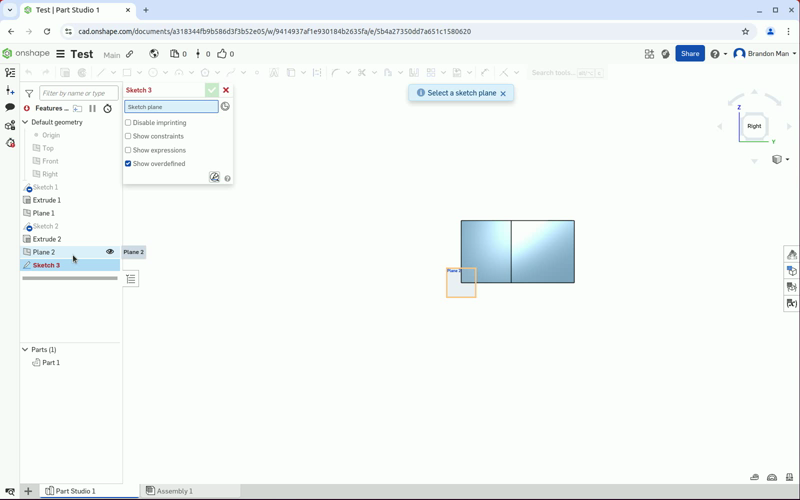
click(73, 254)
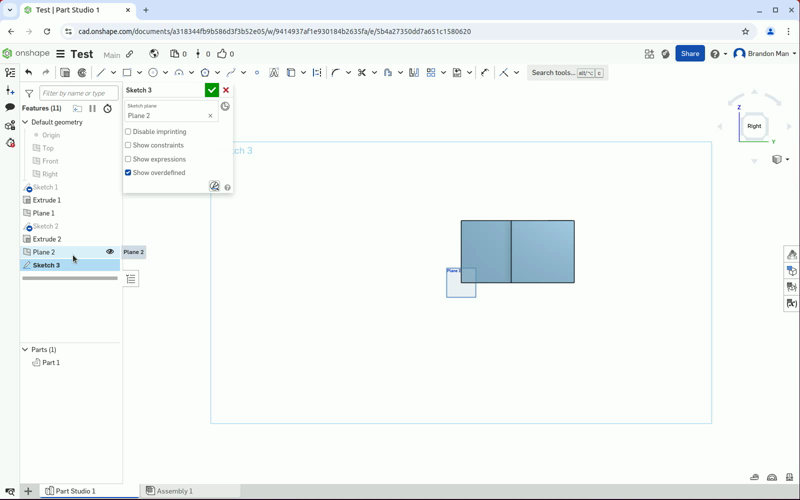
mouse_move(73, 352)
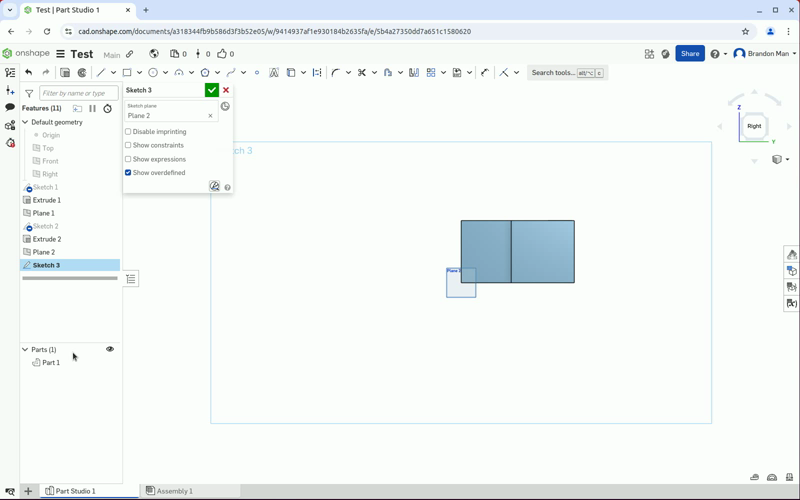
key(y)
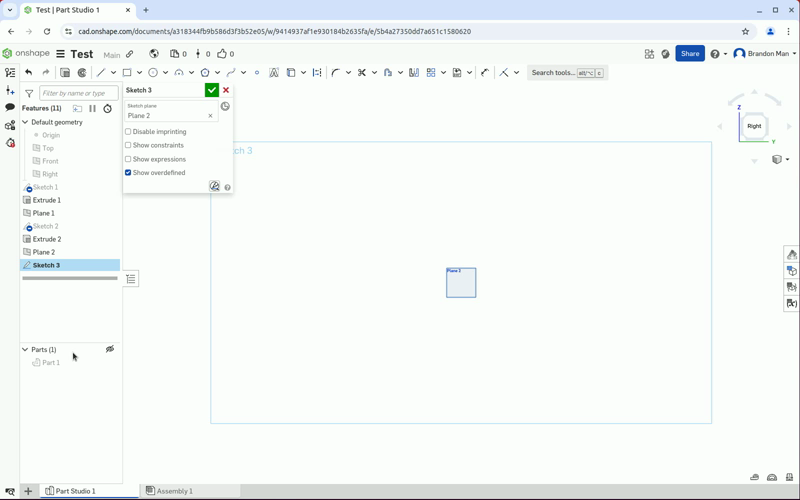
key(l)
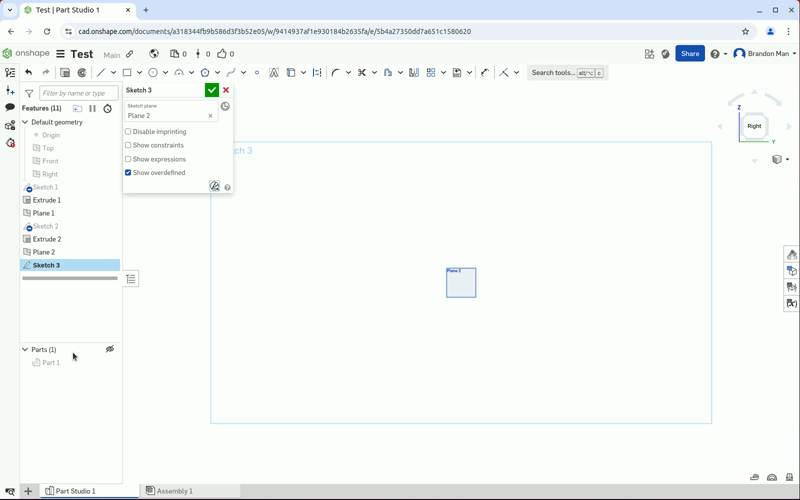
key_down(shift)
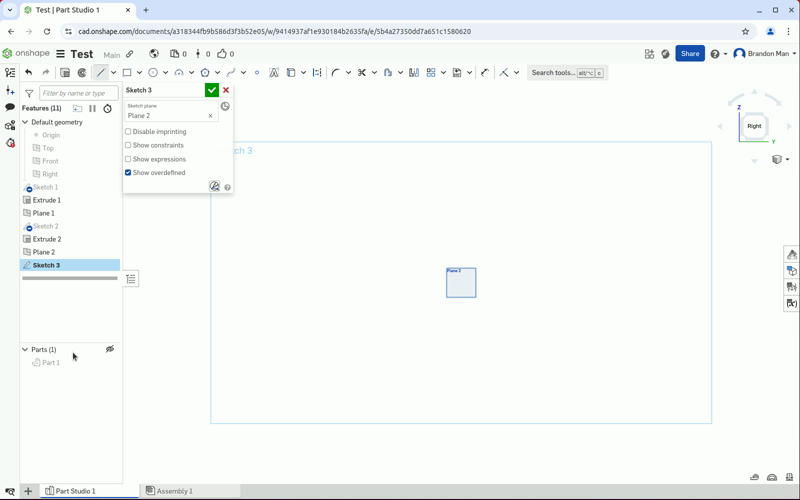
mouse_move(511, 282)
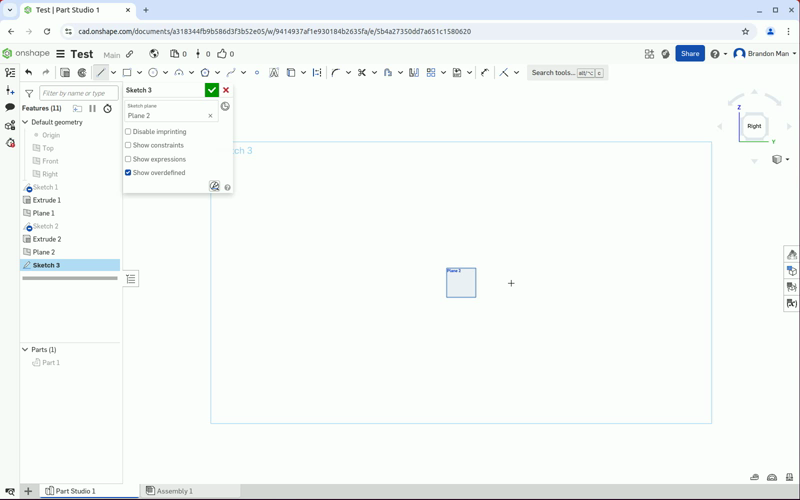
click(511, 282)
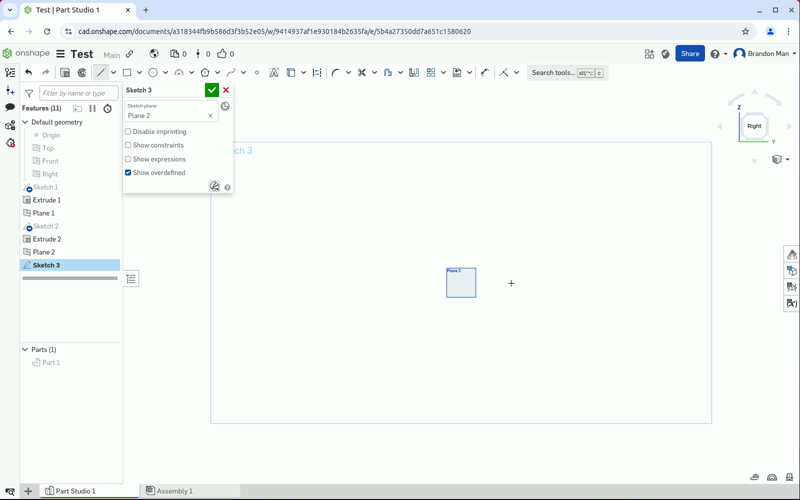
key_up(shift)
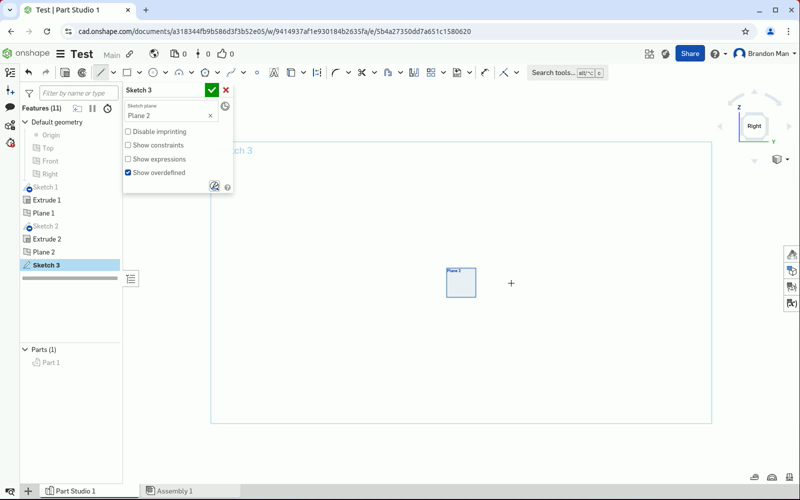
key_down(shift)
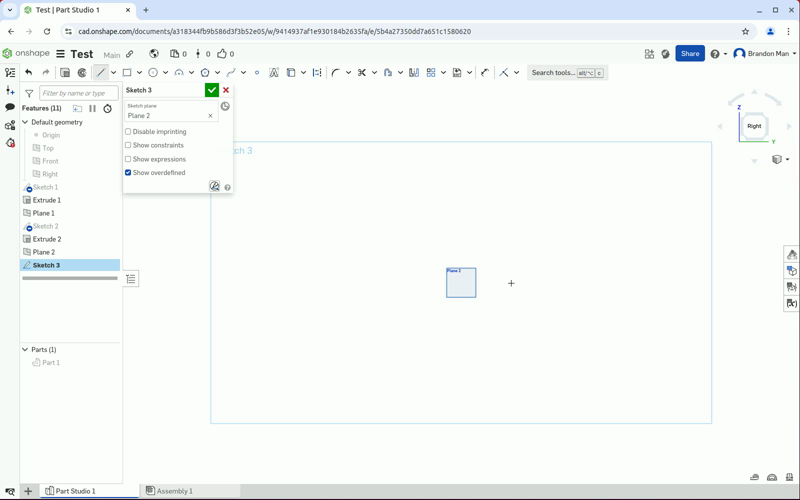
mouse_move(536, 220)
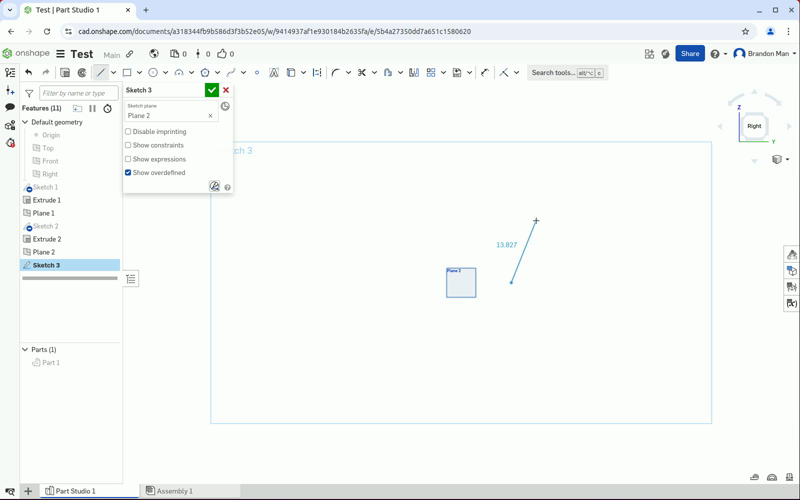
click(536, 220)
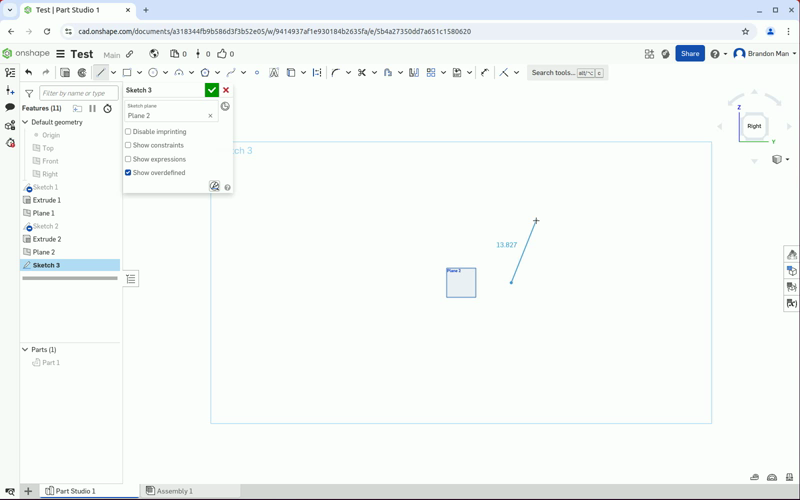
key_up(shift)
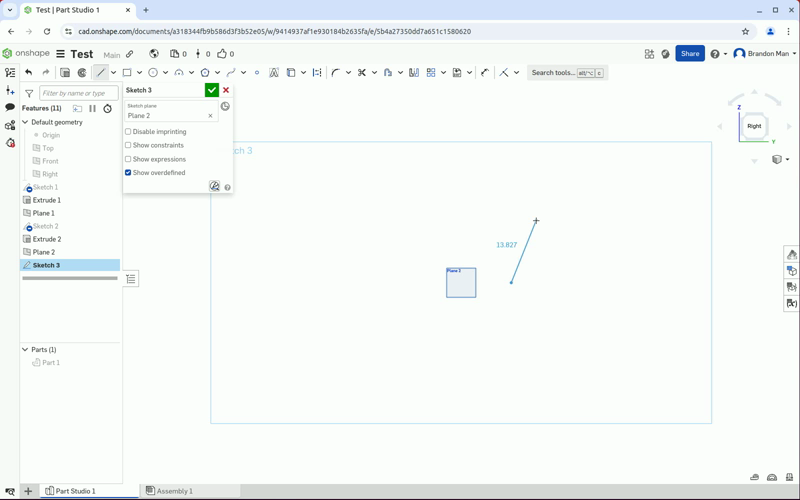
key_down(shift)
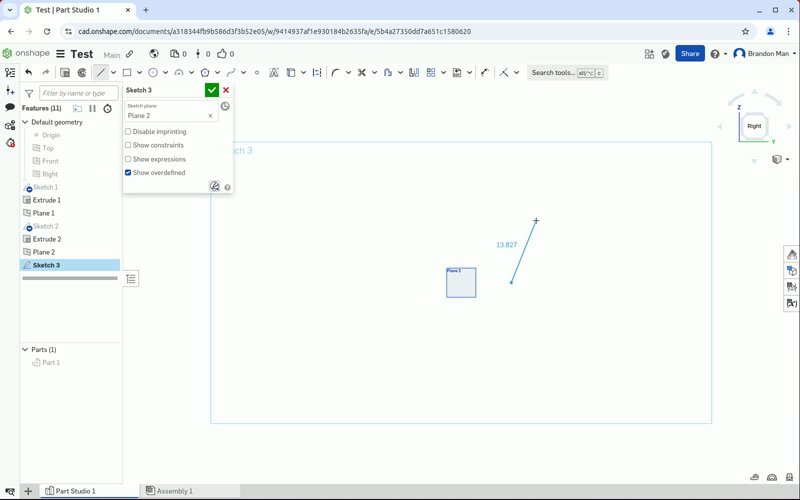
mouse_move(566, 220)
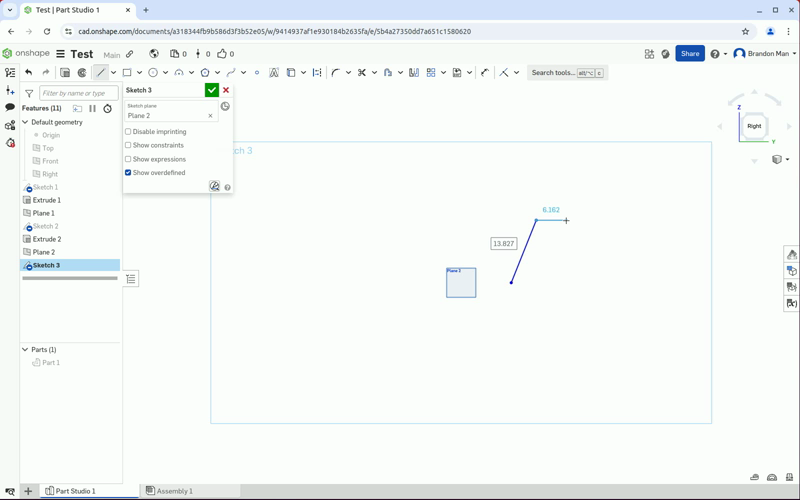
mouse_move(511, 220)
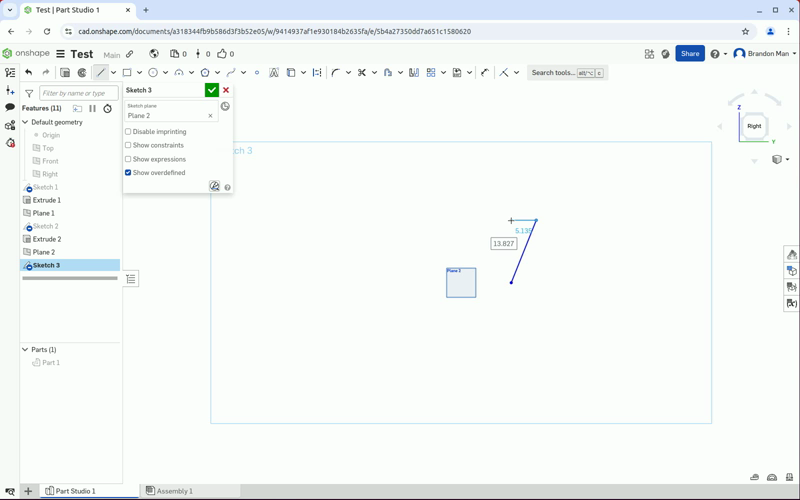
click(511, 220)
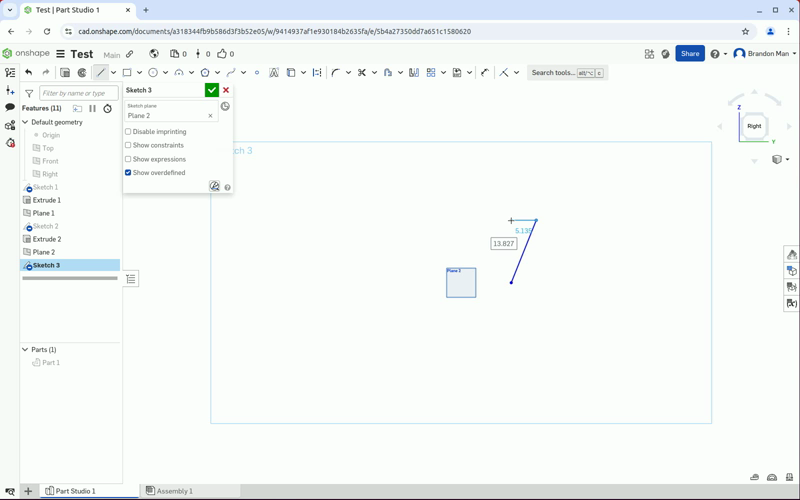
key_up(shift)
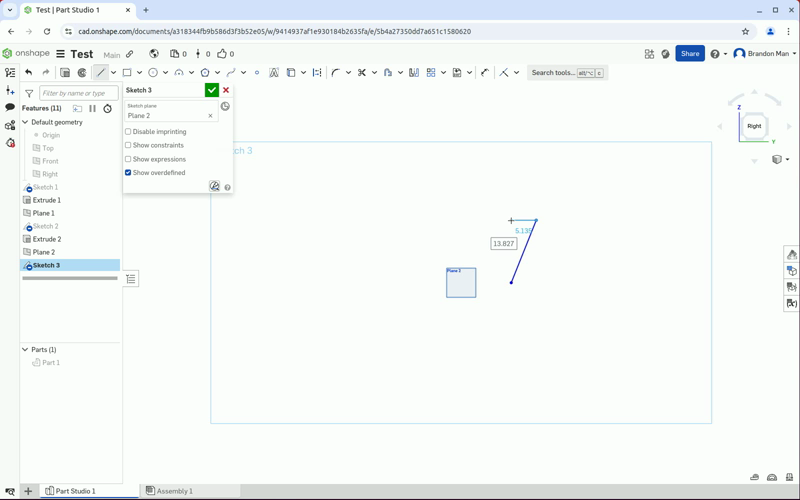
key_down(shift)
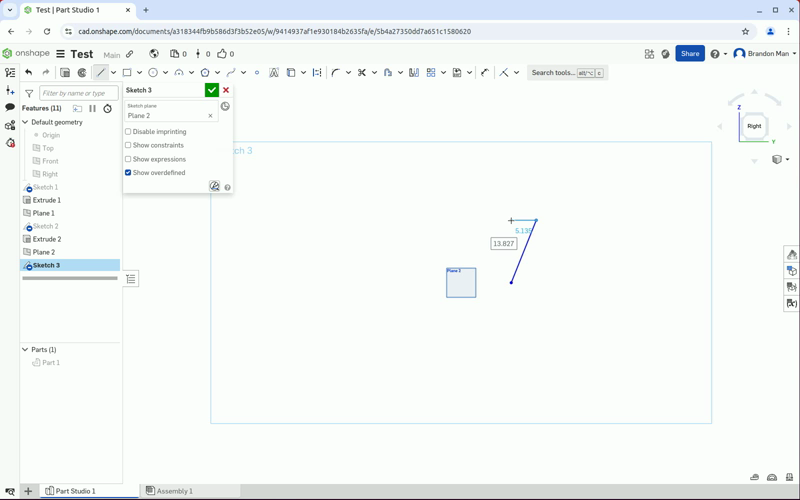
mouse_move(511, 282)
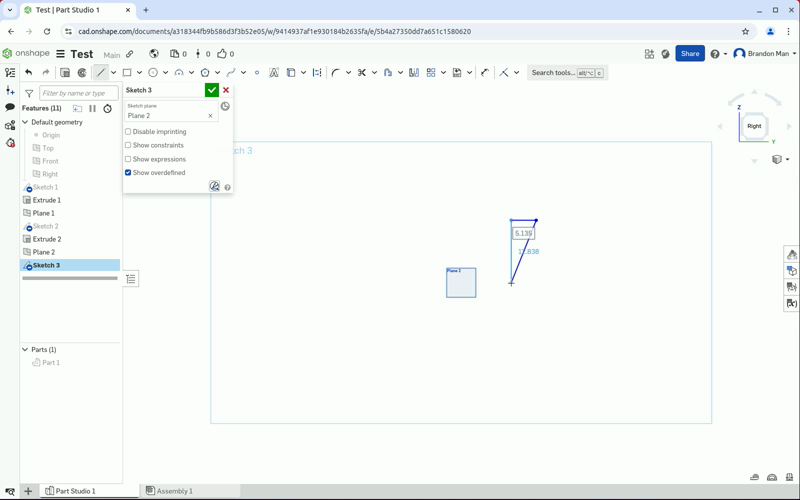
key_up(shift)
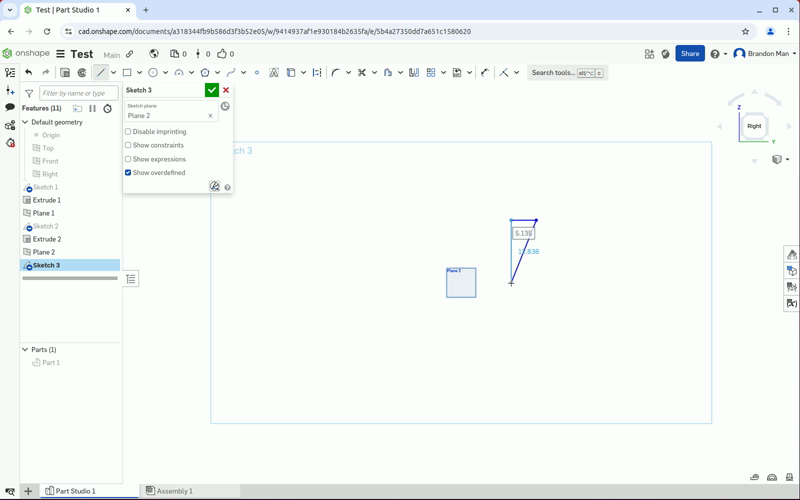
click(511, 282)
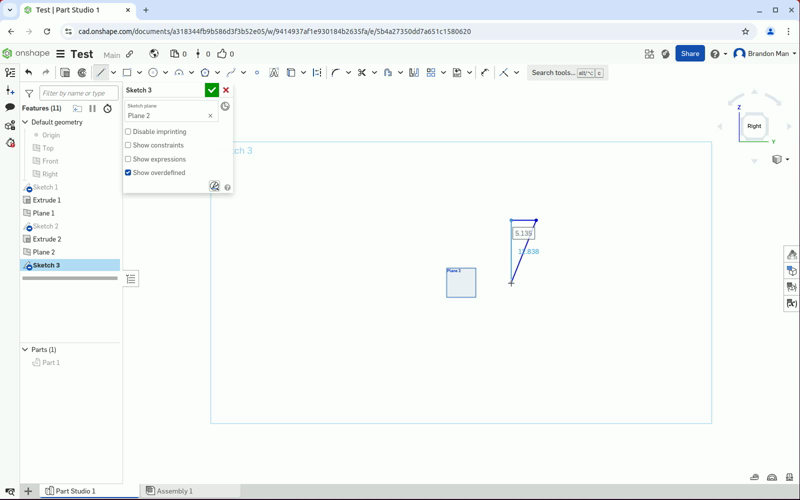
key(esc)
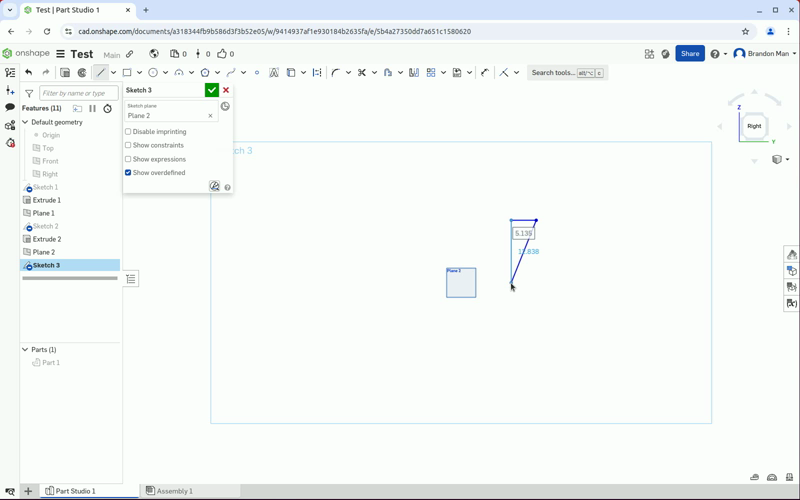
mouse_move(528, 233)
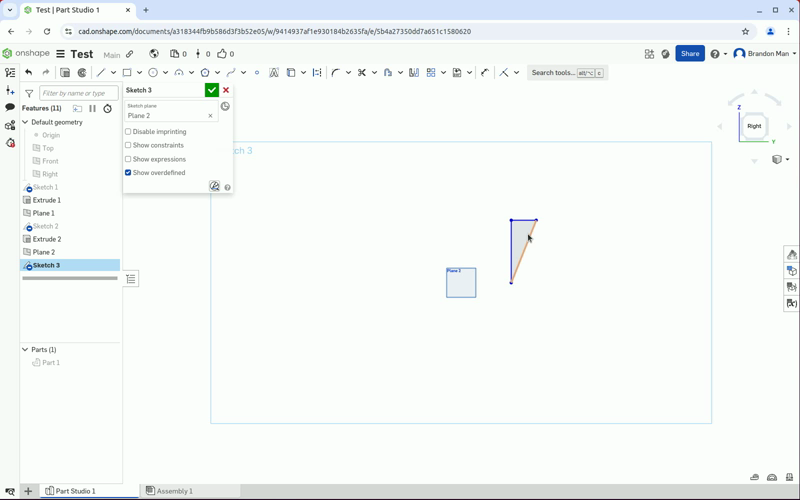
scroll(6)
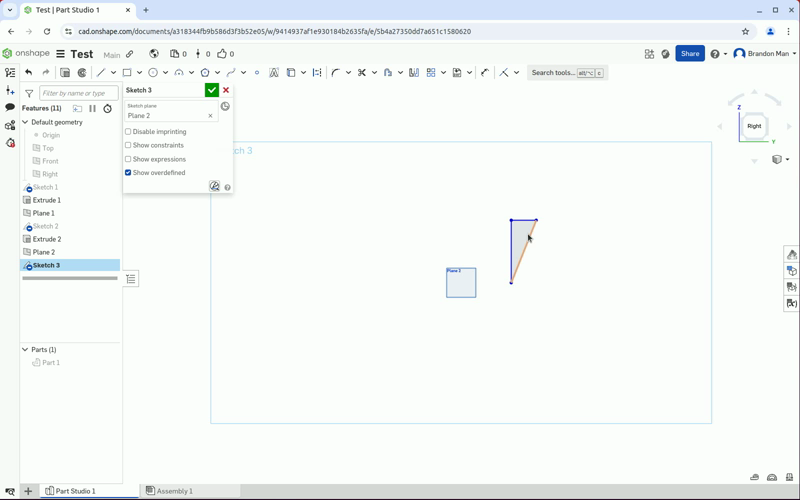
scroll(6)
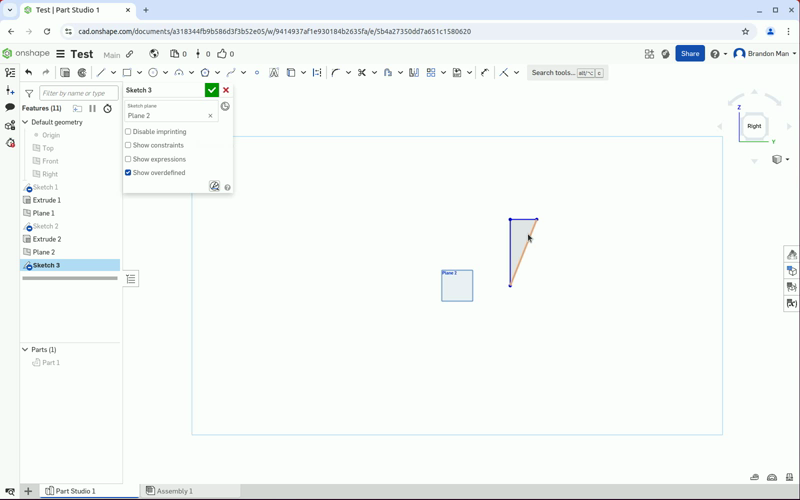
scroll(6)
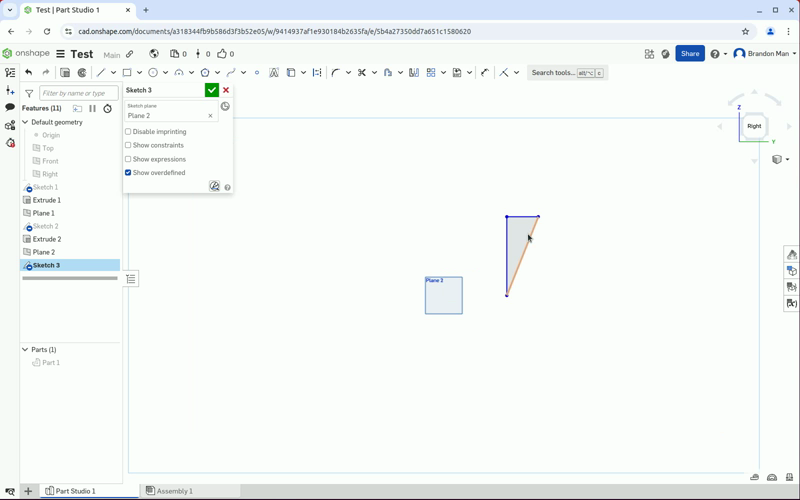
scroll(6)
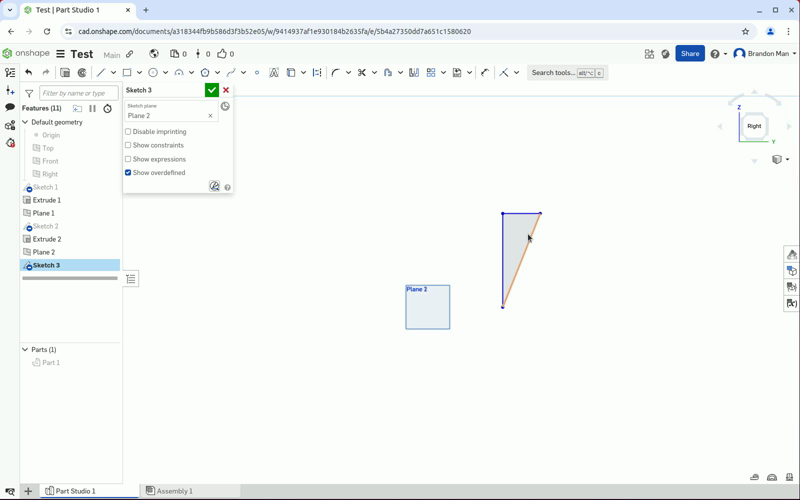
scroll(6)
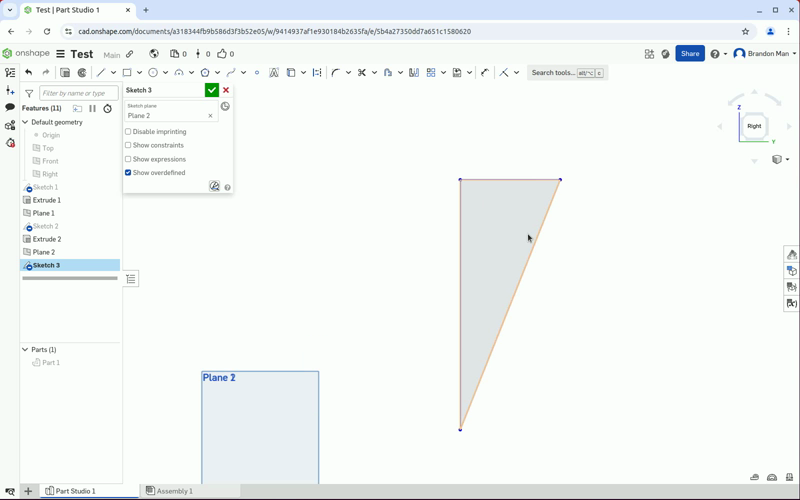
scroll(6)
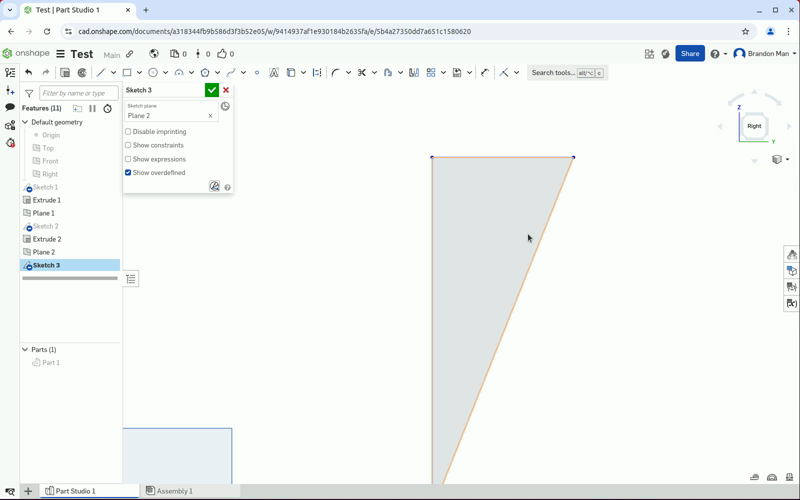
scroll(6)
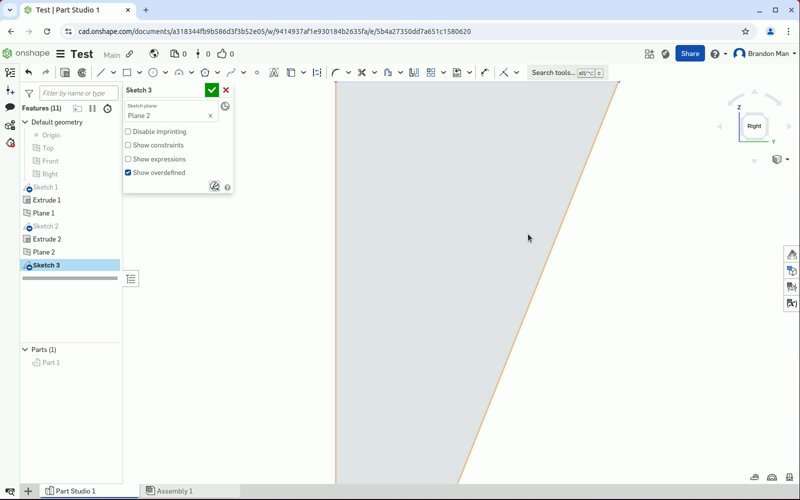
click(528, 233)
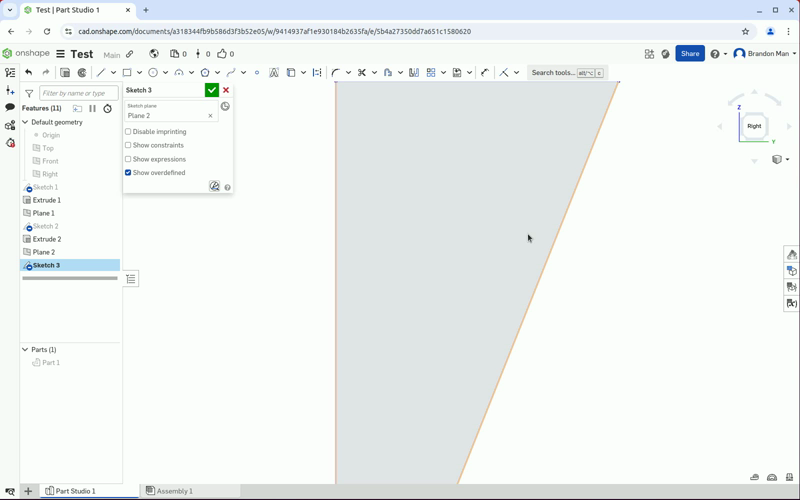
scroll(-6)
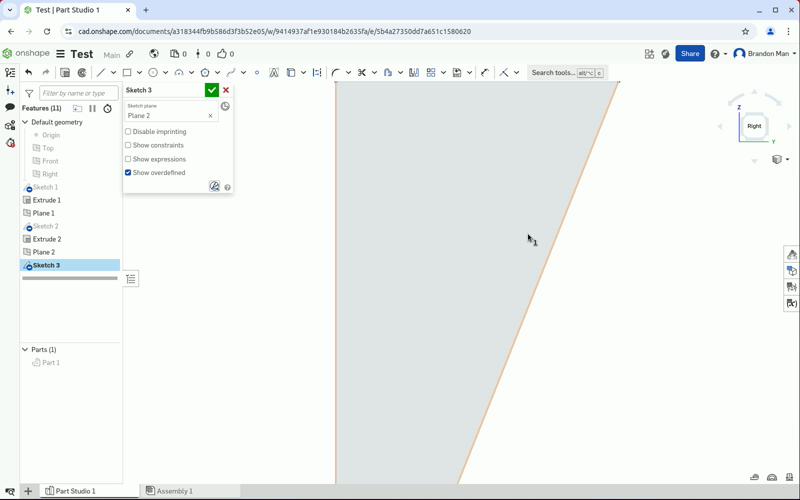
scroll(-6)
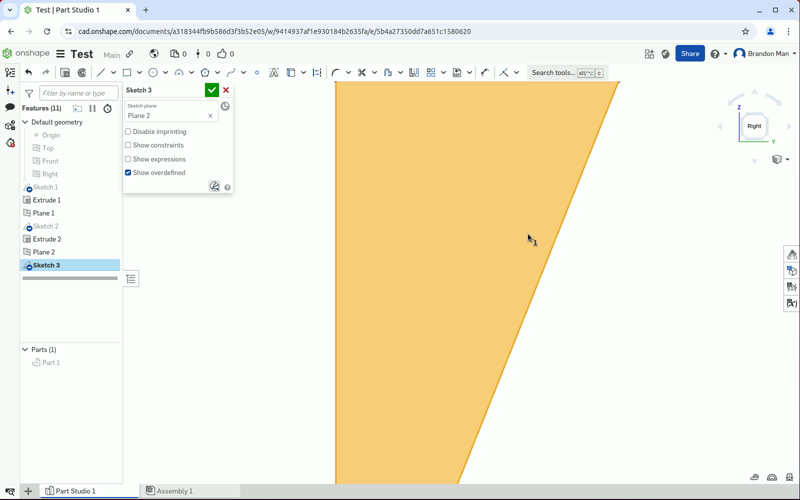
scroll(-6)
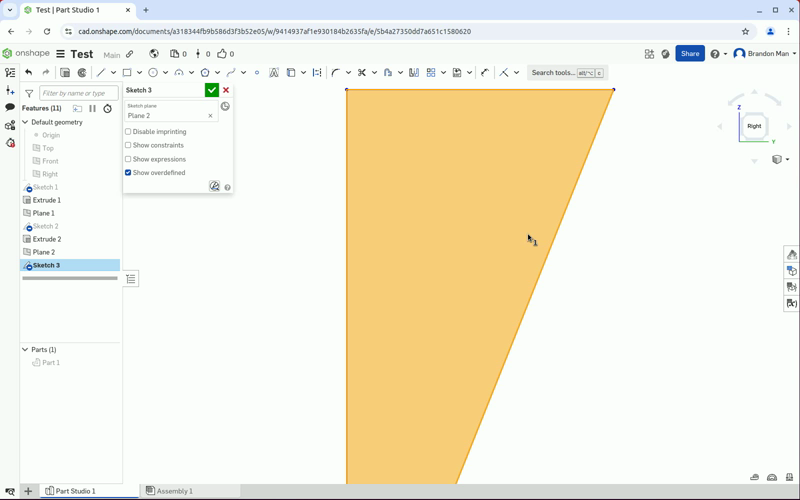
scroll(-6)
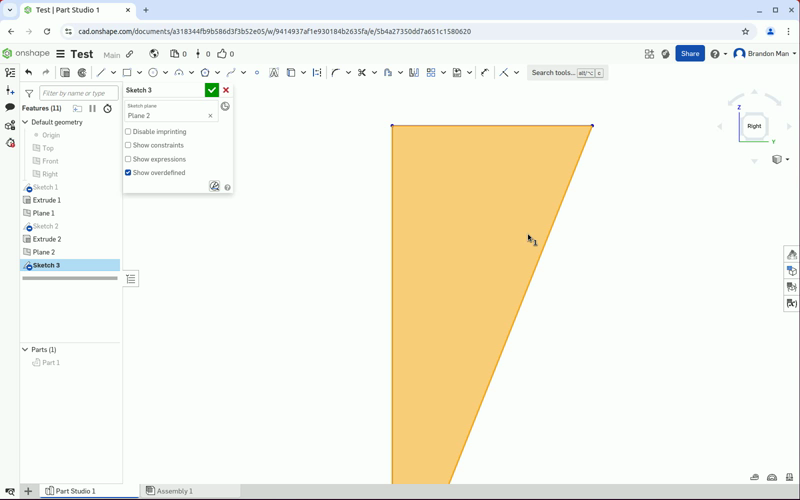
scroll(-6)
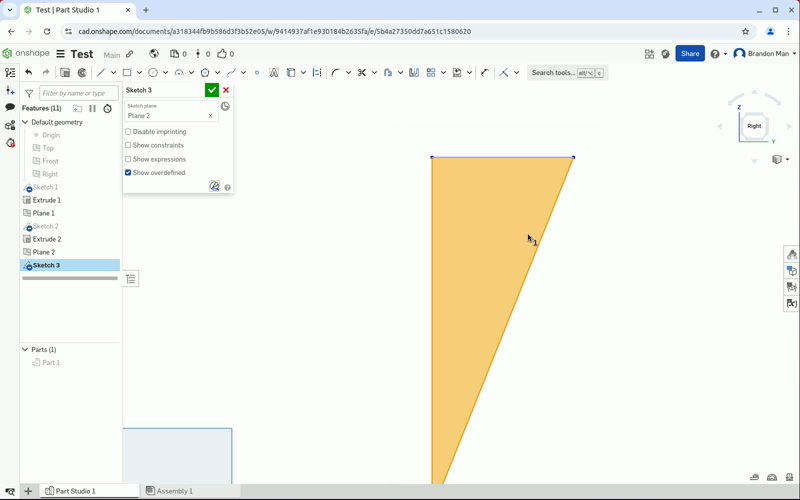
scroll(-6)
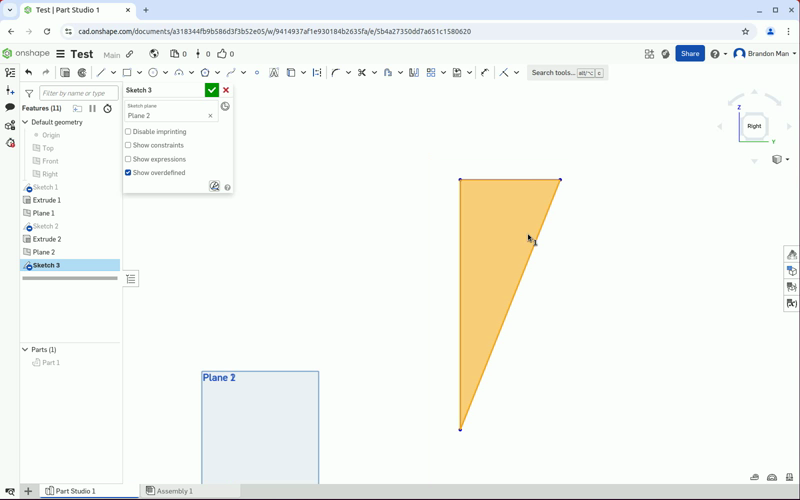
scroll(-6)
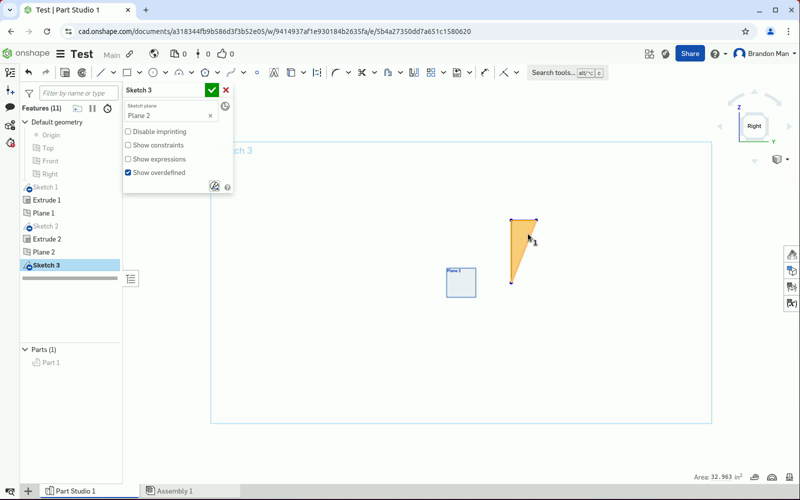
mouse_move(73, 352)
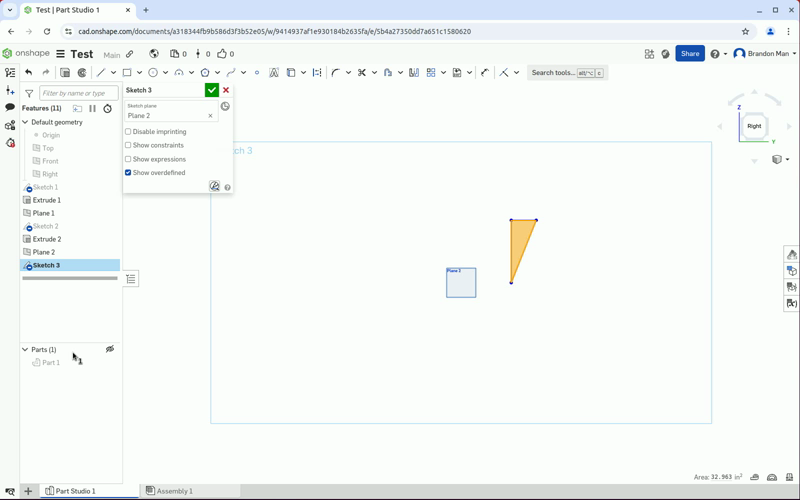
key(shift+y)
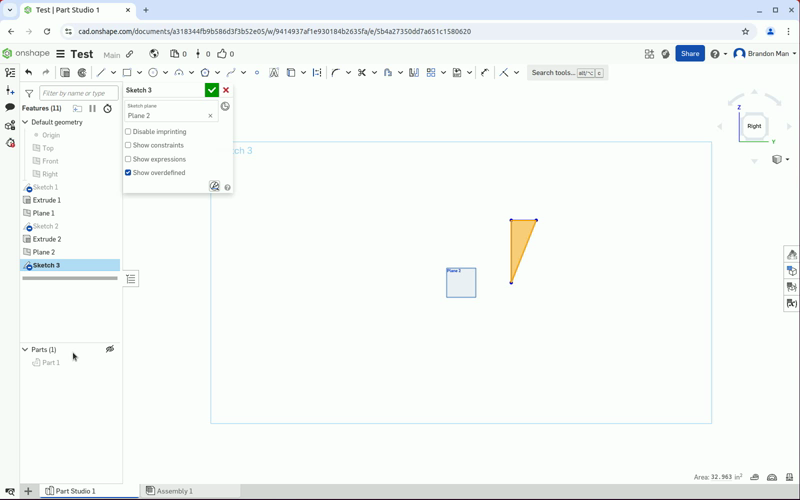
key(shift+e)
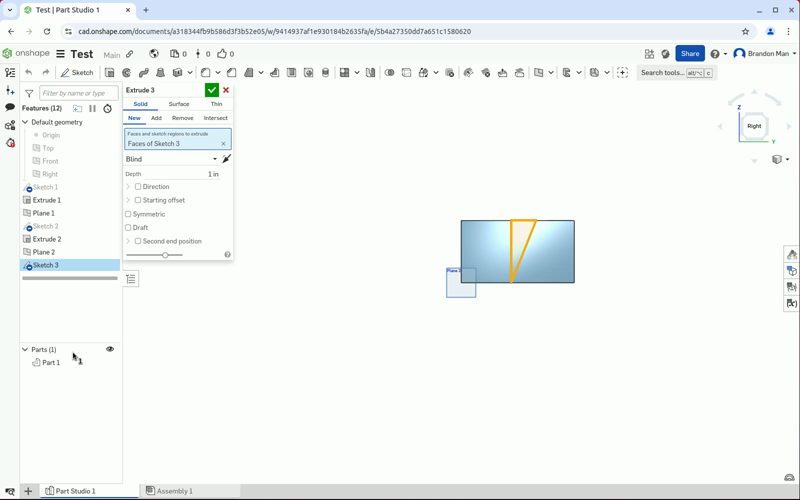
mouse_move(143, 106)
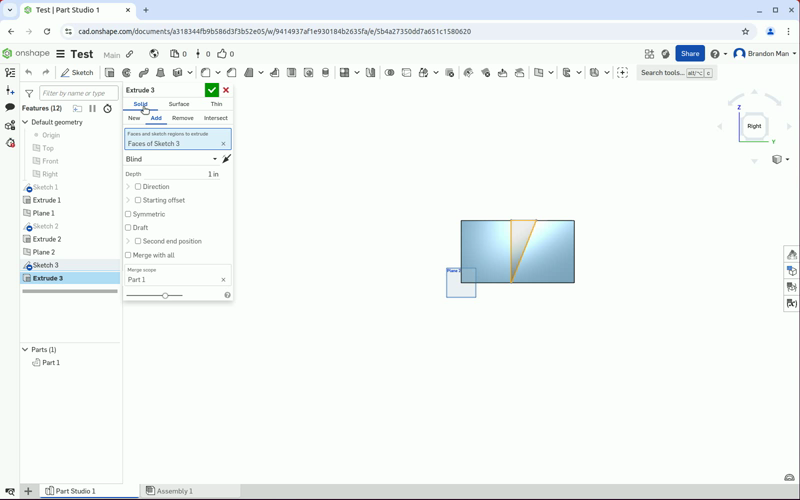
click(143, 106)
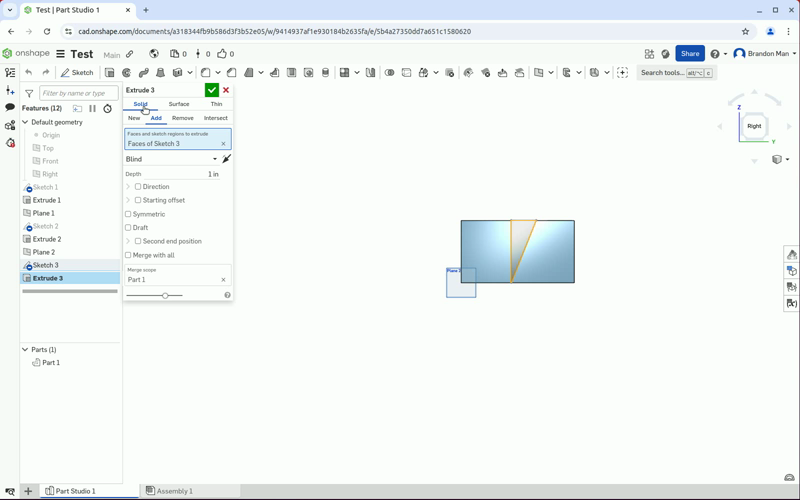
mouse_move(186, 120)
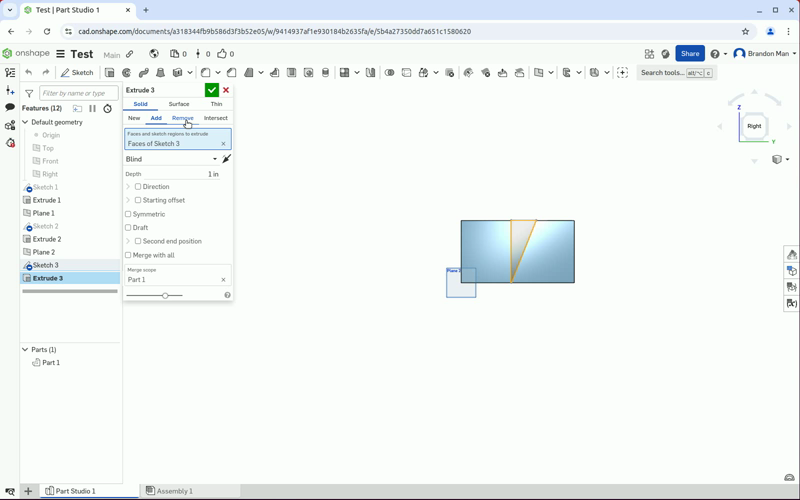
click(186, 120)
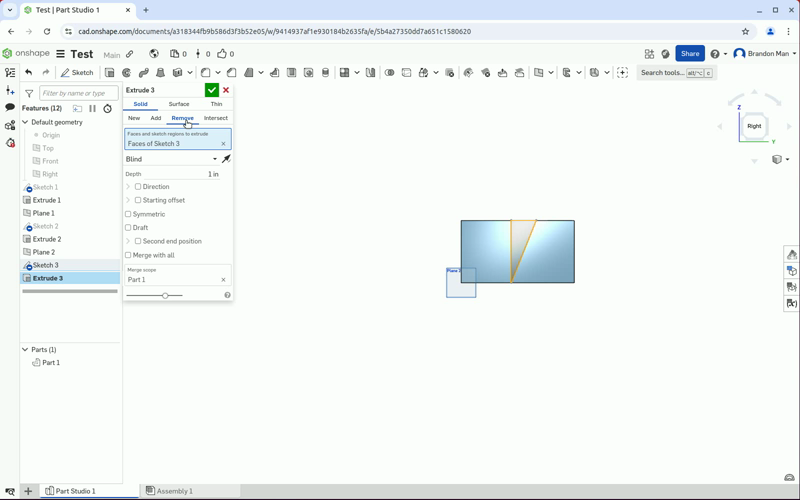
key(tab, 4)
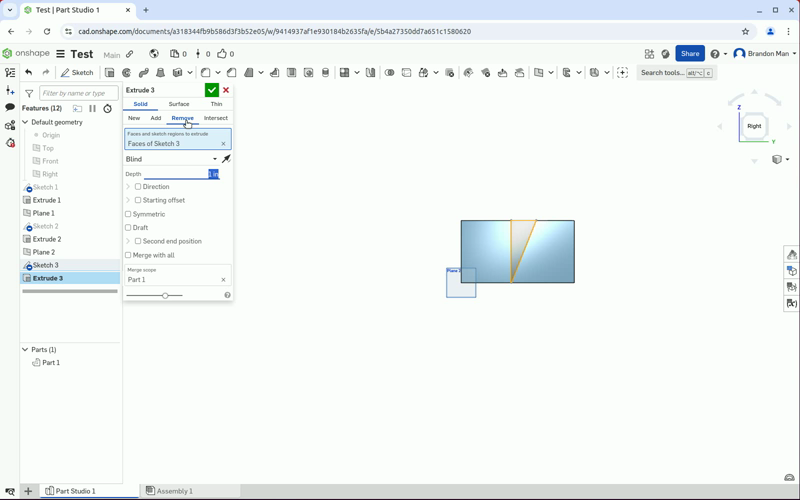
text(5.055)
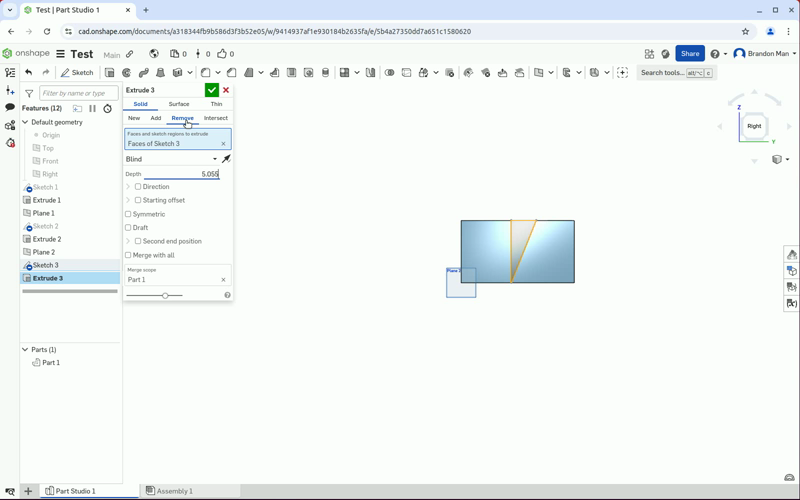
key(tab, 6)
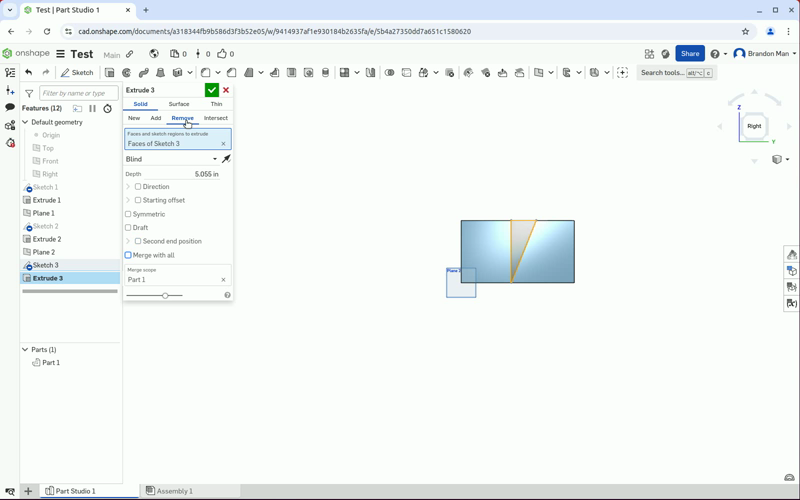
key(space)
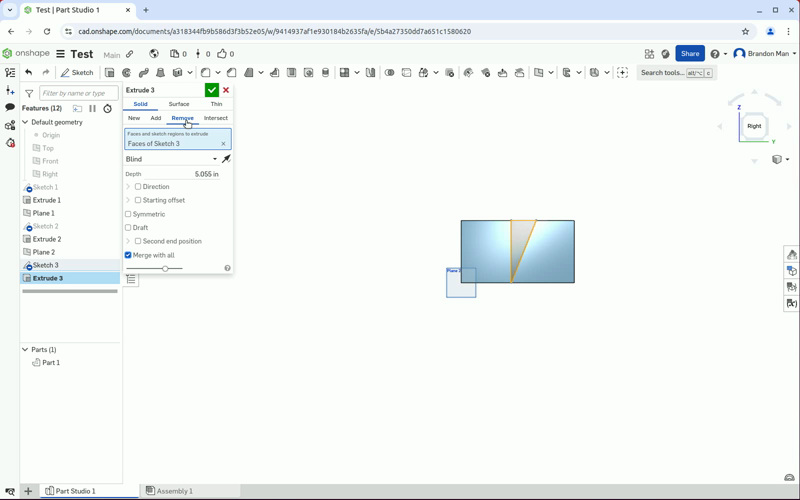
key(enter)
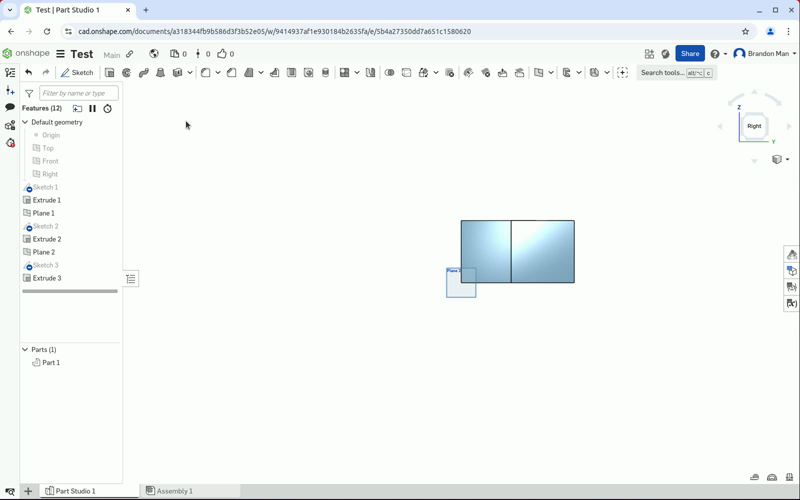
key(shift+h)
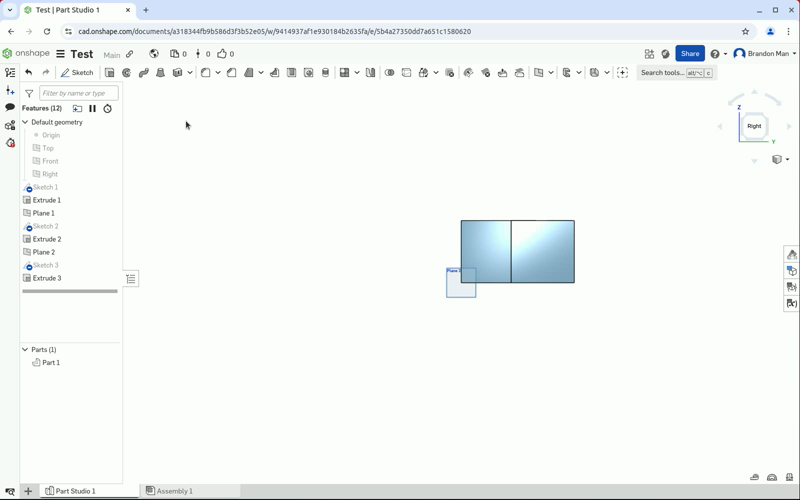
key(shift+h)
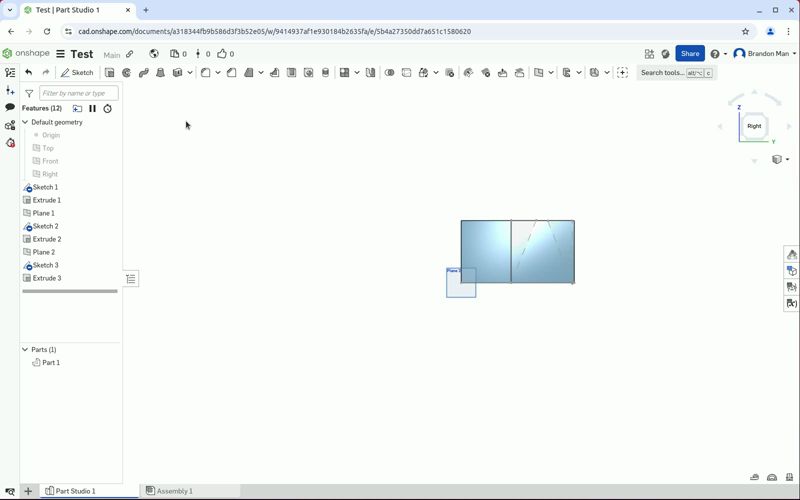
key(shift+7)
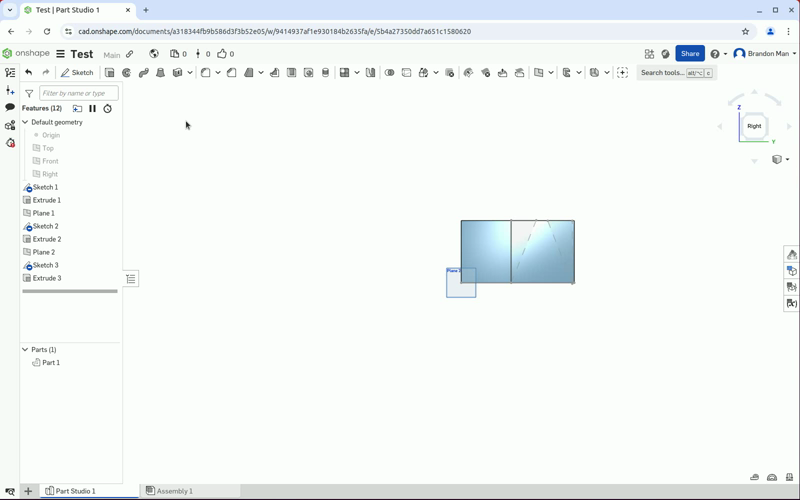
key(right, 2)
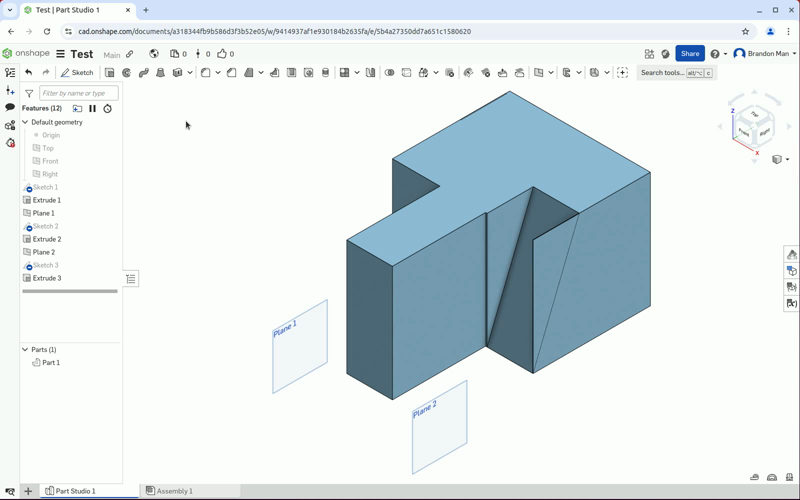
key(down, 2)
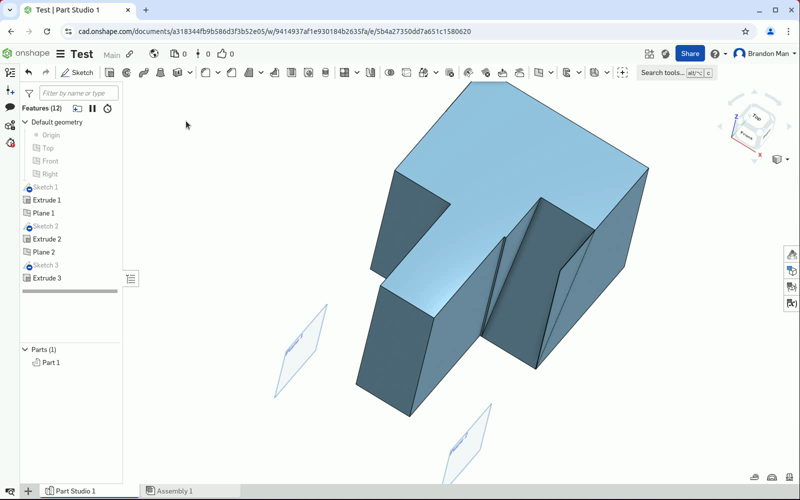
key(up, 2)
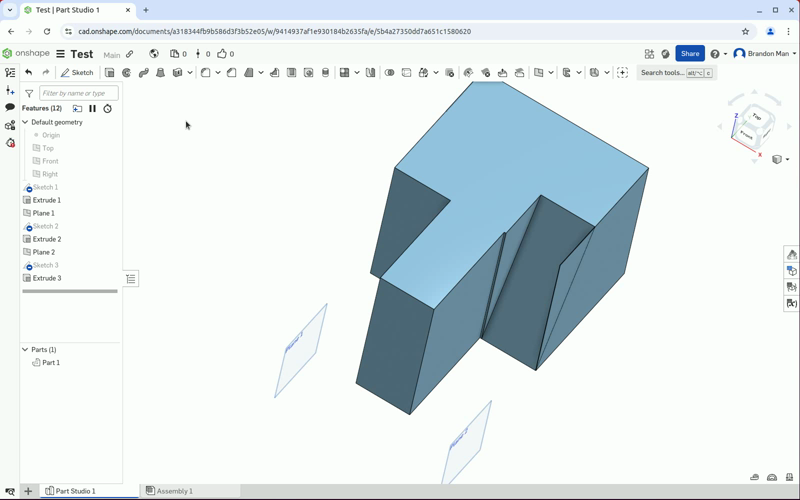
key(left, 2)
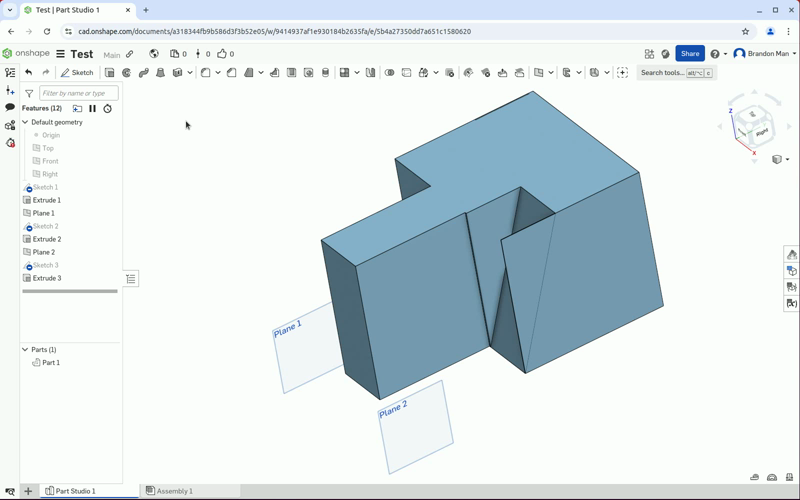
mouse_move(73, 189)
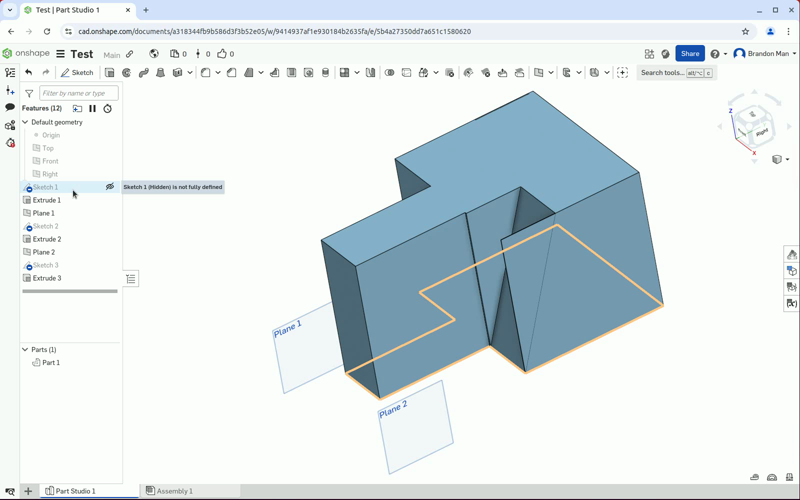
click(73, 189)